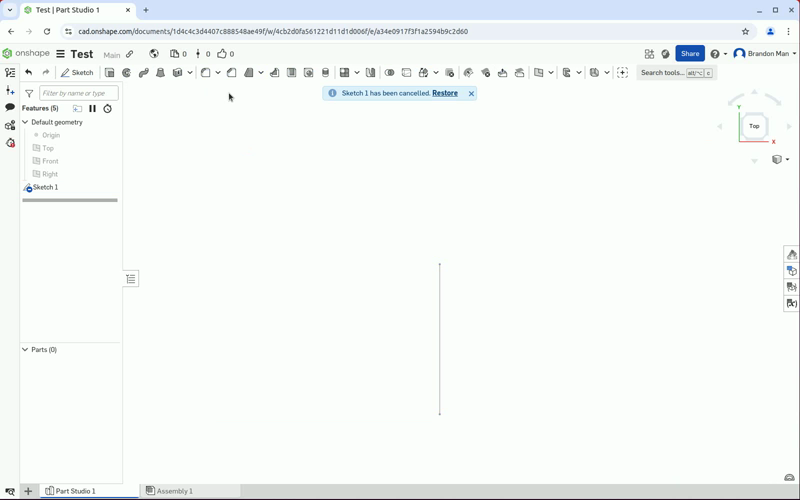
key(shift+h)
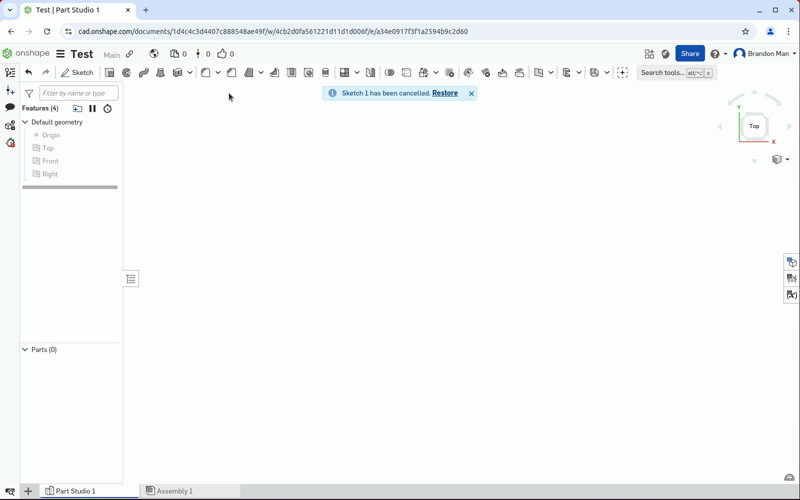
mouse_move(73, 352)
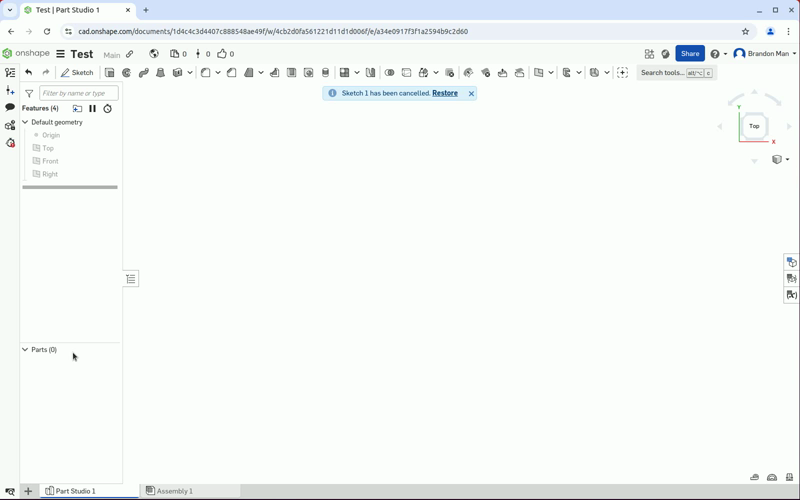
key(y)
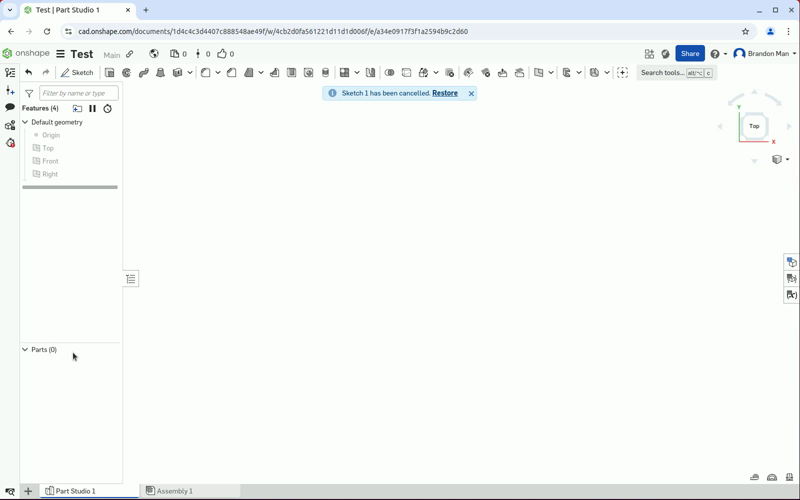
key(shift+p)
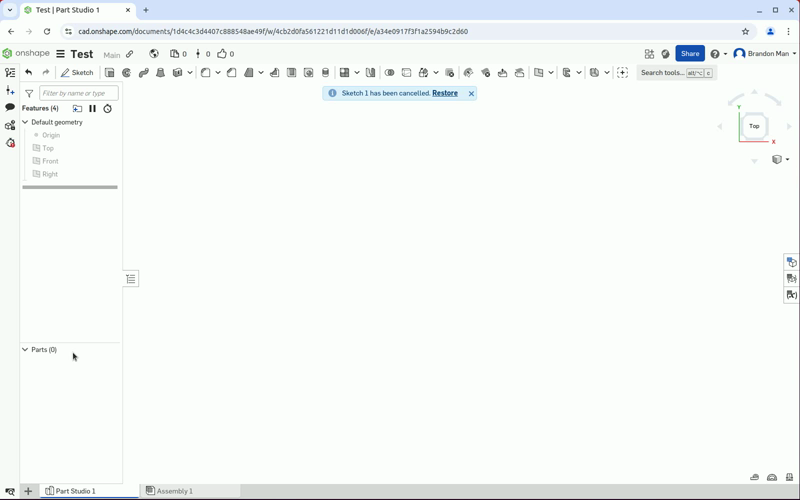
key(space)
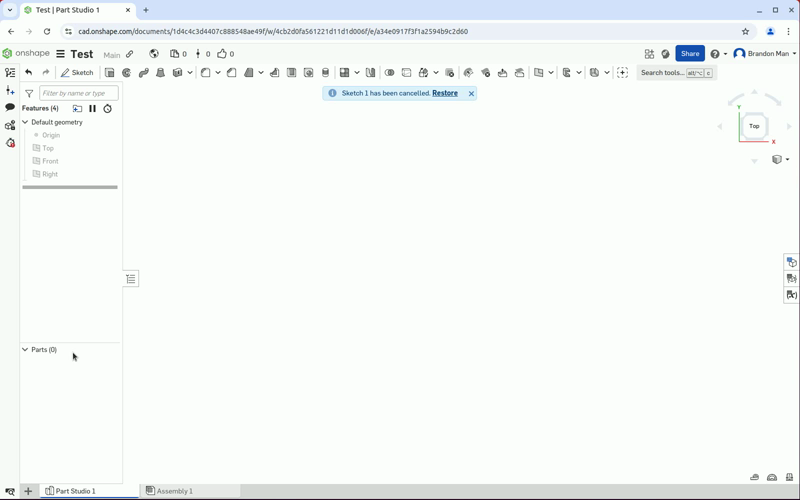
key_down(shift)
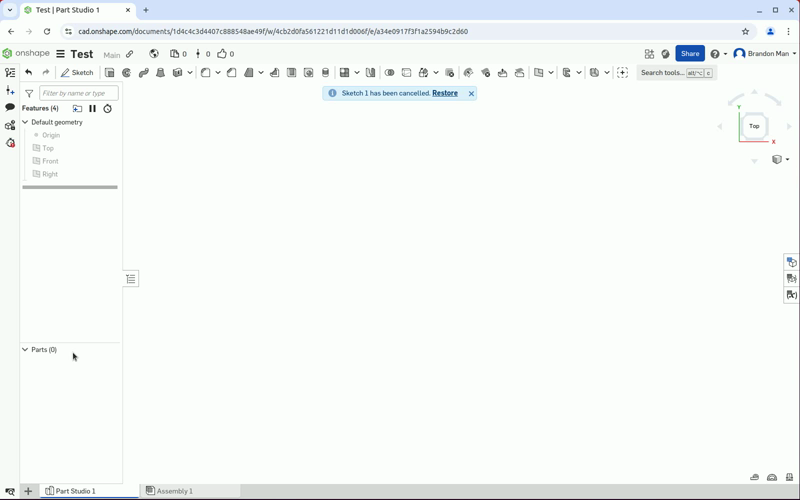
key(up)
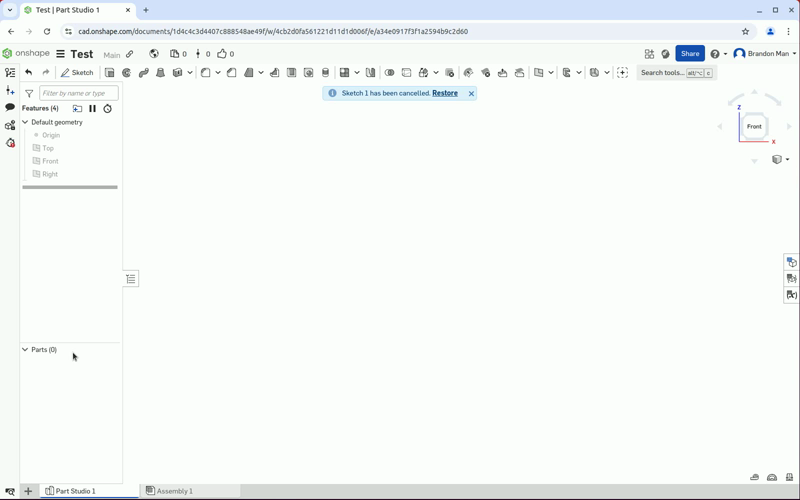
key_up(shift)
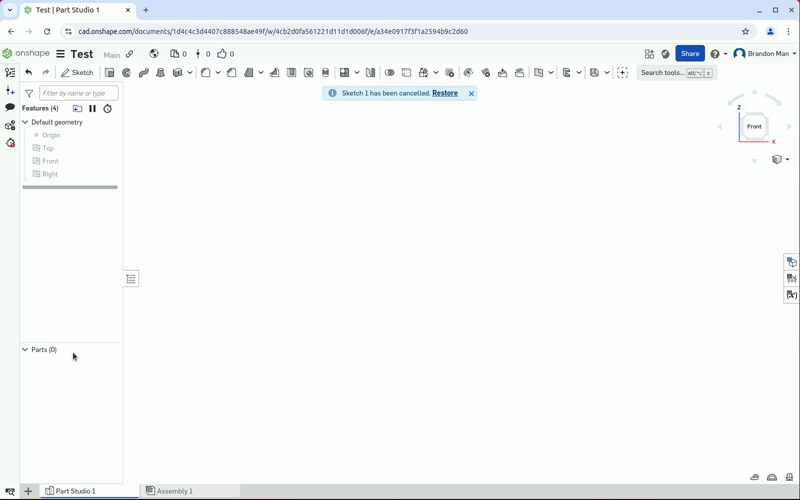
mouse_move(73, 352)
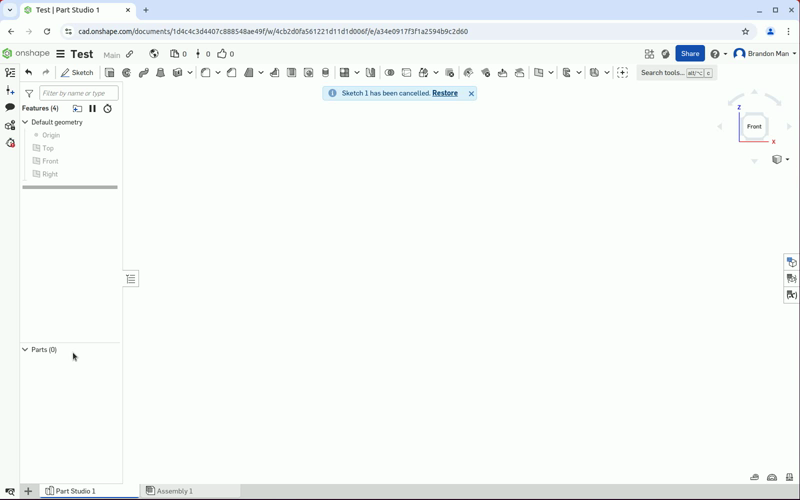
key(shift+y)
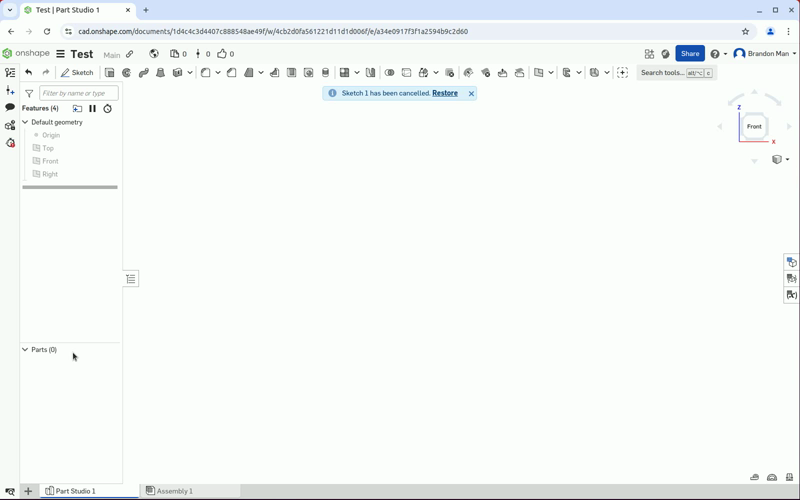
key(shift+s)
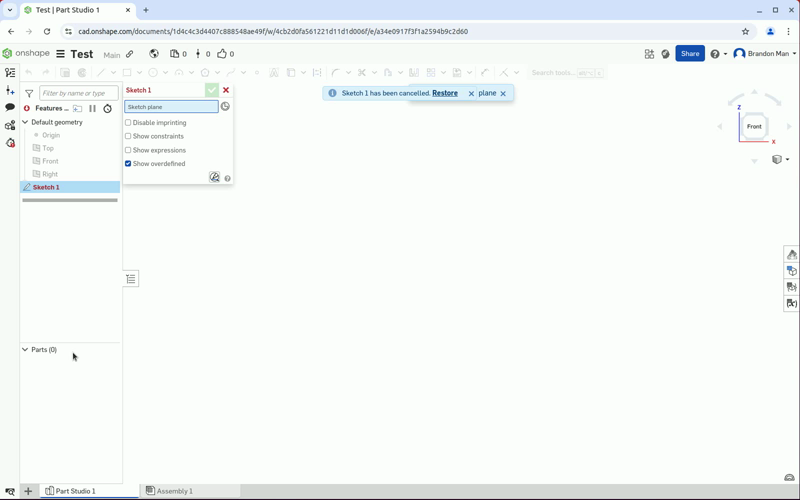
mouse_move(73, 163)
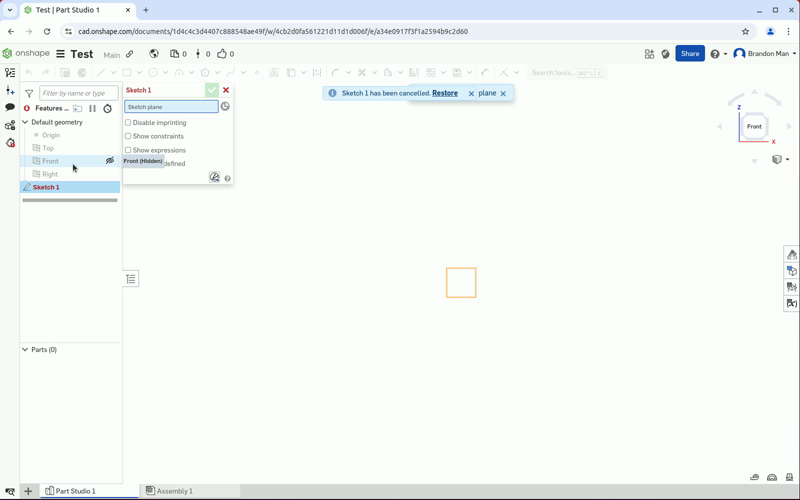
click(73, 163)
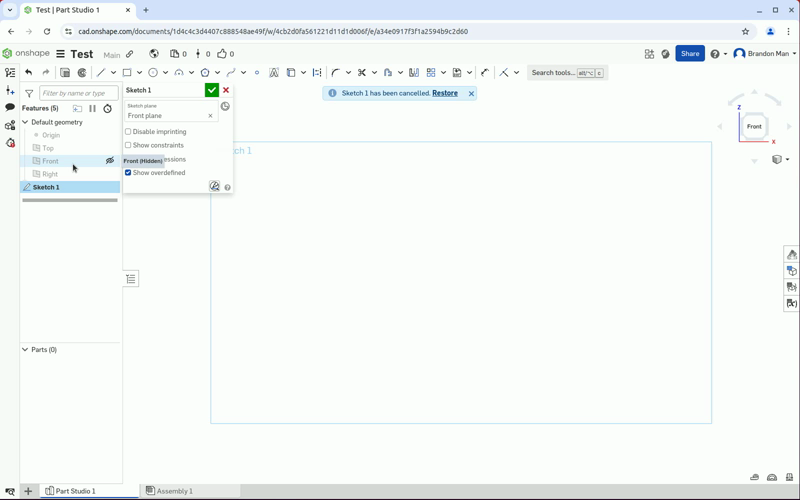
mouse_move(73, 352)
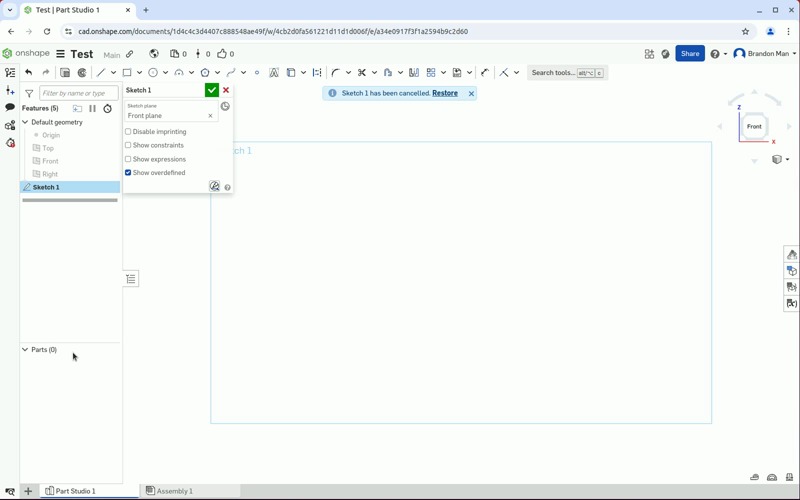
key(y)
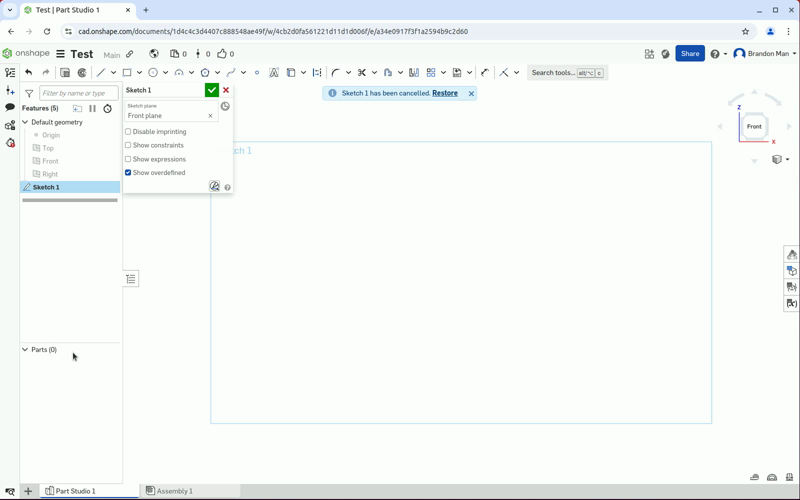
key(c)
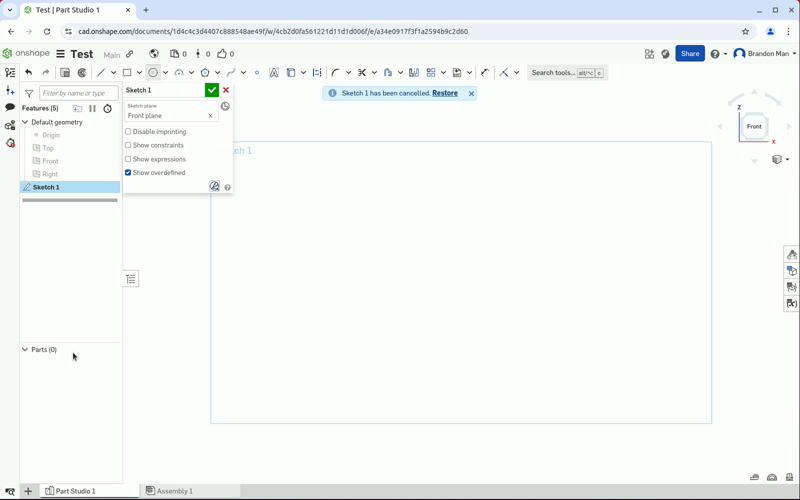
key_down(shift)
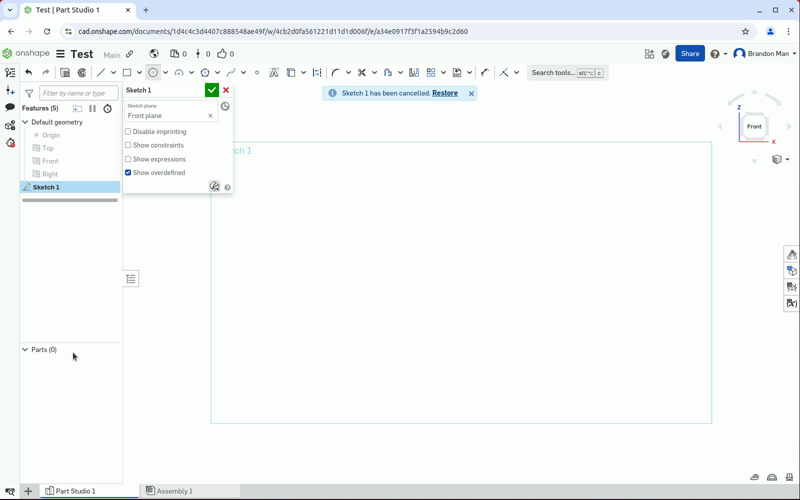
mouse_move(461, 282)
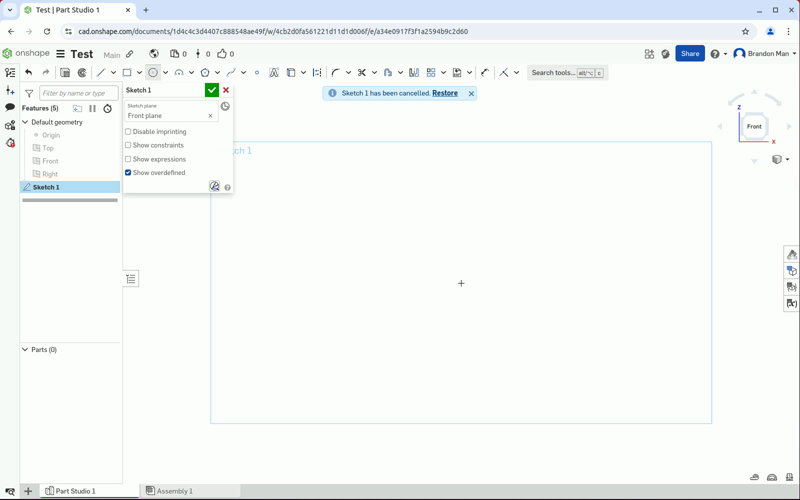
click(461, 282)
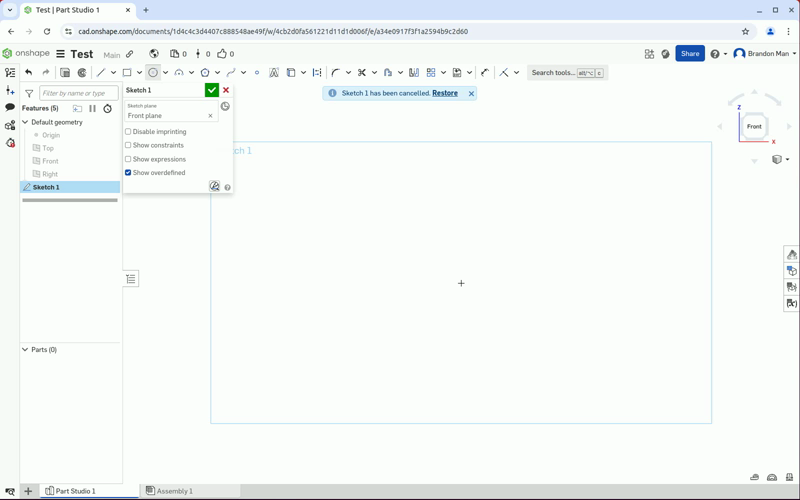
key_up(shift)
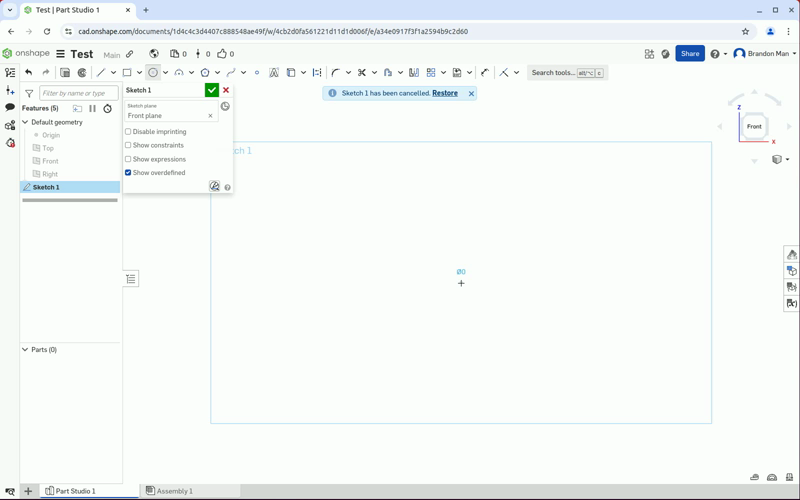
mouse_move(484, 282)
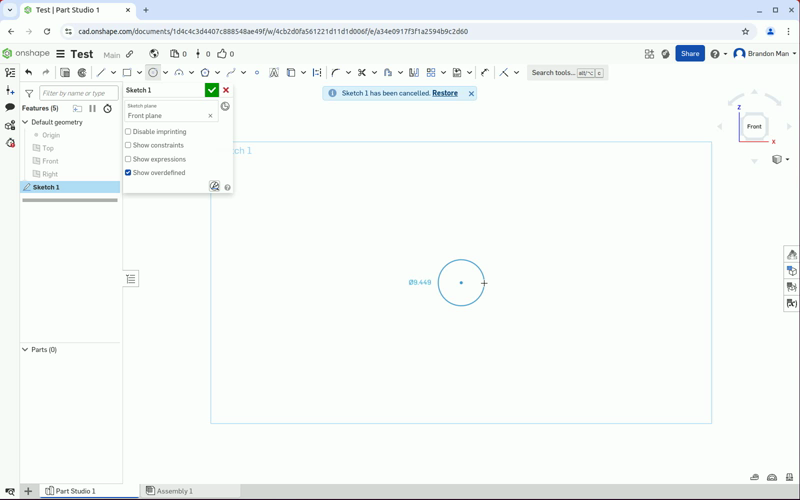
click(484, 282)
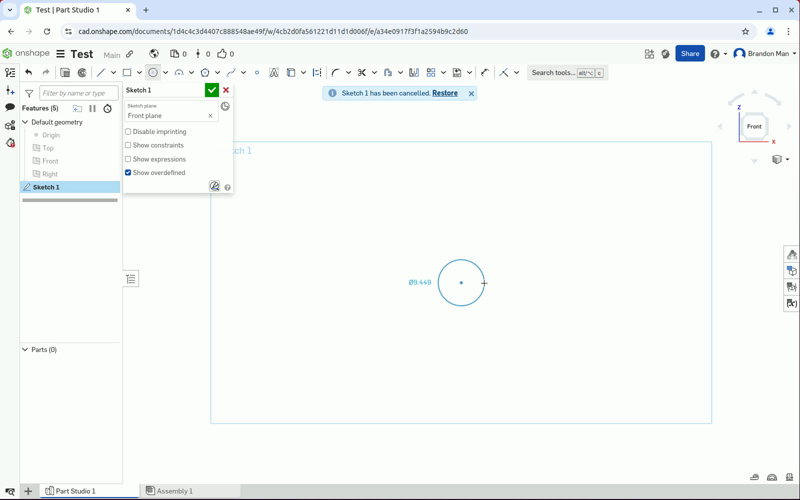
key(esc)
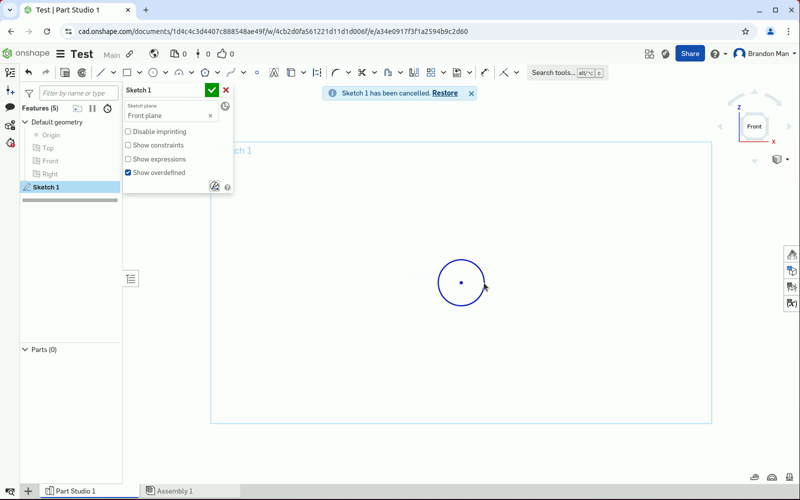
key(c)
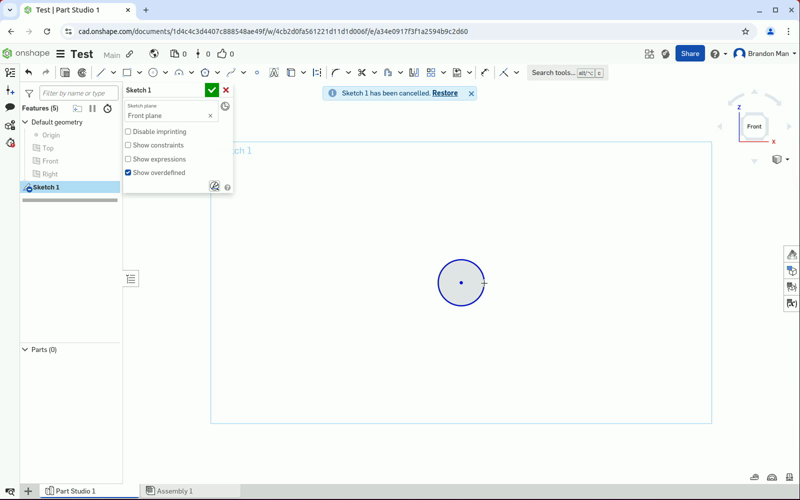
key_down(shift)
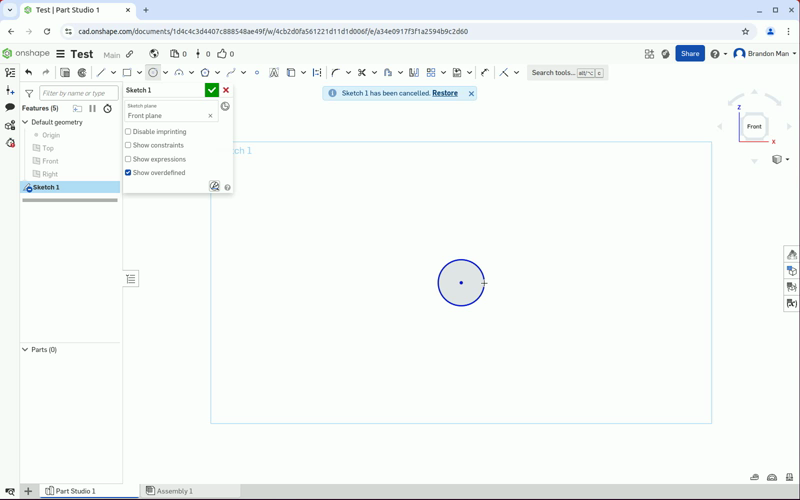
mouse_move(461, 282)
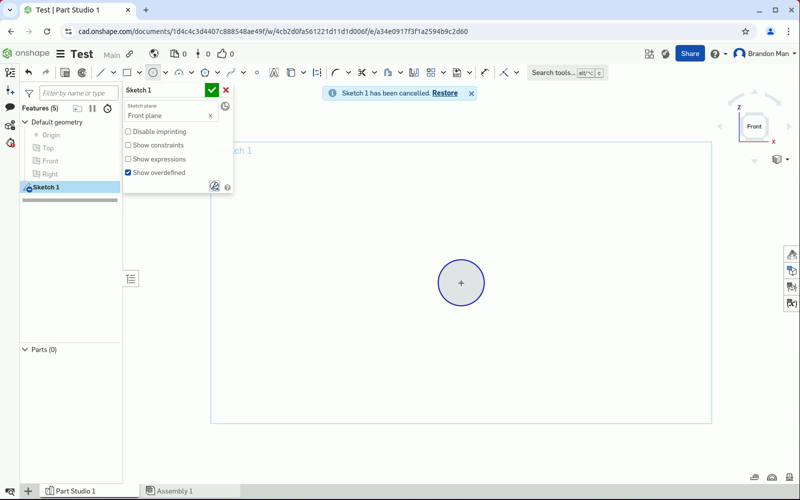
click(461, 282)
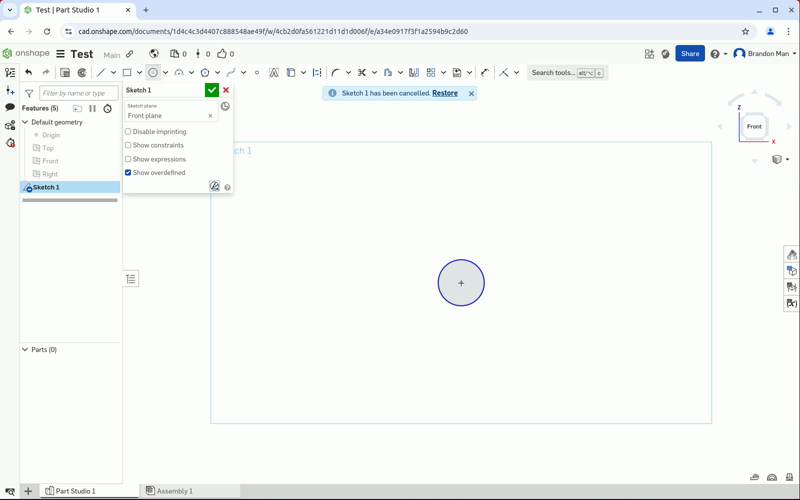
key_up(shift)
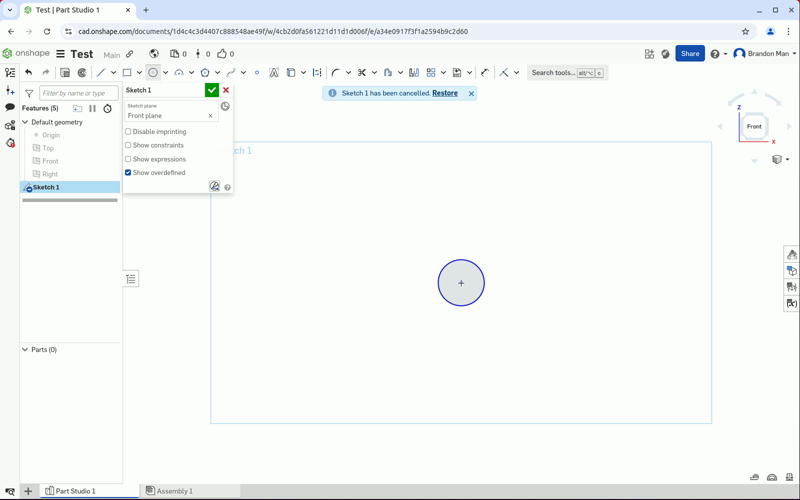
mouse_move(474, 282)
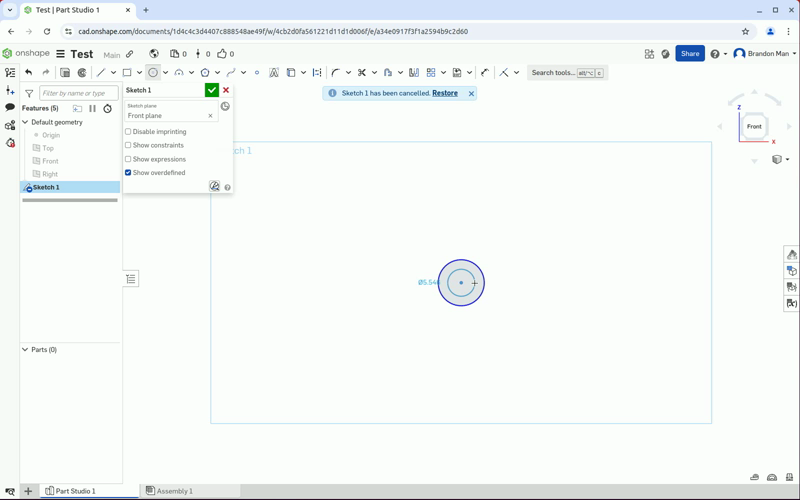
click(474, 282)
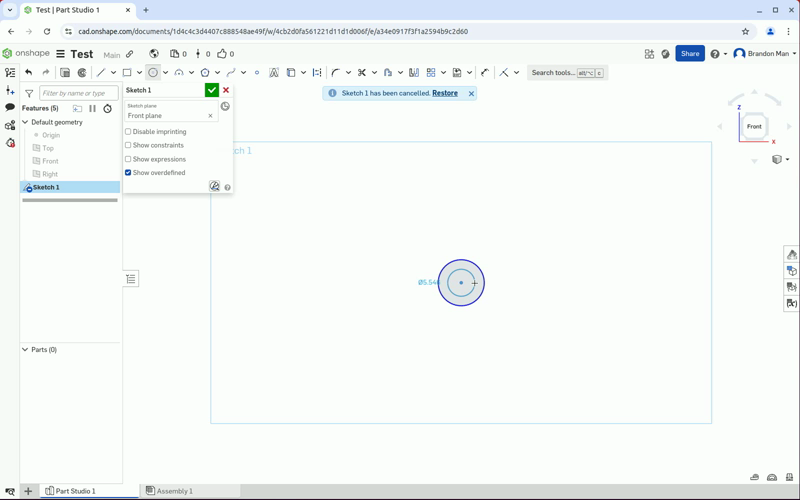
key(esc)
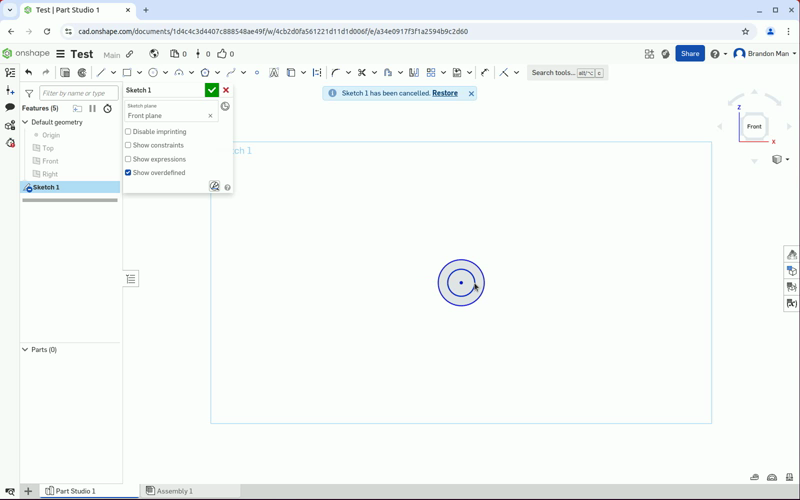
mouse_move(472, 295)
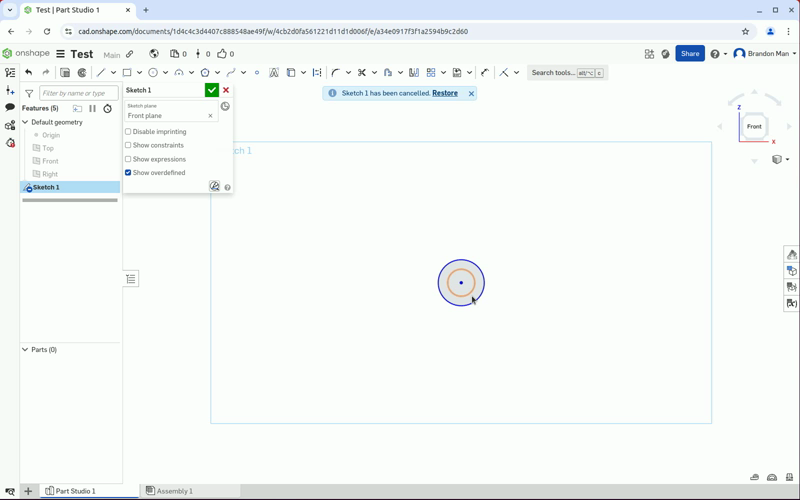
scroll(6)
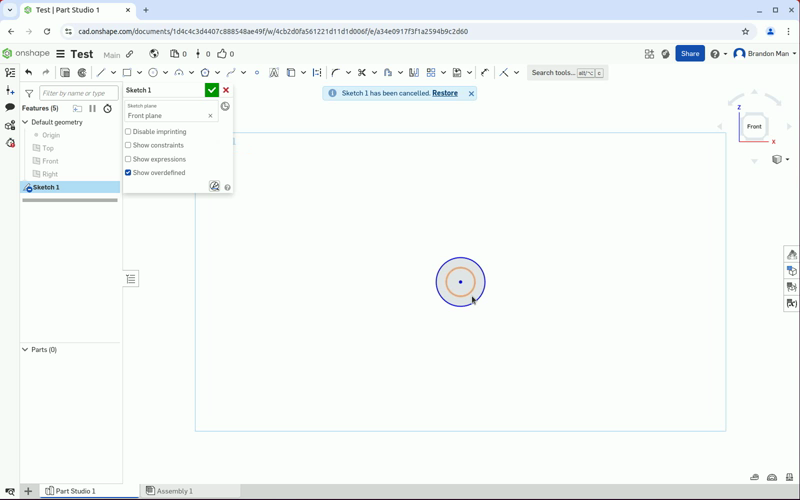
scroll(6)
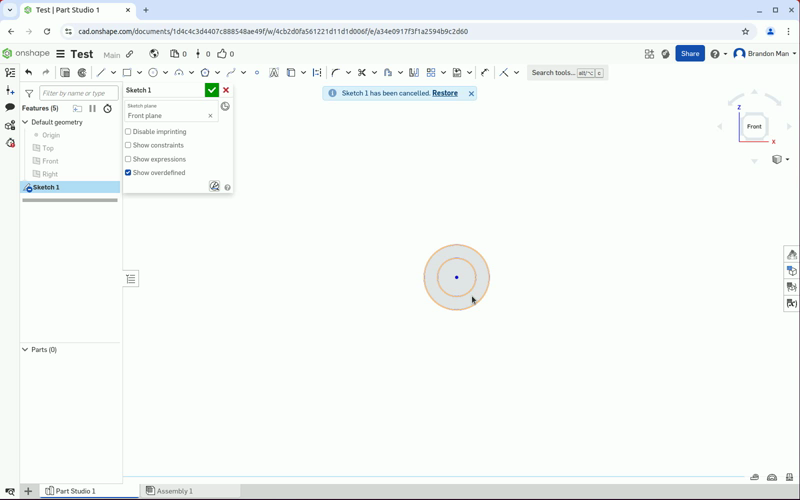
scroll(6)
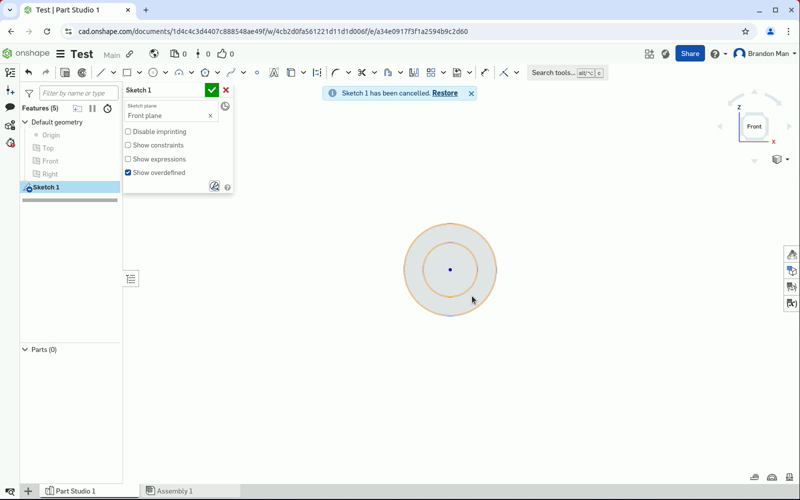
scroll(6)
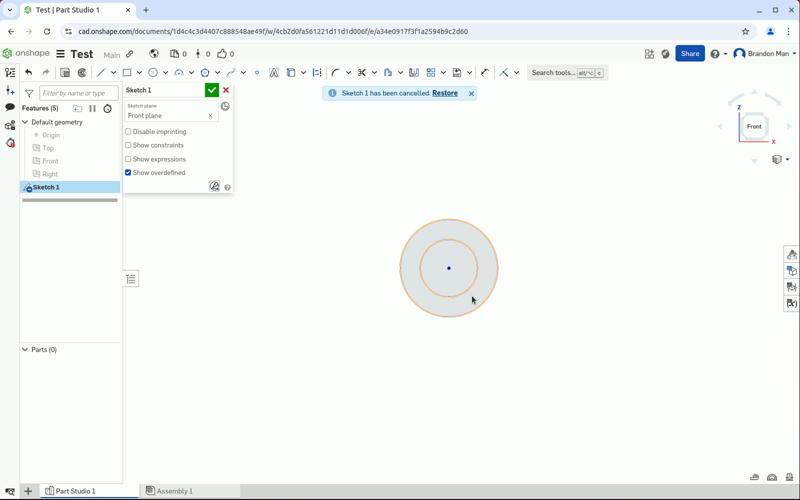
scroll(6)
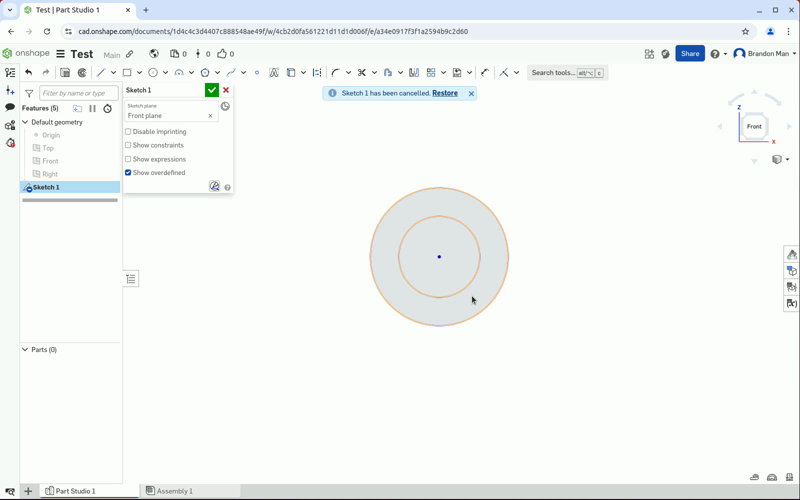
scroll(6)
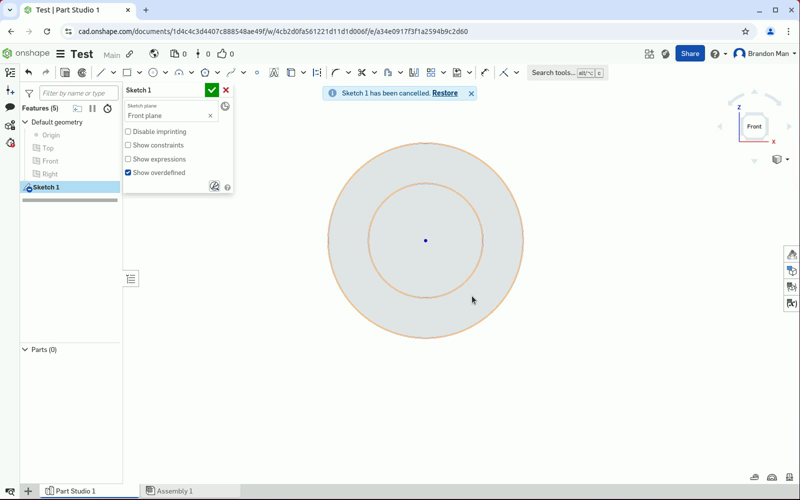
scroll(6)
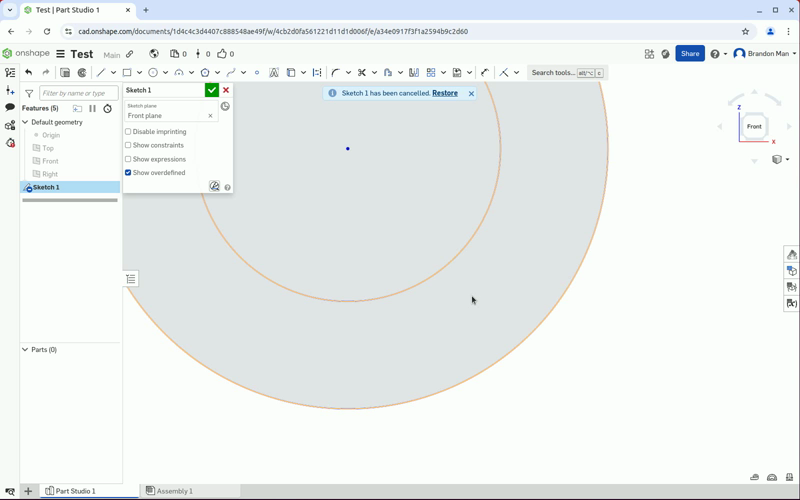
click(472, 295)
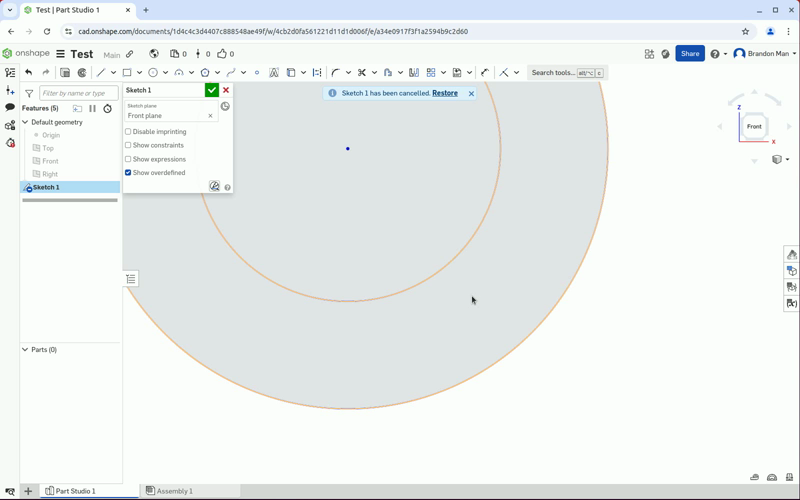
scroll(-6)
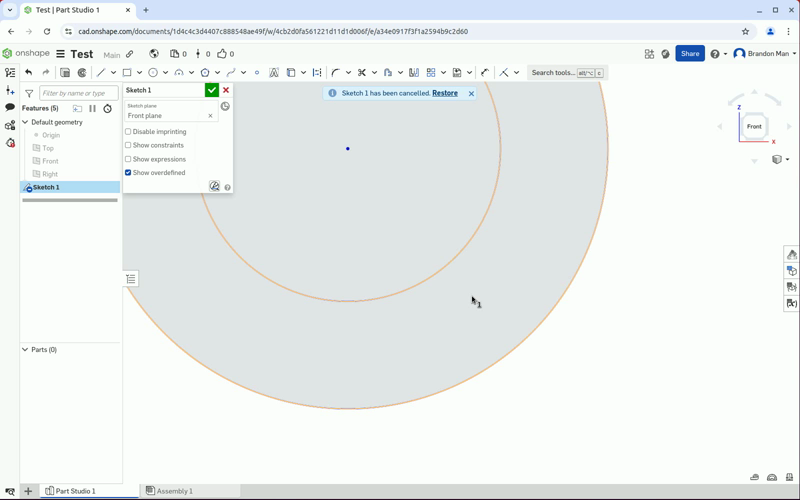
scroll(-6)
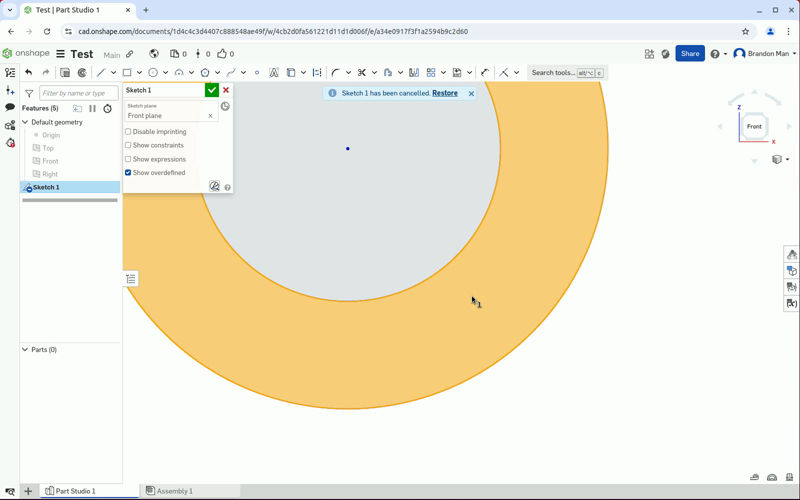
scroll(-6)
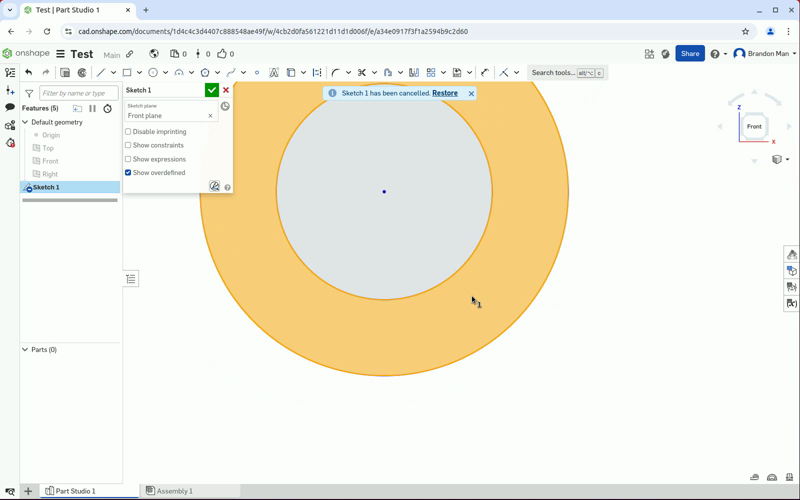
scroll(-6)
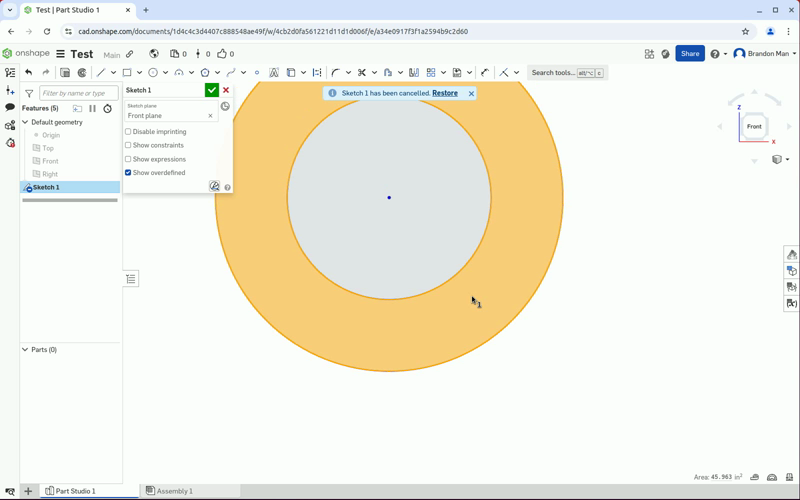
scroll(-6)
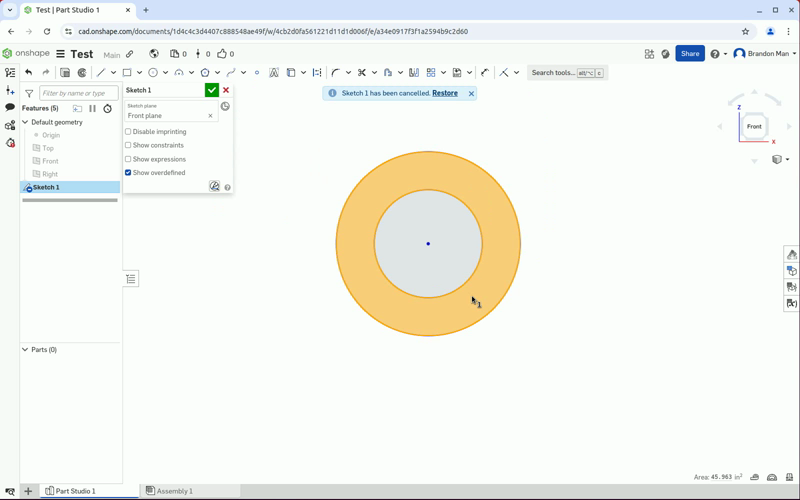
scroll(-6)
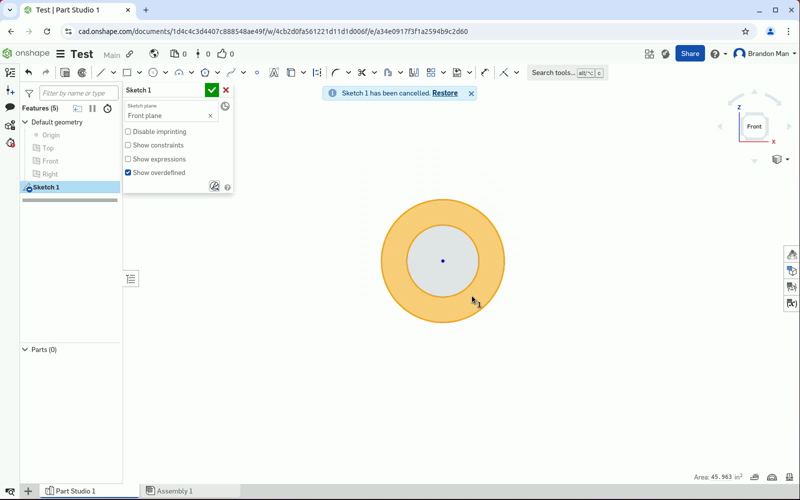
scroll(-6)
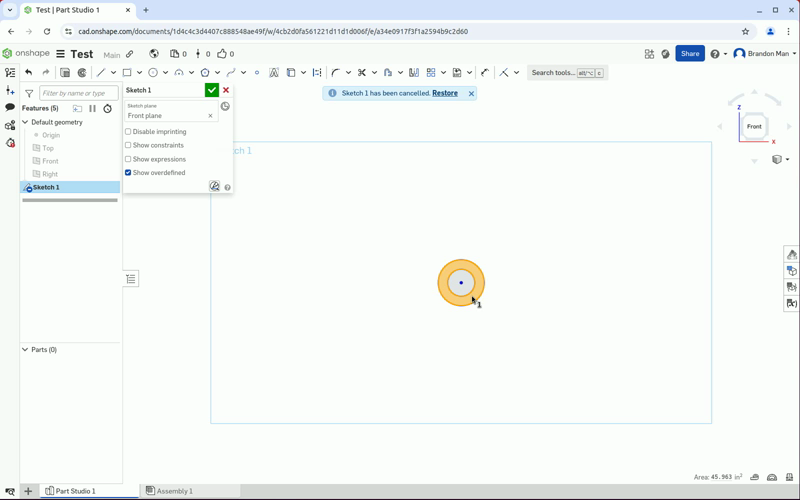
mouse_move(73, 352)
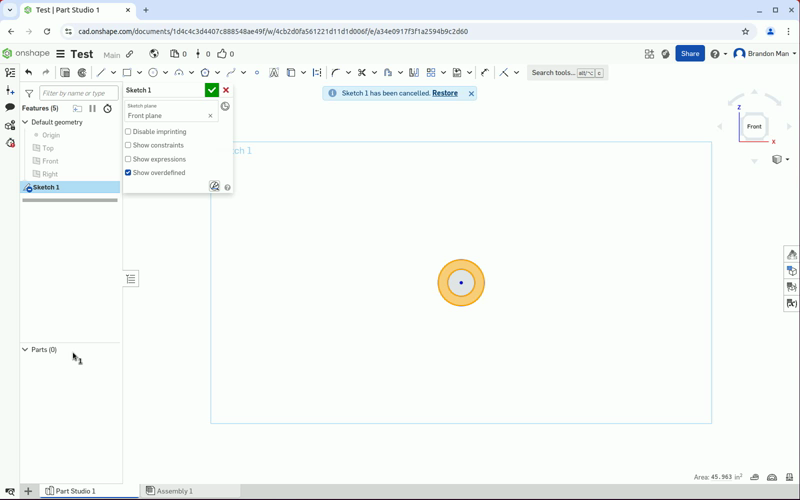
key(shift+y)
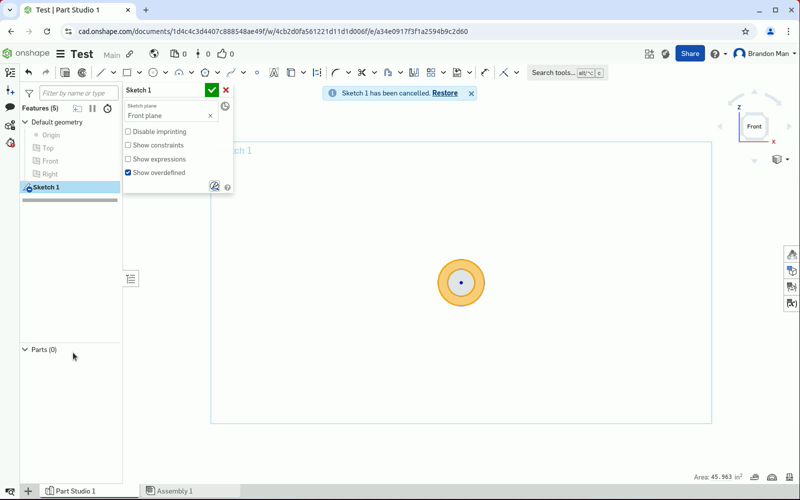
key(shift+e)
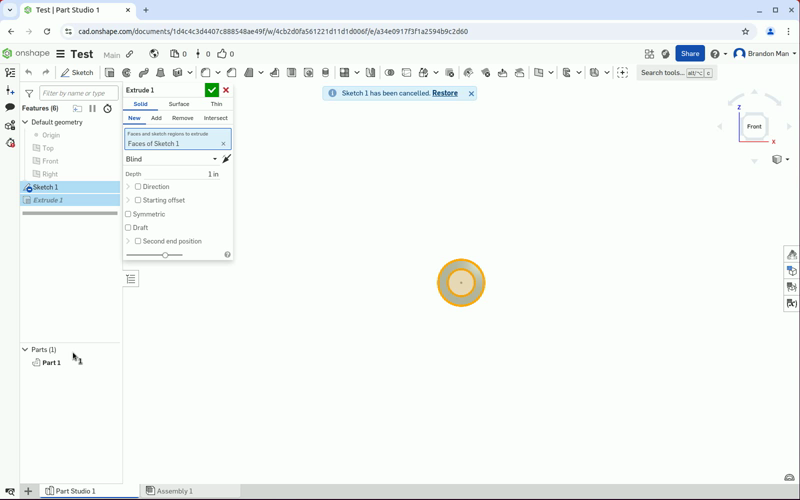
mouse_move(143, 106)
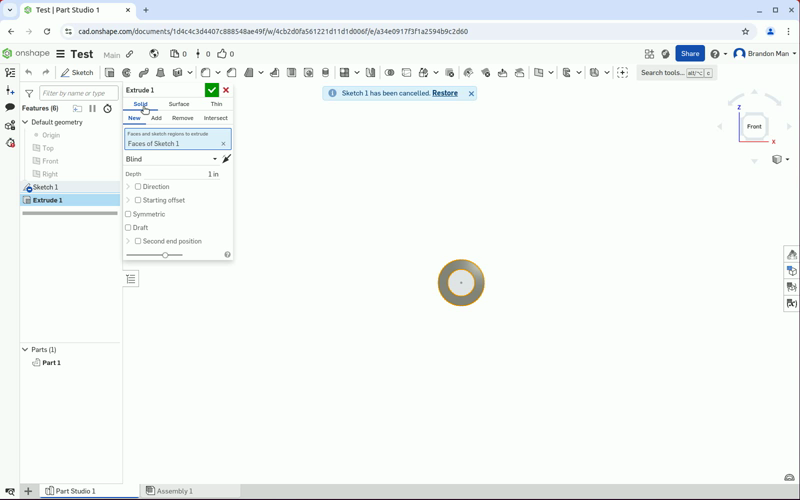
click(143, 106)
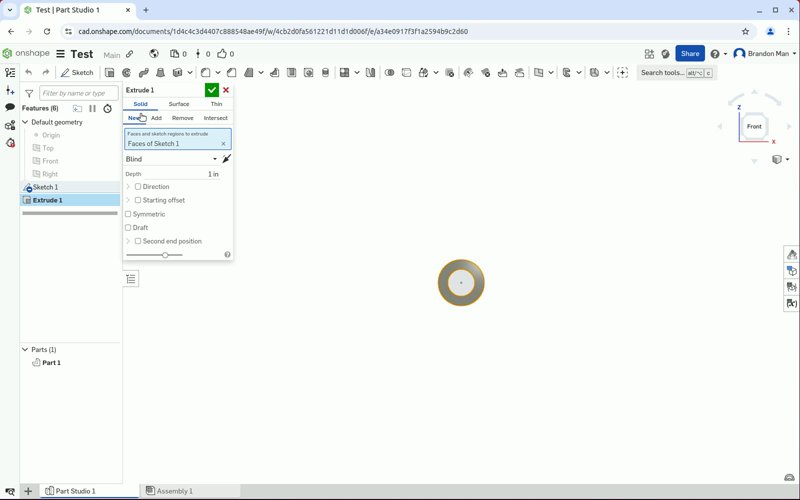
mouse_move(137, 120)
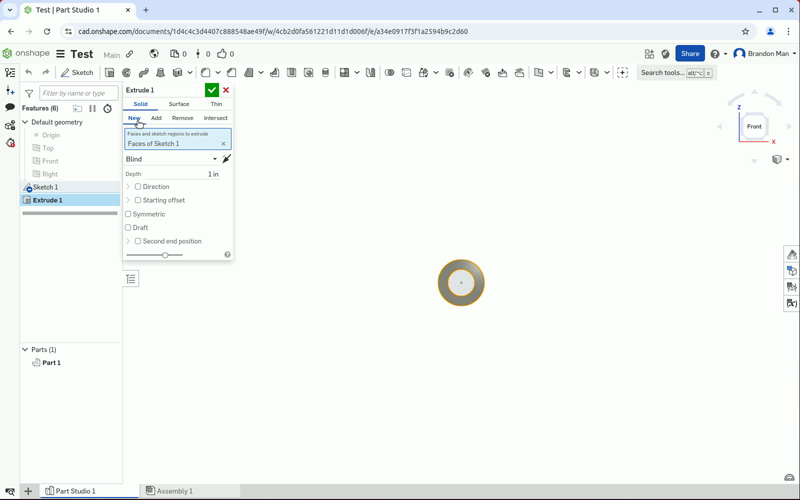
click(137, 120)
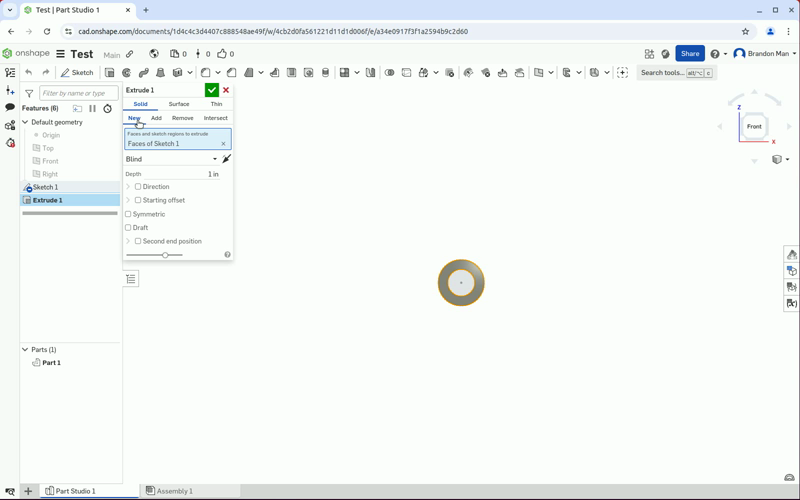
key(tab, 4)
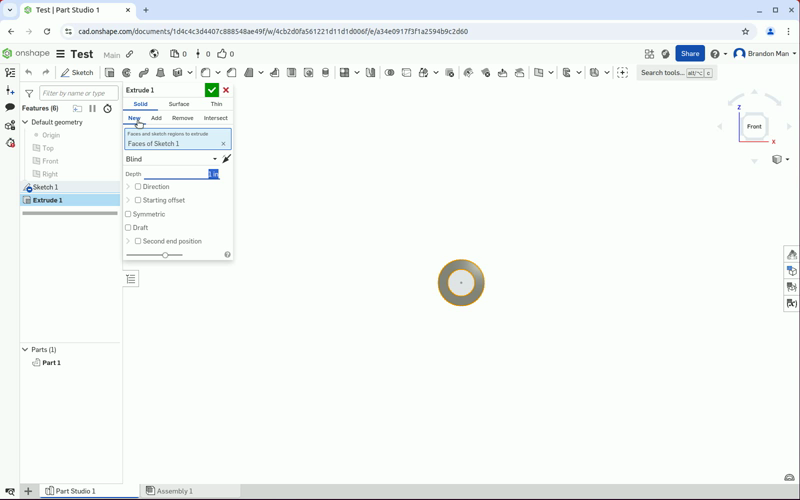
text(18.535)
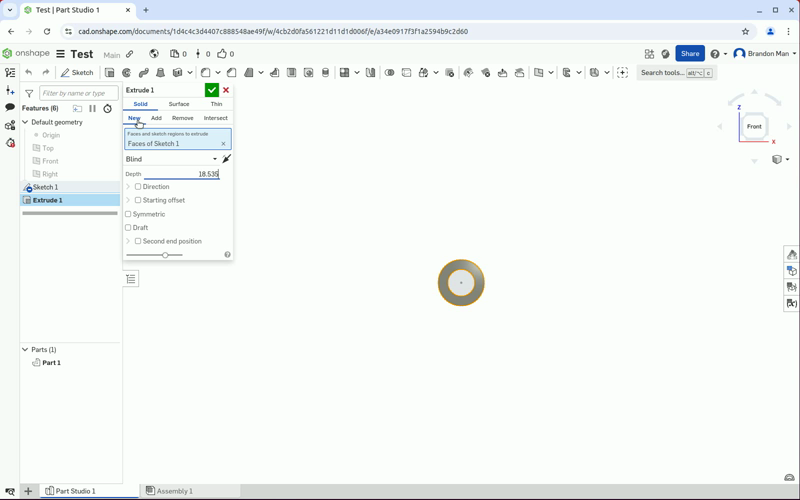
key(enter)
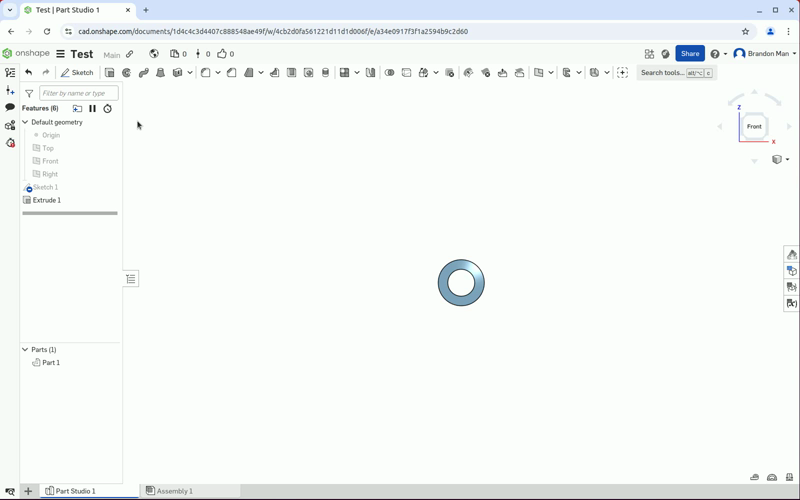
key(shift+h)
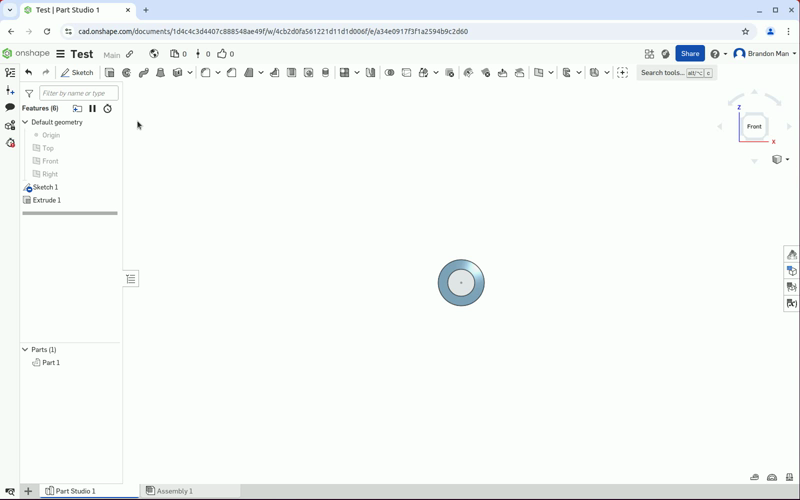
key(shift+h)
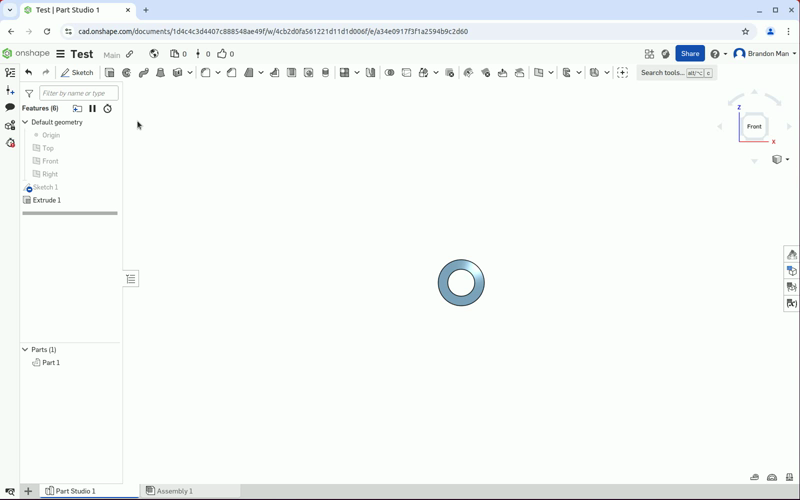
mouse_move(73, 189)
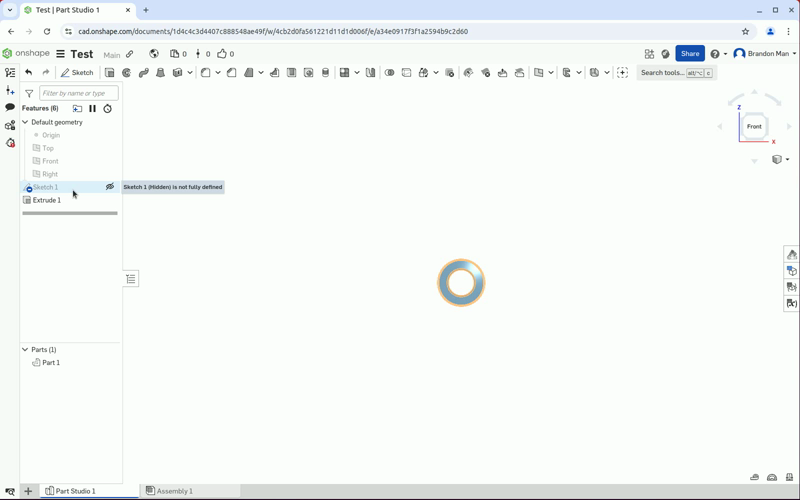
click(73, 189)
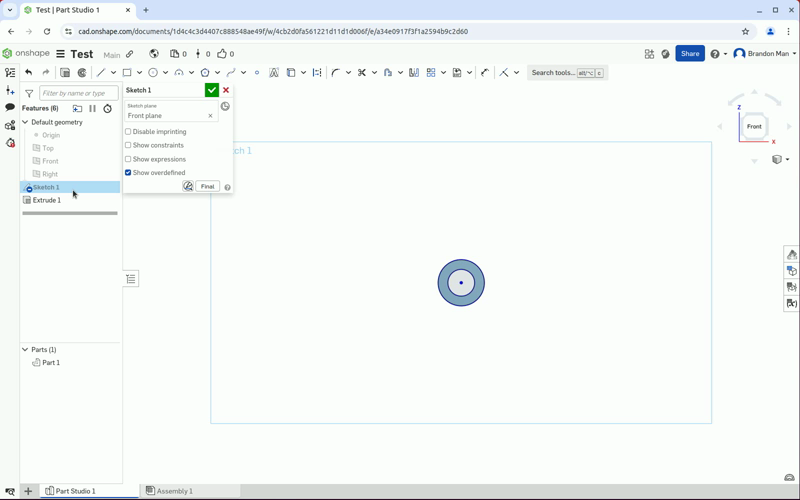
mouse_move(229, 92)
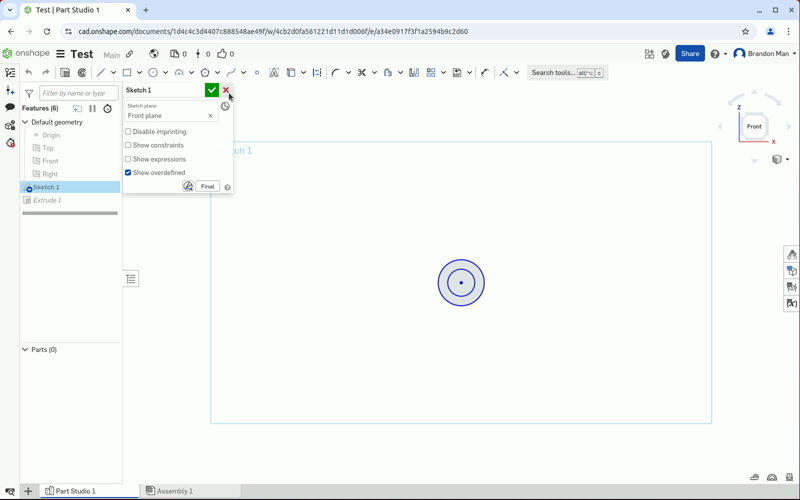
click(229, 92)
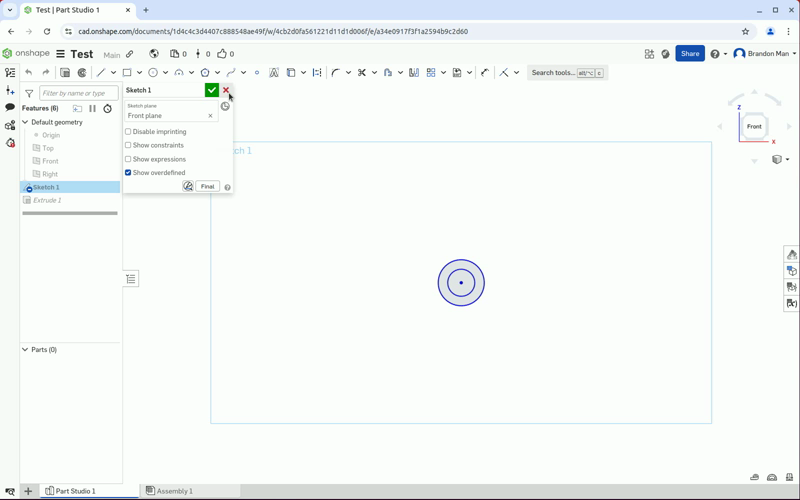
key(shift+s)
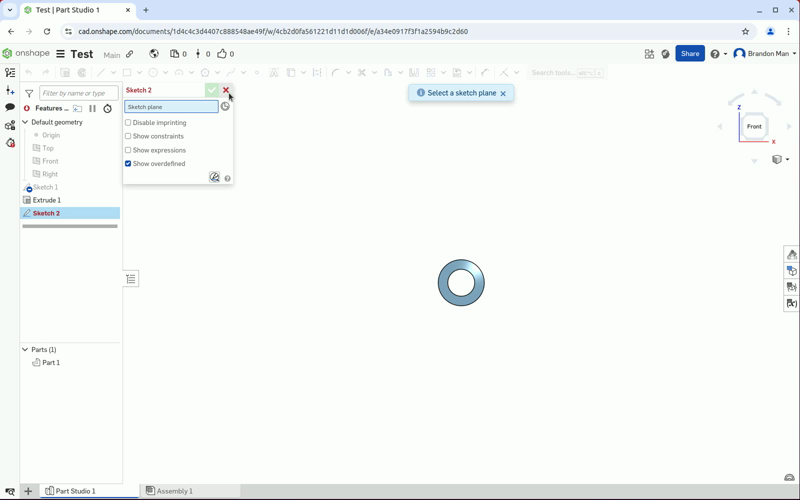
mouse_move(73, 163)
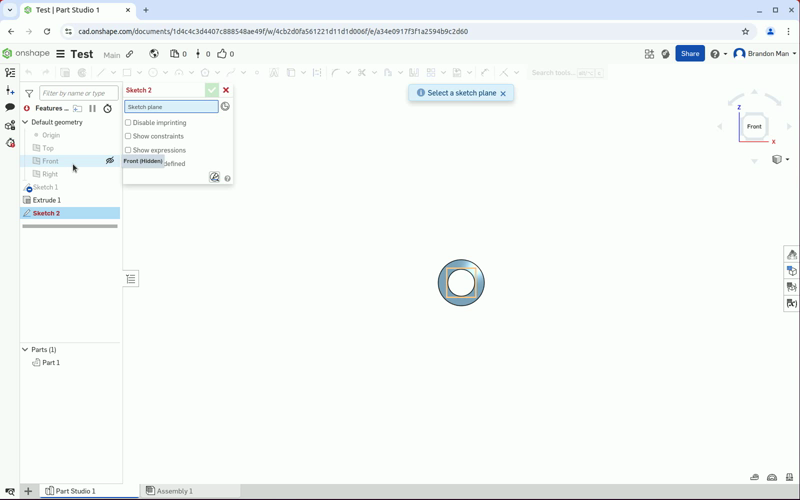
click(73, 163)
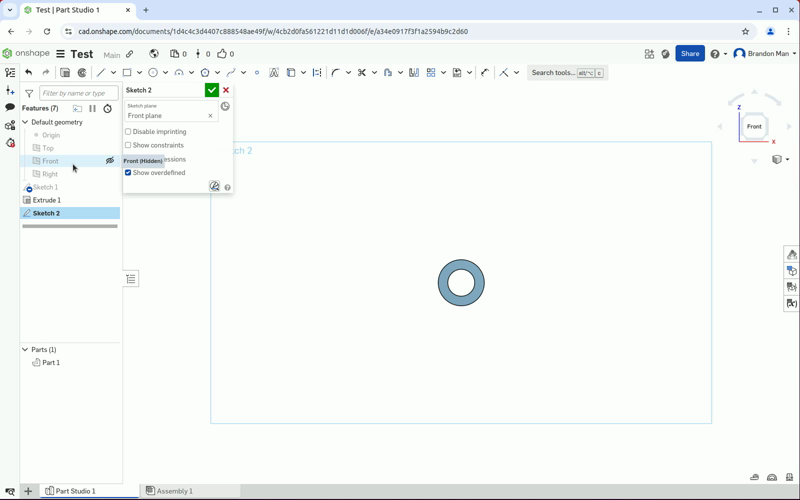
mouse_move(73, 352)
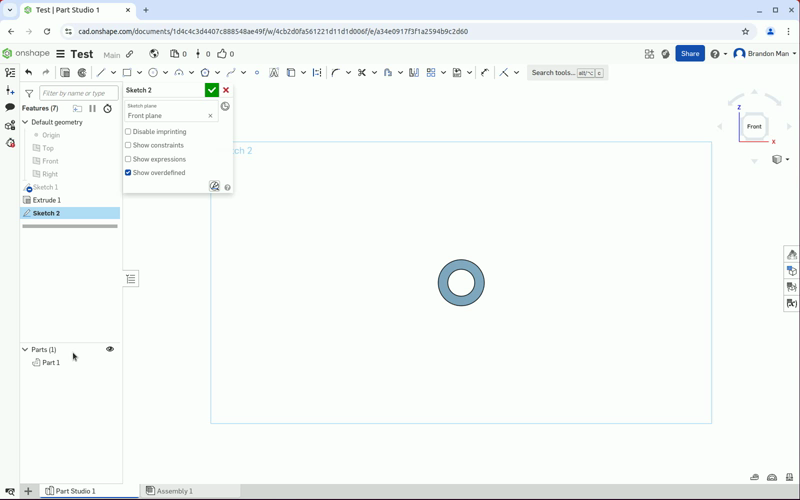
key(y)
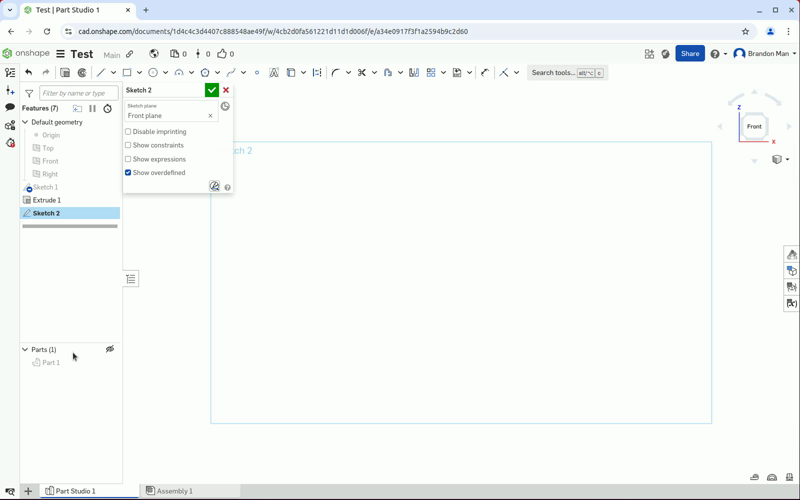
key(c)
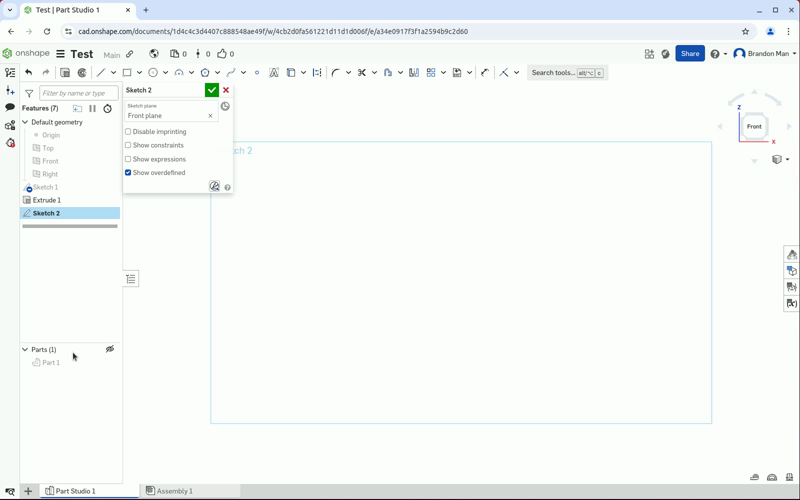
key_down(shift)
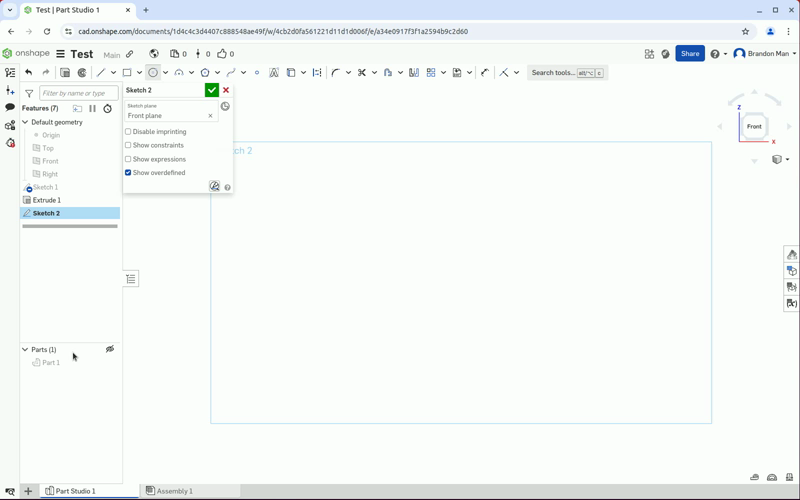
mouse_move(461, 282)
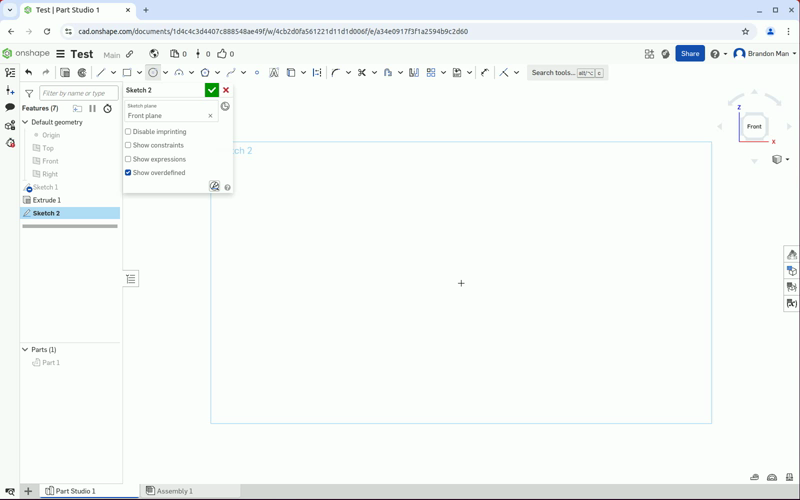
click(461, 282)
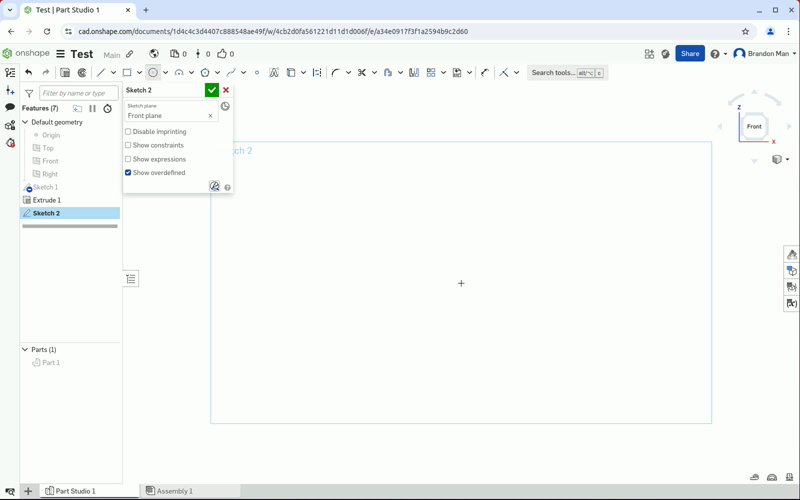
key_up(shift)
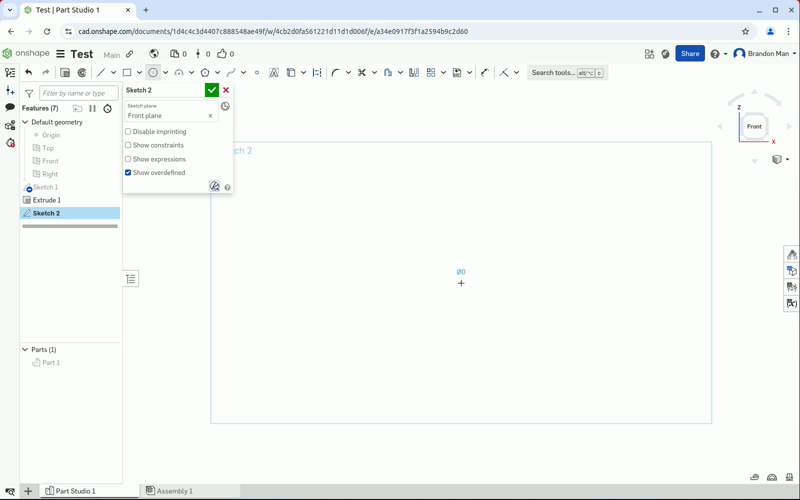
mouse_move(484, 282)
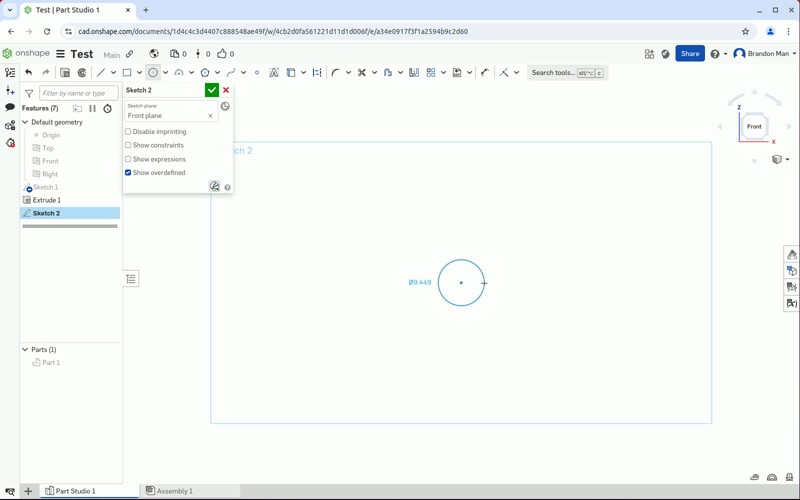
click(484, 282)
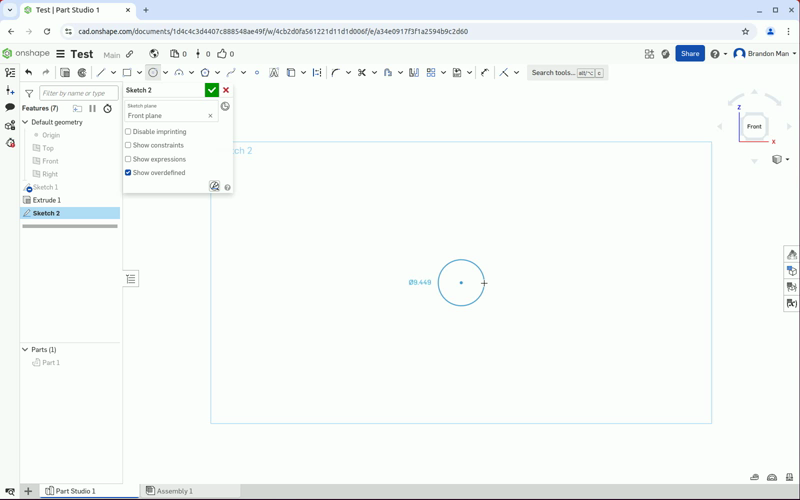
key(esc)
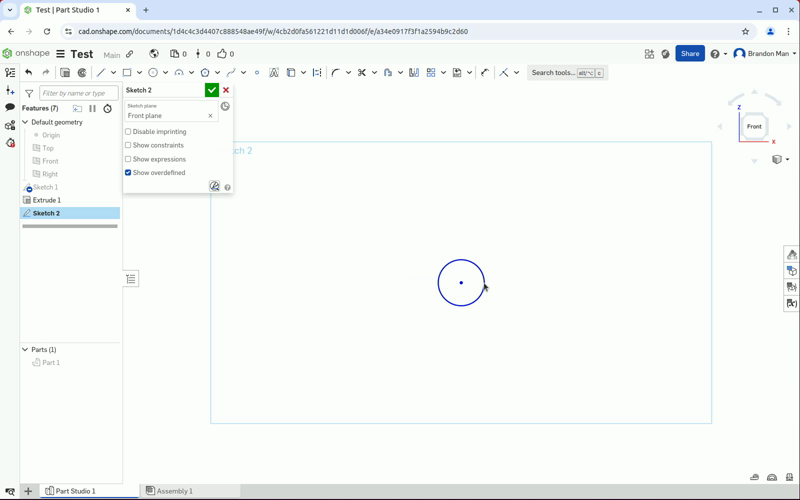
key(c)
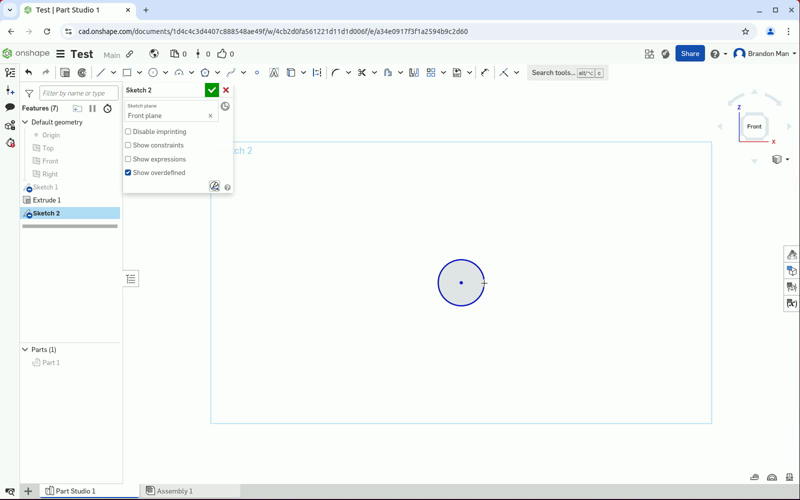
key_down(shift)
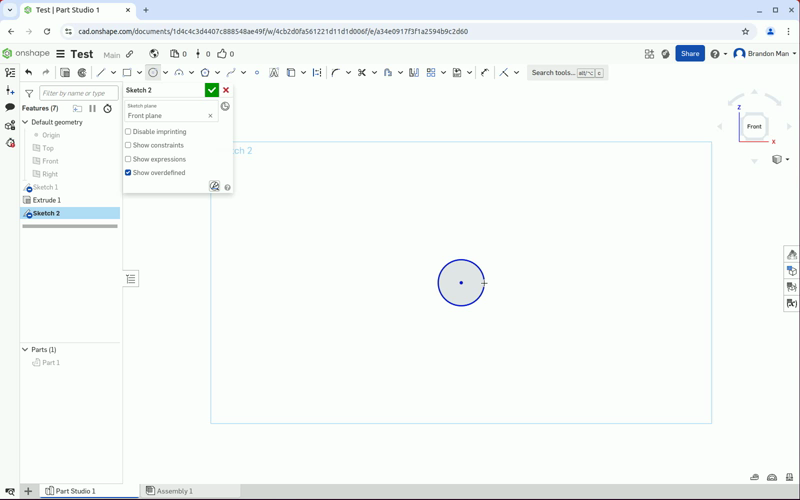
mouse_move(461, 282)
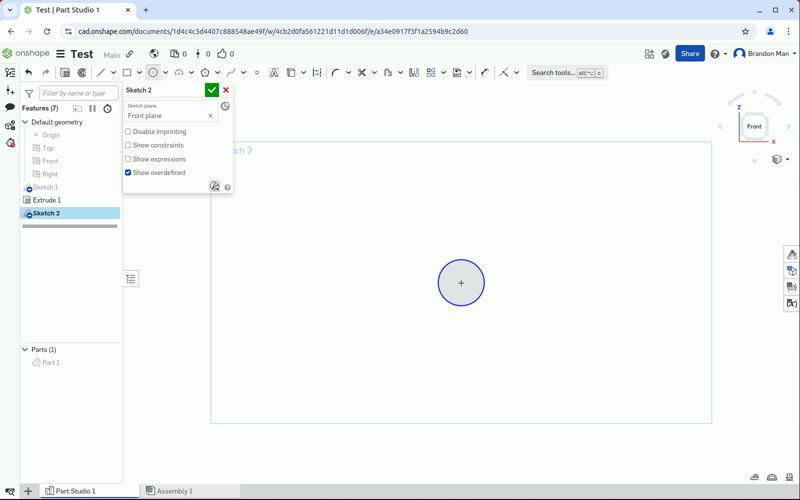
click(461, 282)
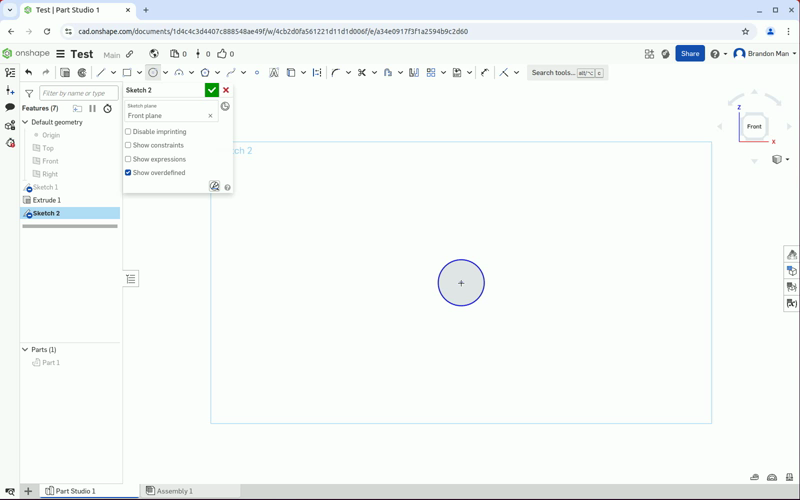
key_up(shift)
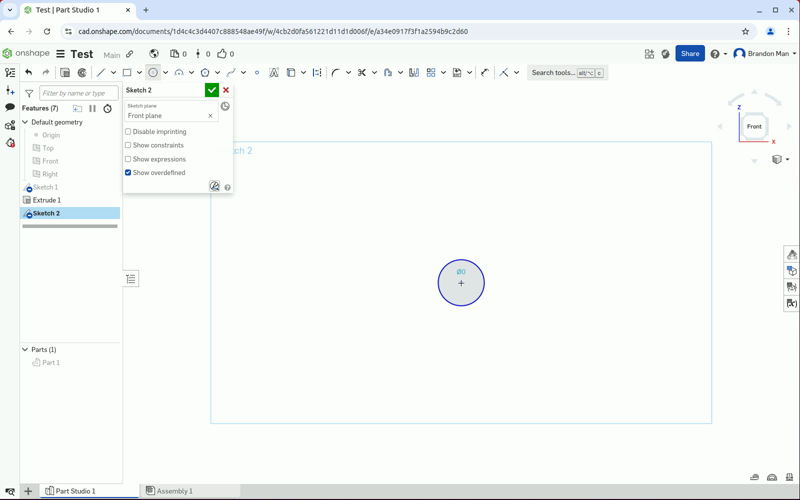
mouse_move(474, 282)
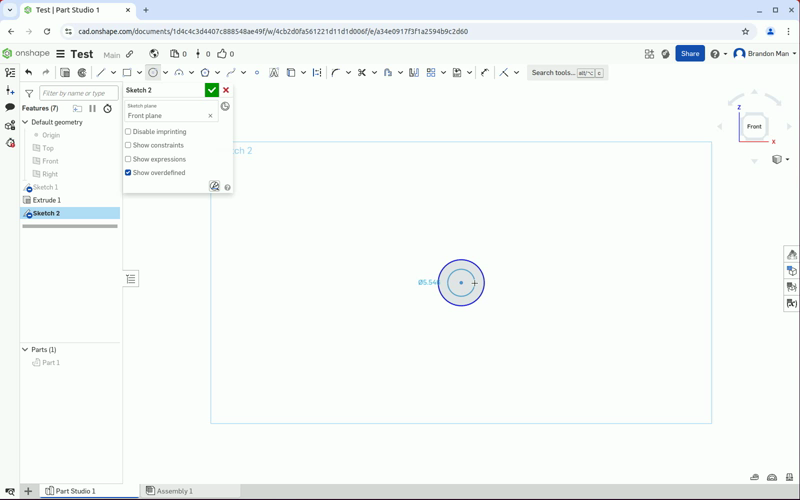
click(474, 282)
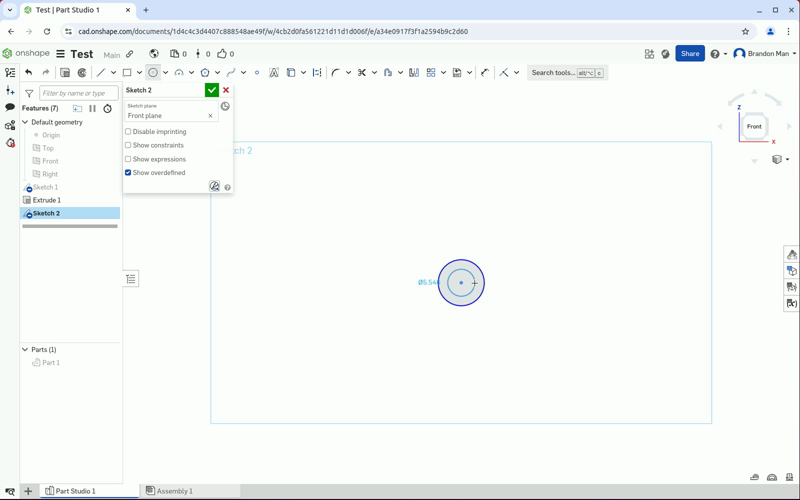
key(esc)
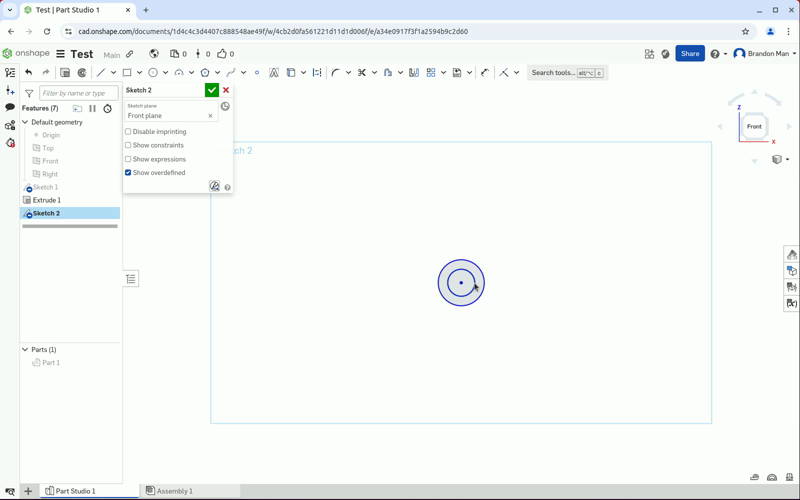
mouse_move(456, 300)
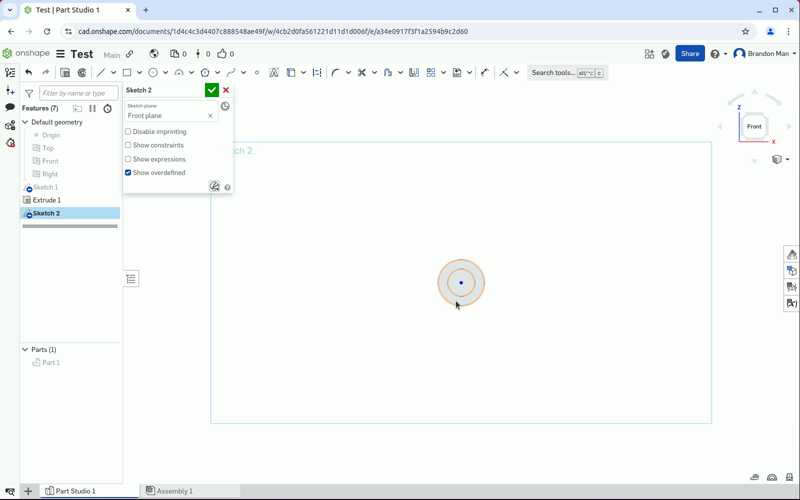
scroll(6)
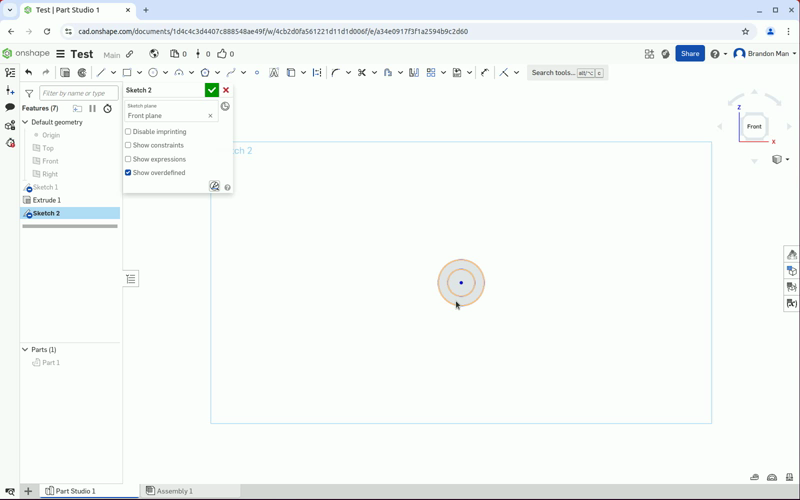
scroll(6)
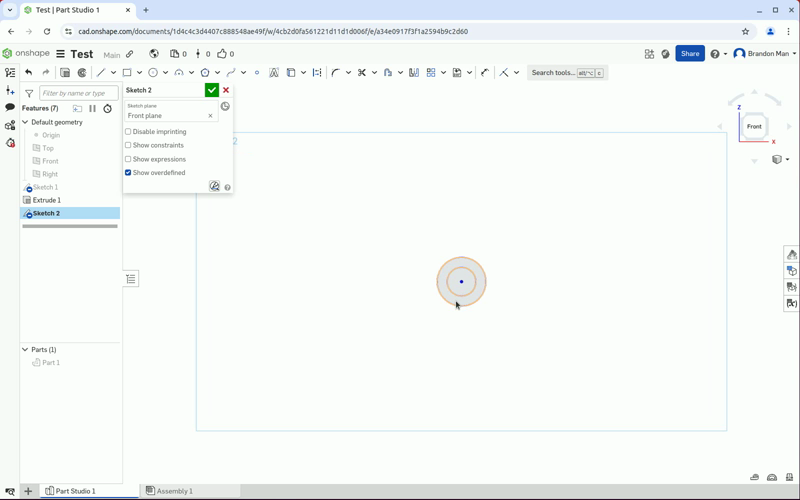
scroll(6)
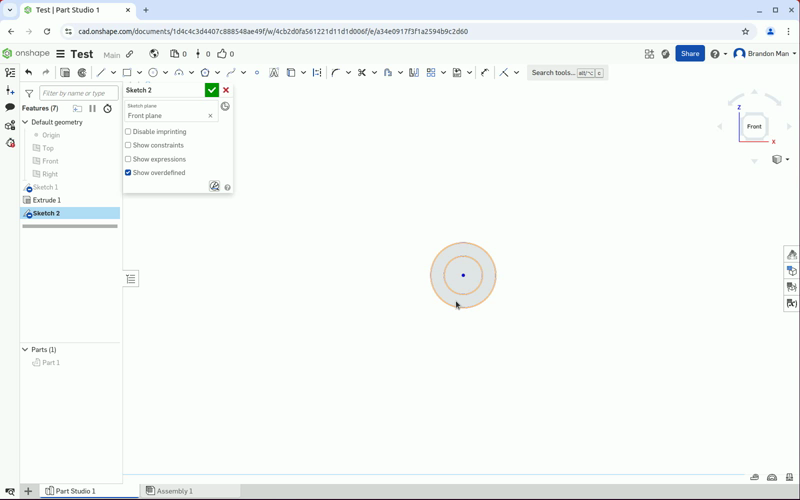
scroll(6)
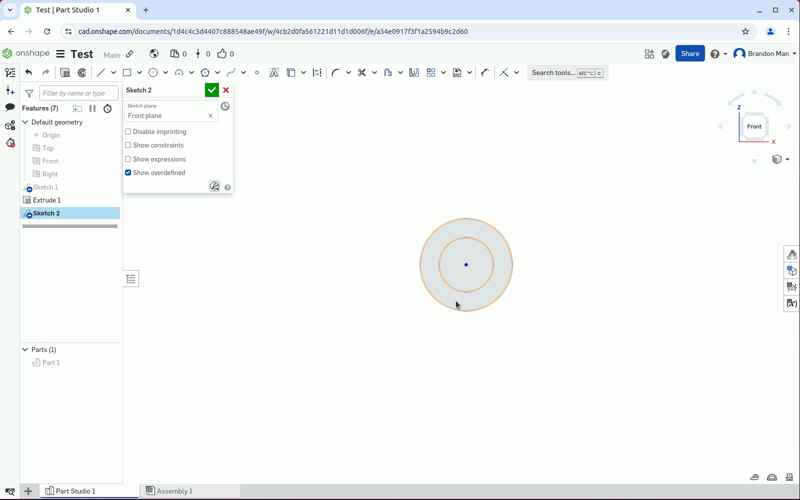
scroll(6)
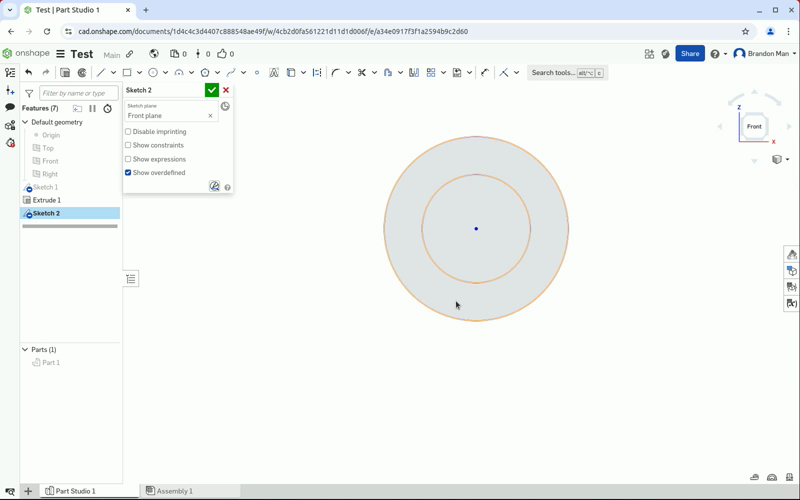
scroll(6)
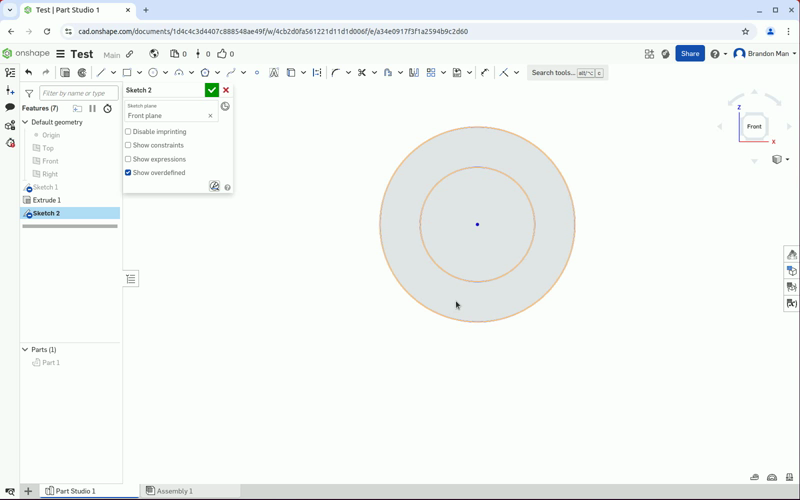
scroll(6)
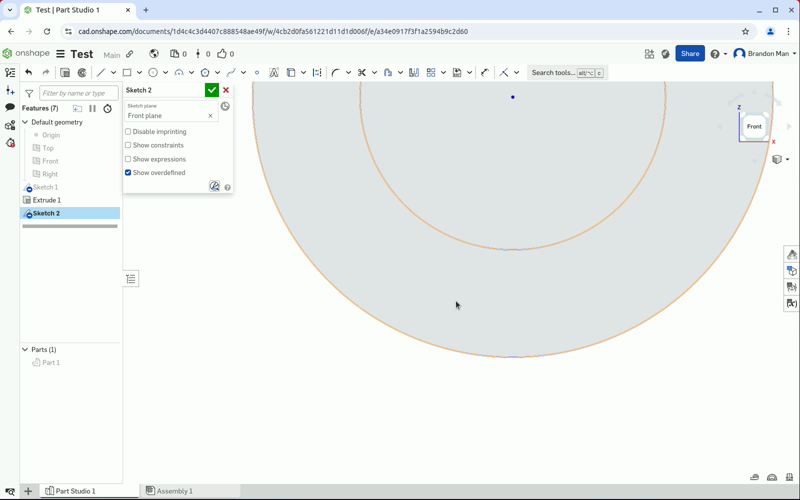
click(456, 300)
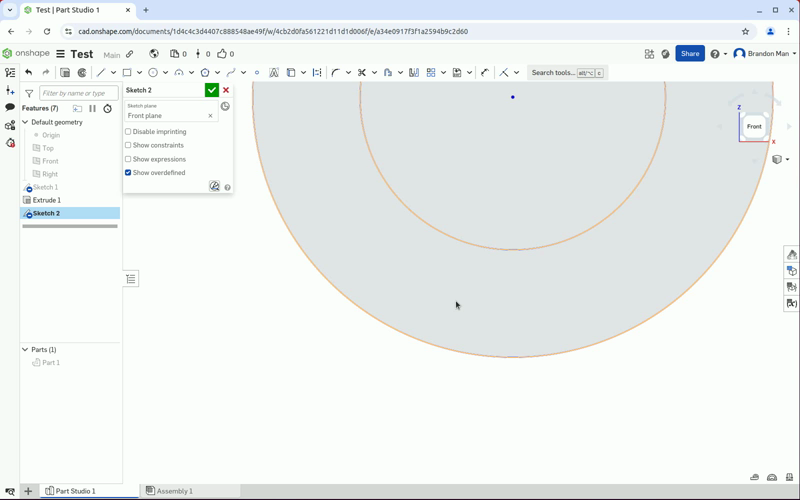
scroll(-6)
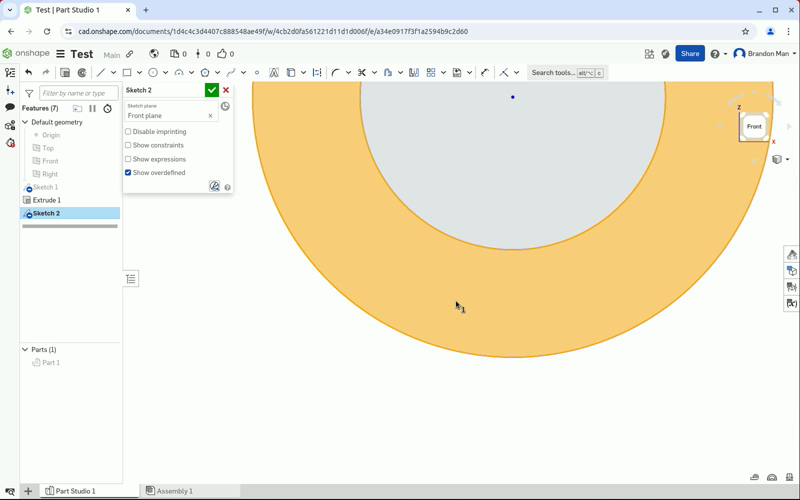
scroll(-6)
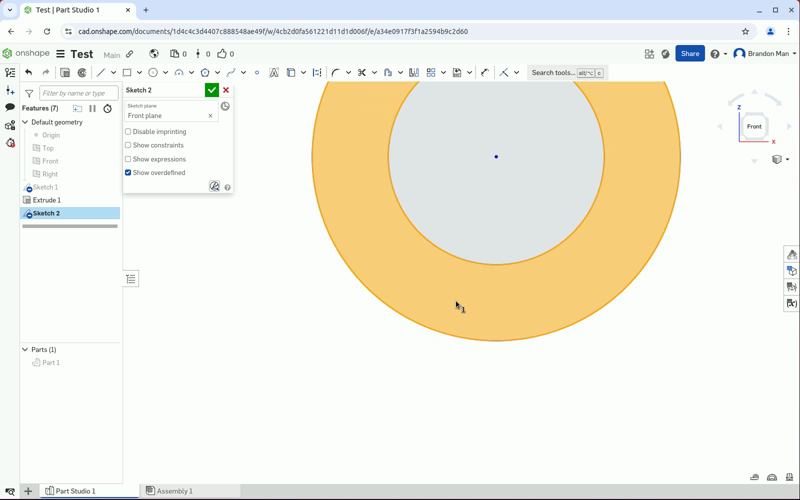
scroll(-6)
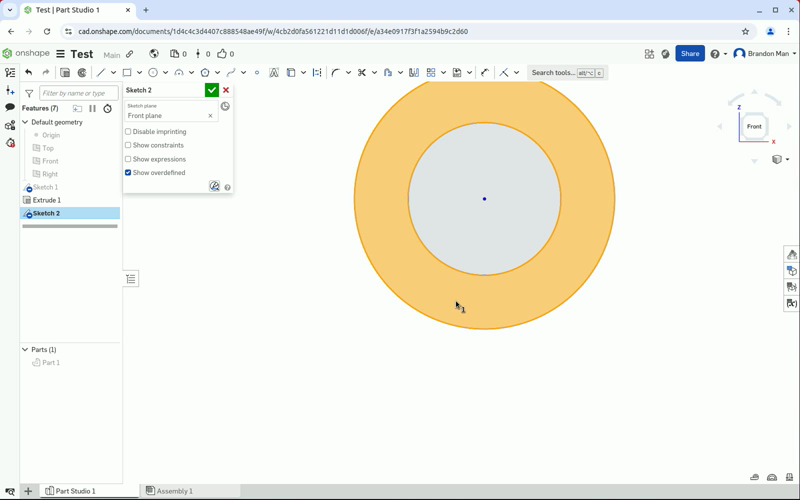
scroll(-6)
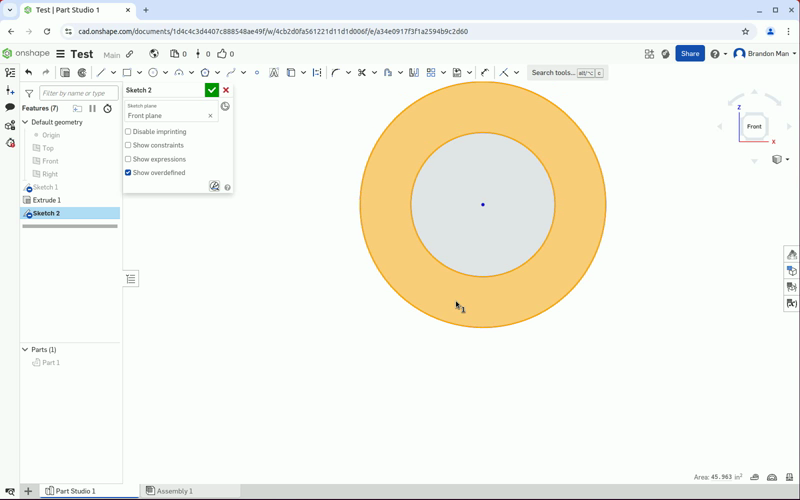
scroll(-6)
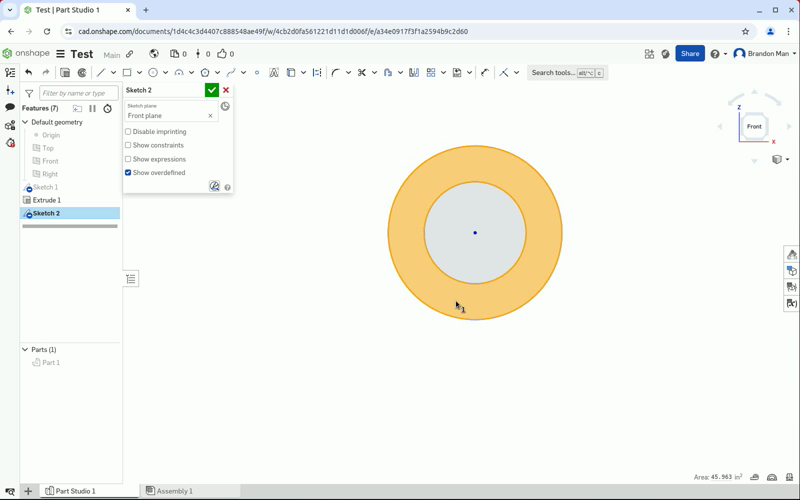
scroll(-6)
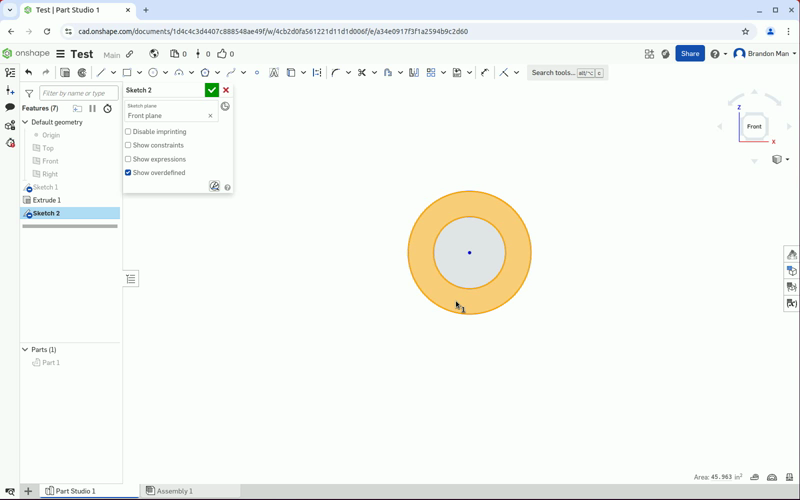
scroll(-6)
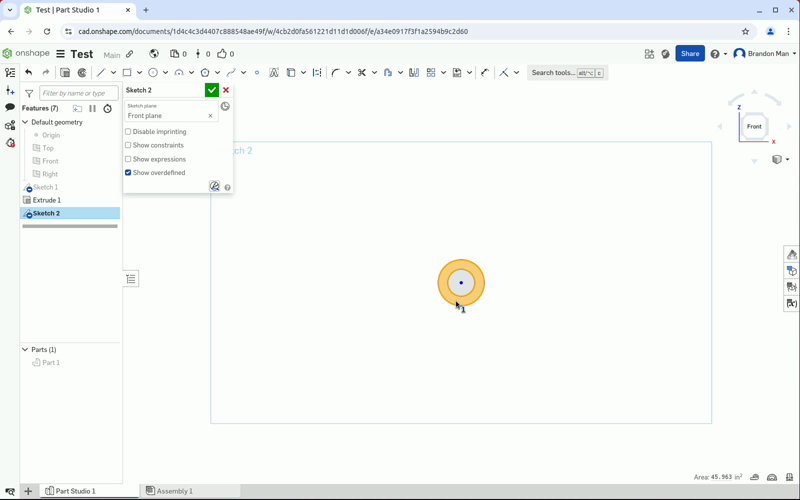
mouse_move(73, 352)
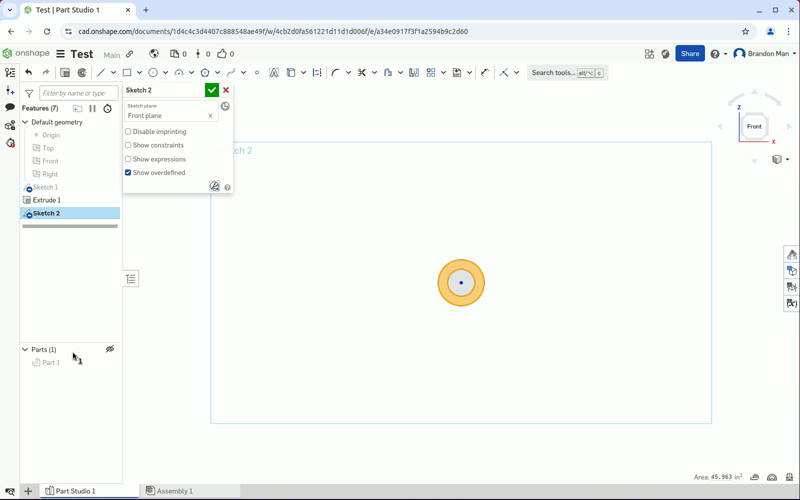
key(shift+y)
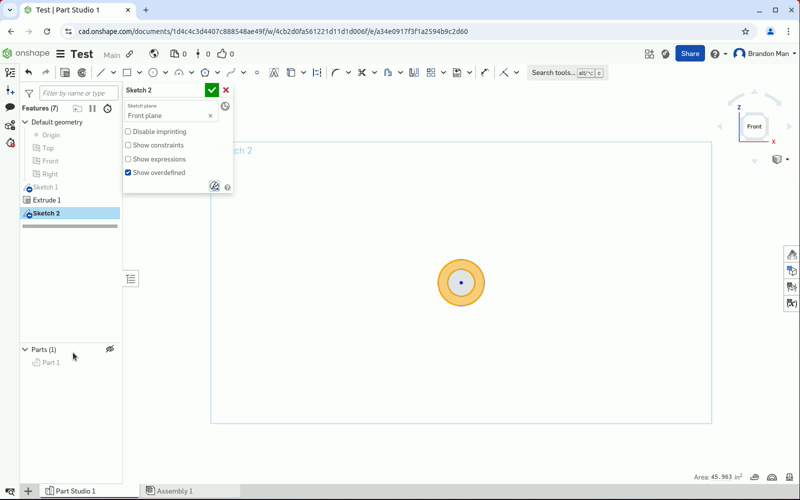
key(shift+e)
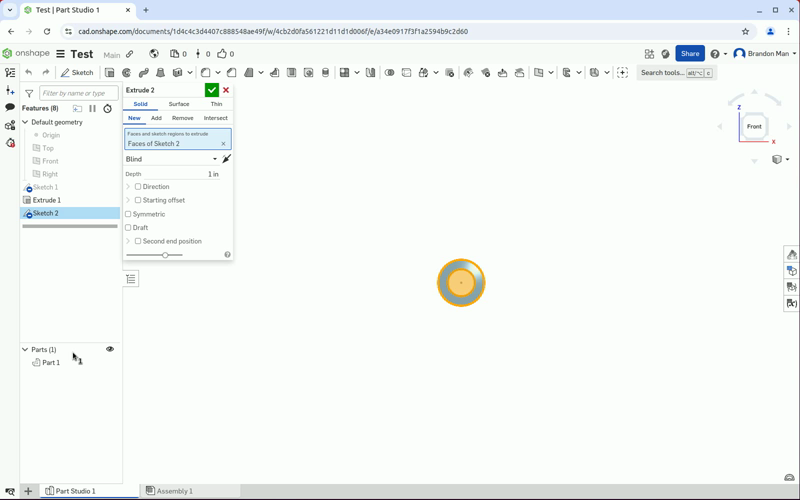
mouse_move(143, 106)
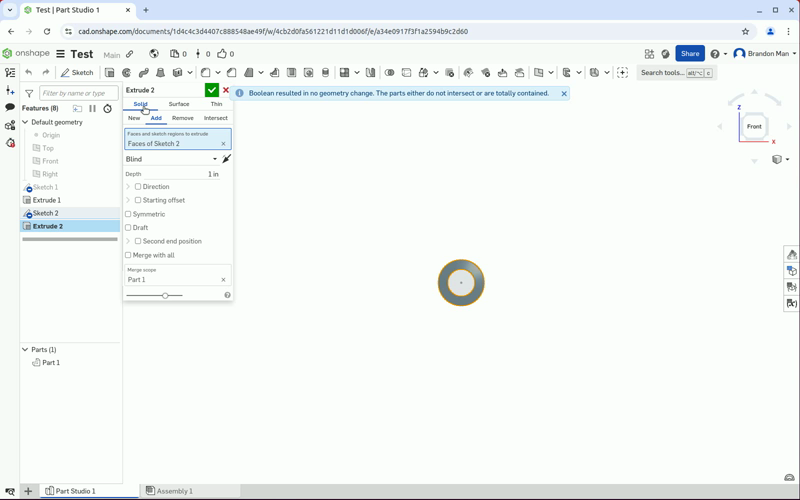
click(143, 106)
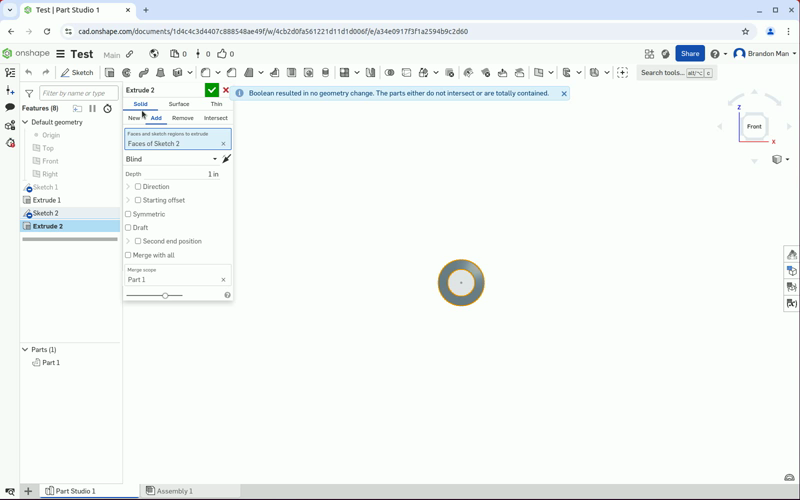
mouse_move(137, 120)
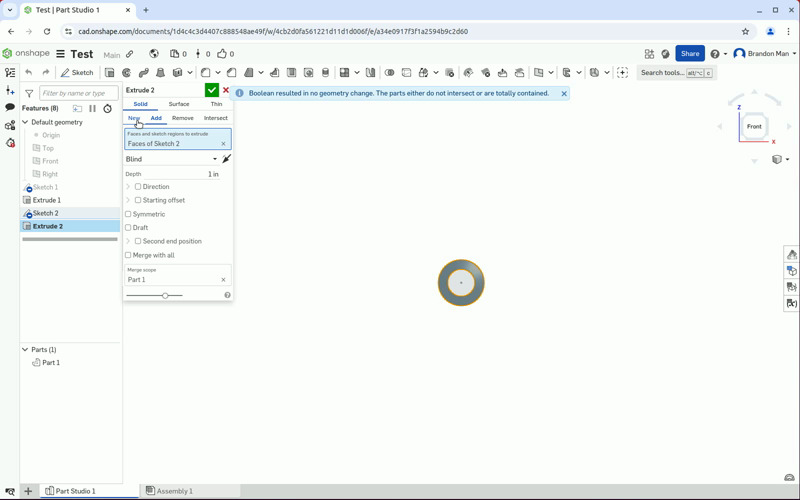
click(137, 120)
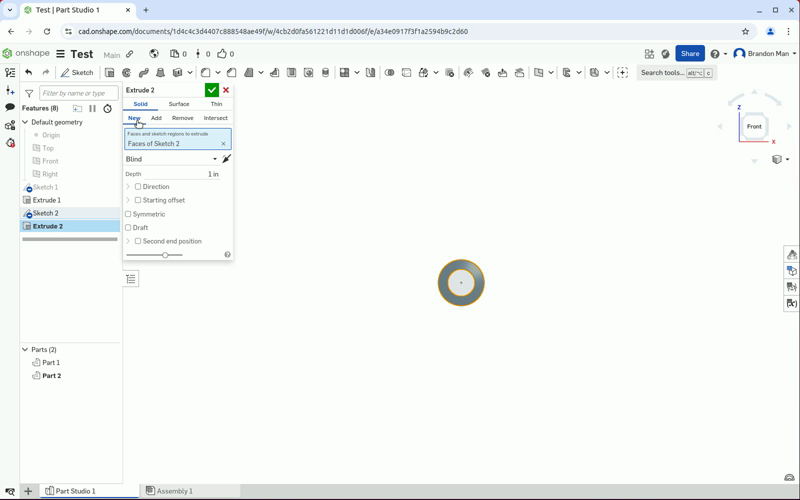
key(tab, 4)
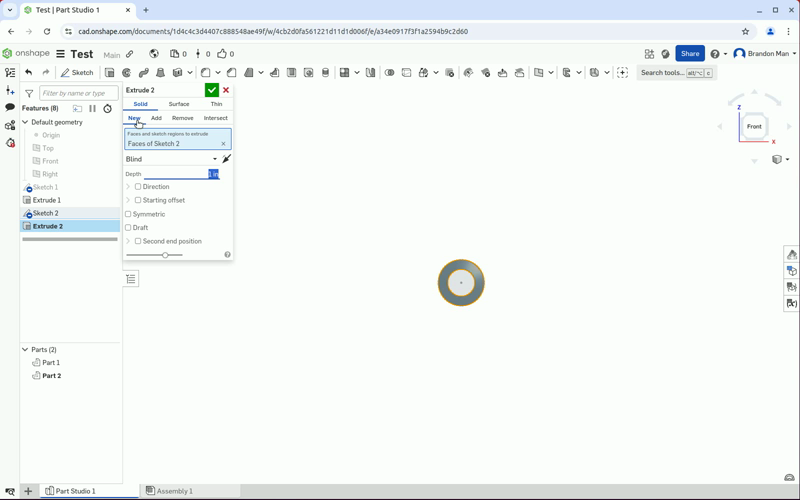
text(18.535)
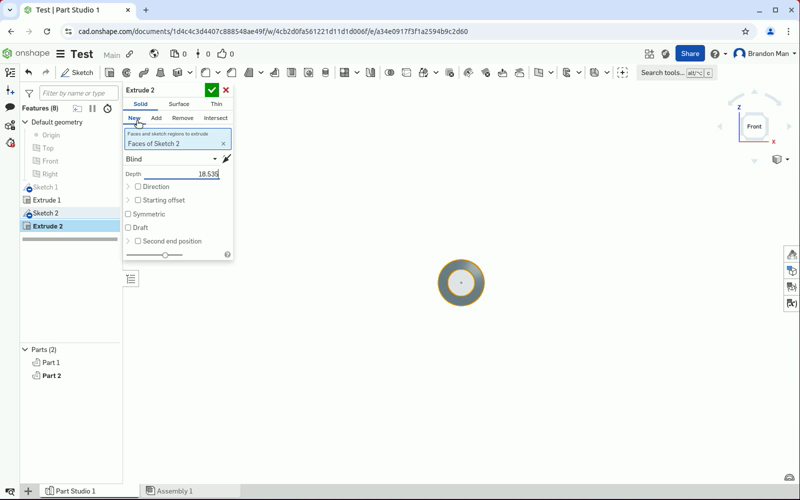
key(enter)
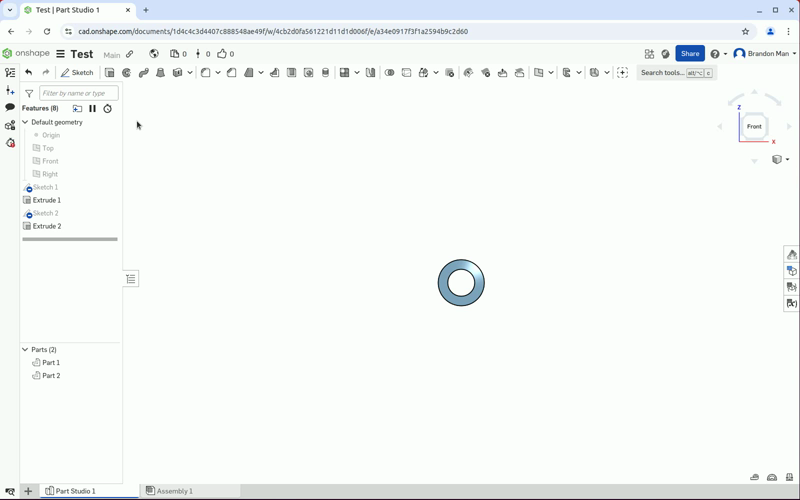
key(shift+h)
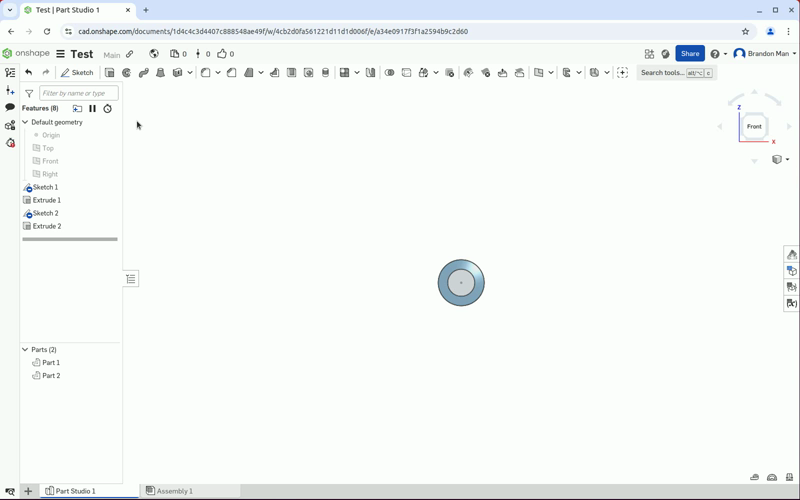
key(shift+h)
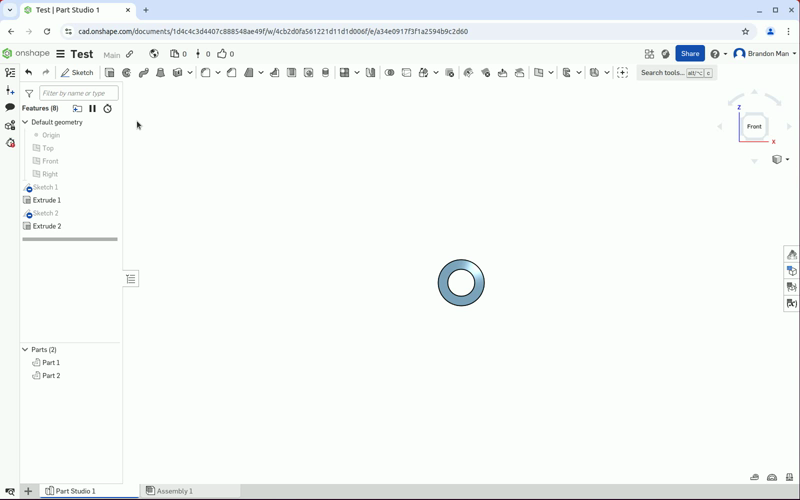
mouse_move(73, 189)
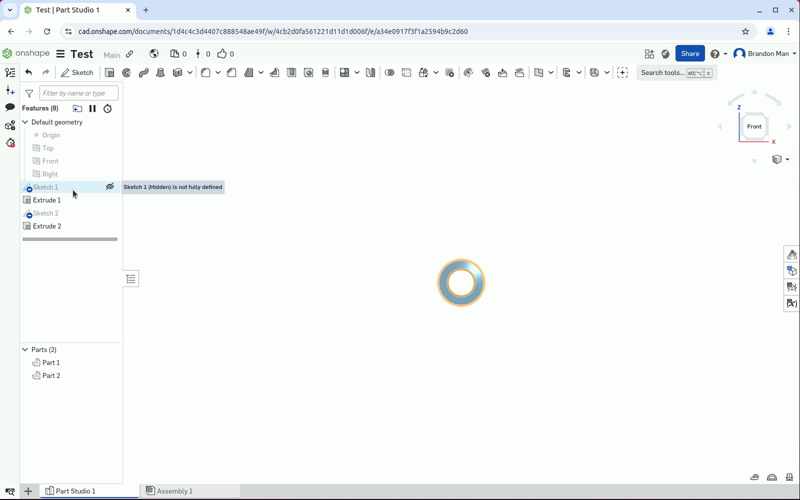
click(73, 189)
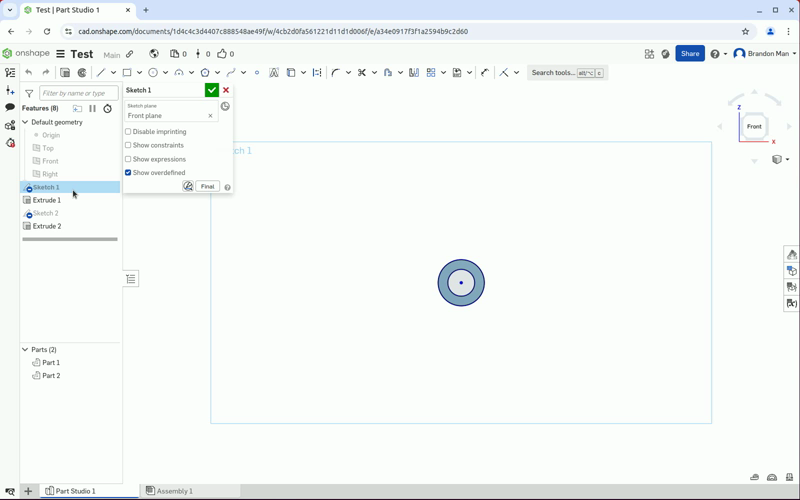
mouse_move(229, 92)
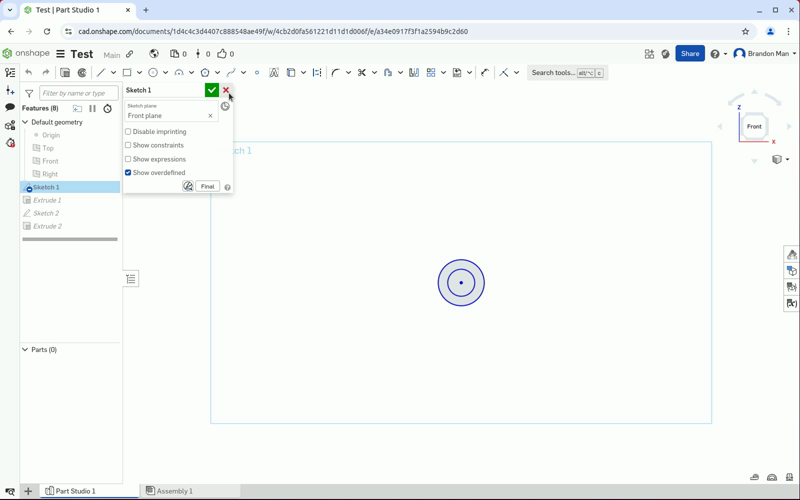
click(229, 92)
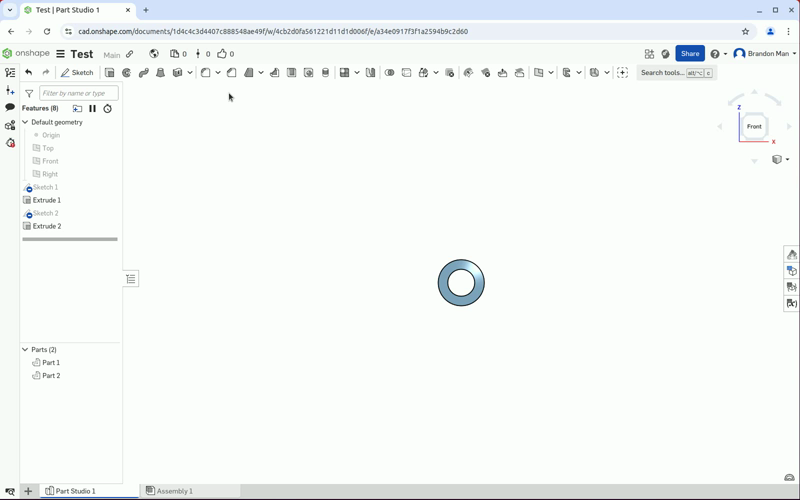
mouse_move(541, 75)
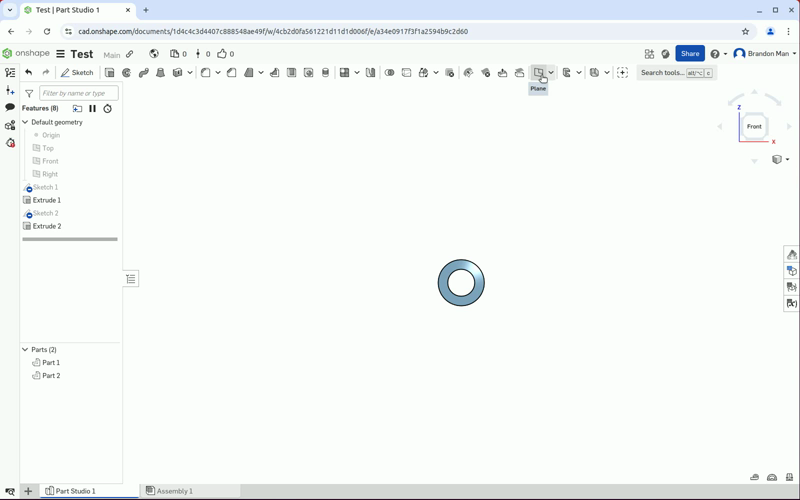
click(541, 75)
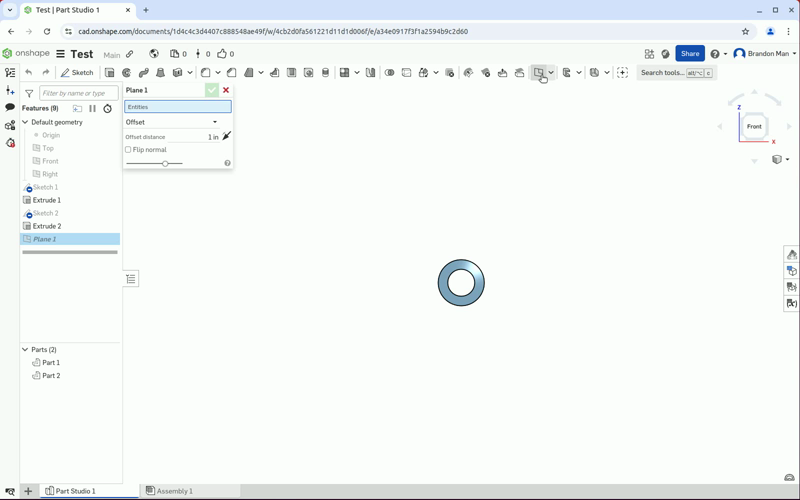
mouse_move(73, 163)
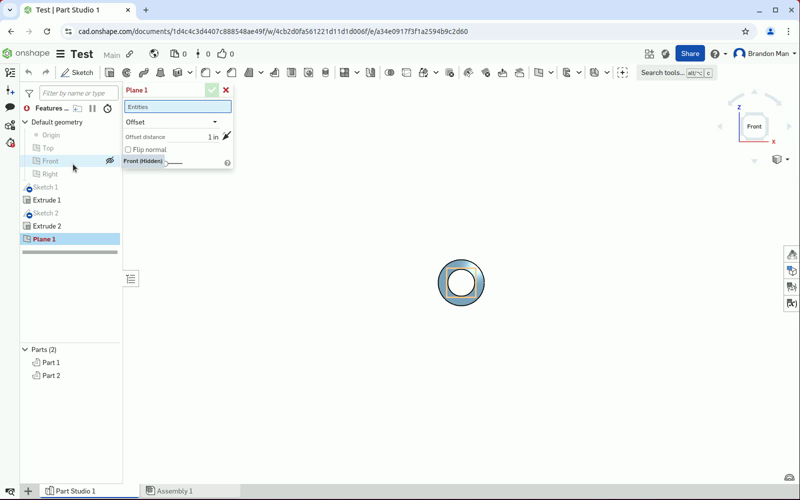
click(73, 163)
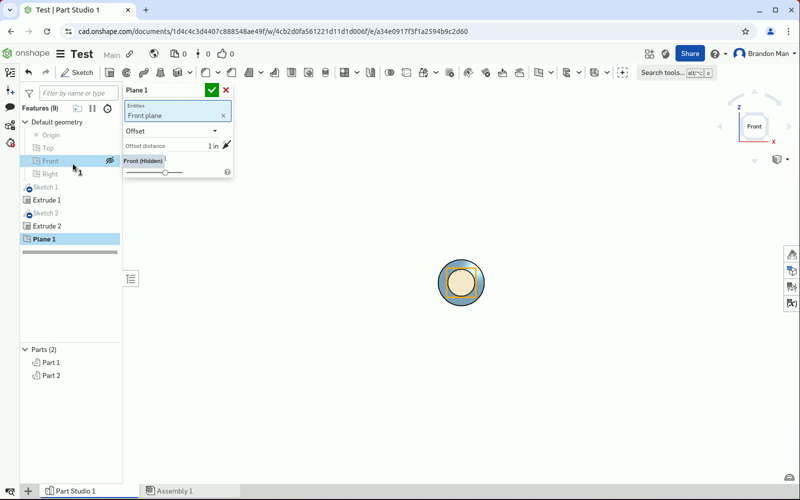
key(tab, 2)
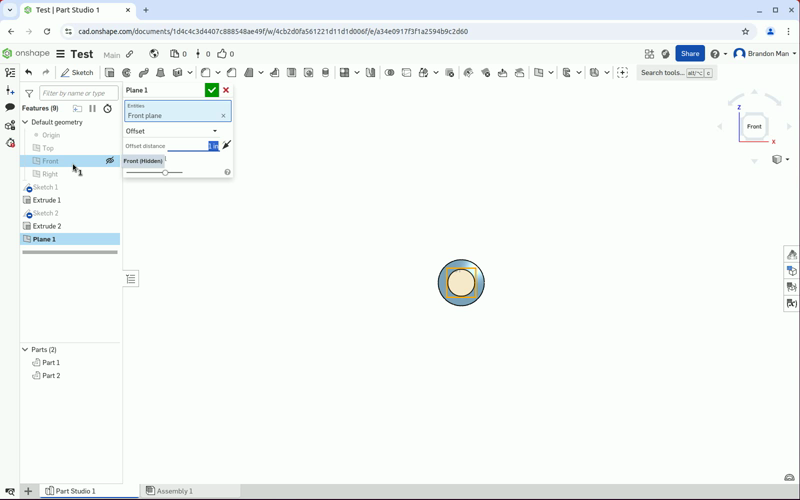
text(18.548)
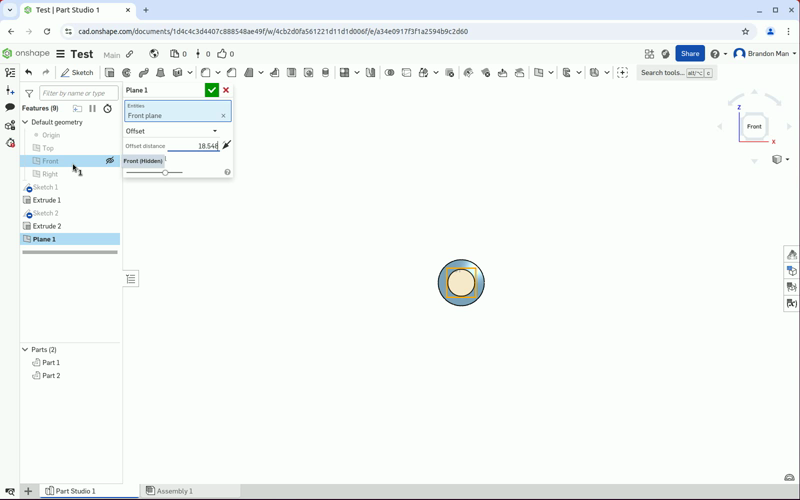
key(enter, 2)
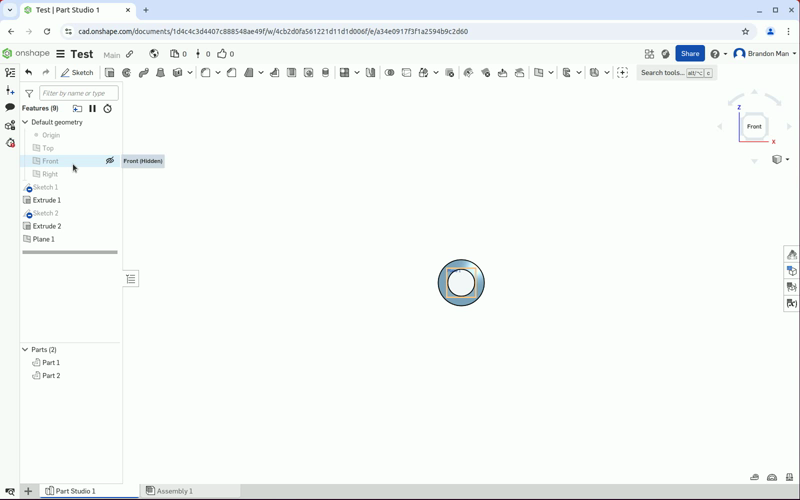
key(shift+s)
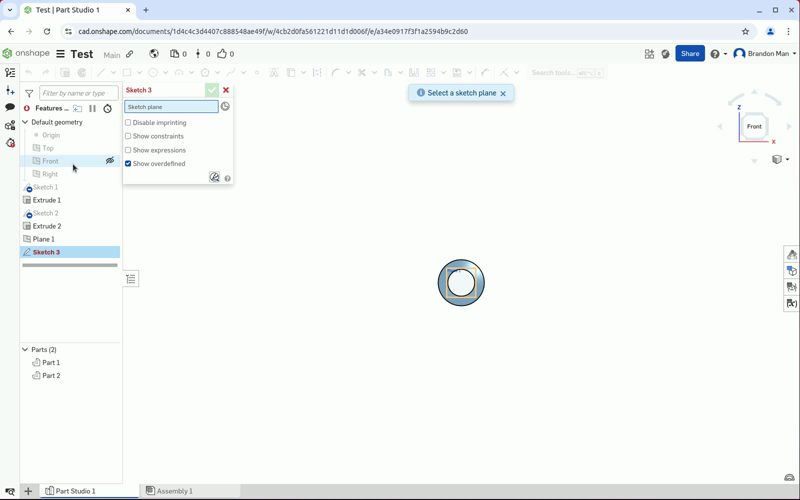
mouse_move(73, 241)
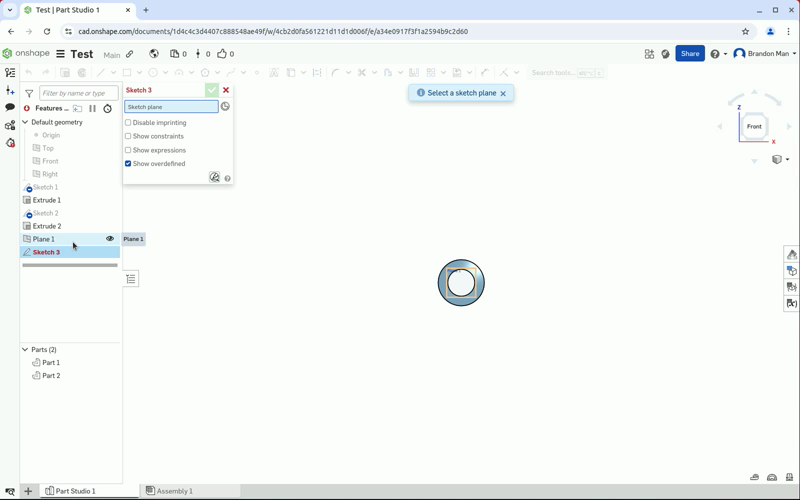
click(73, 241)
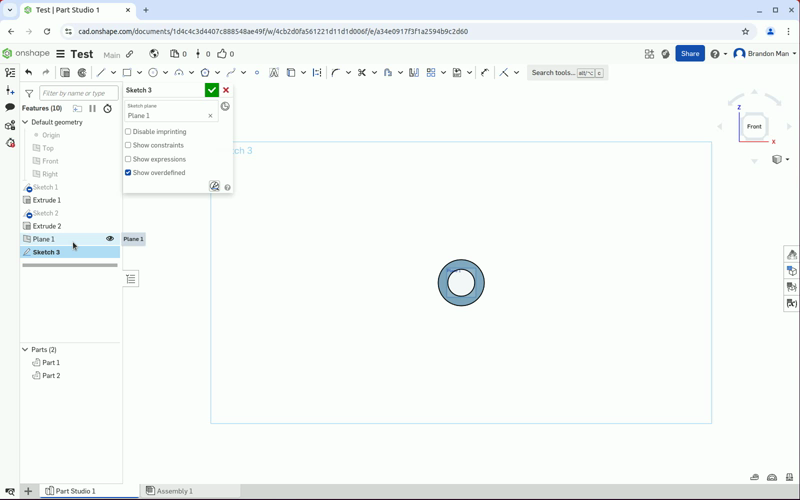
mouse_move(73, 352)
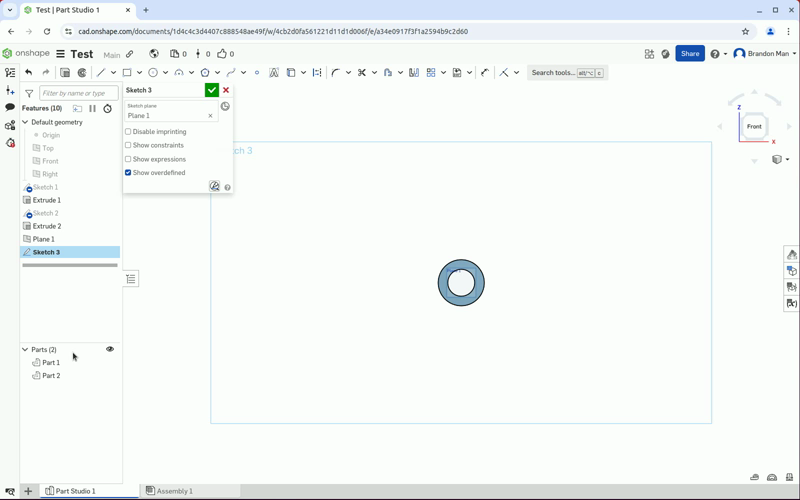
key(y)
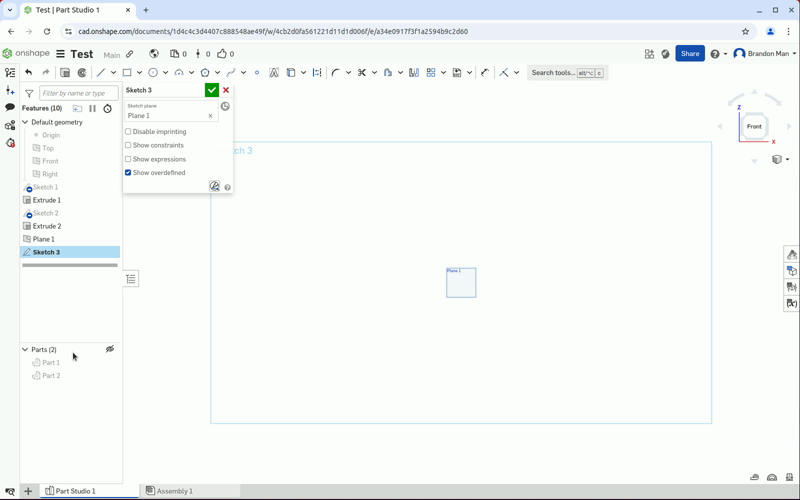
key(l)
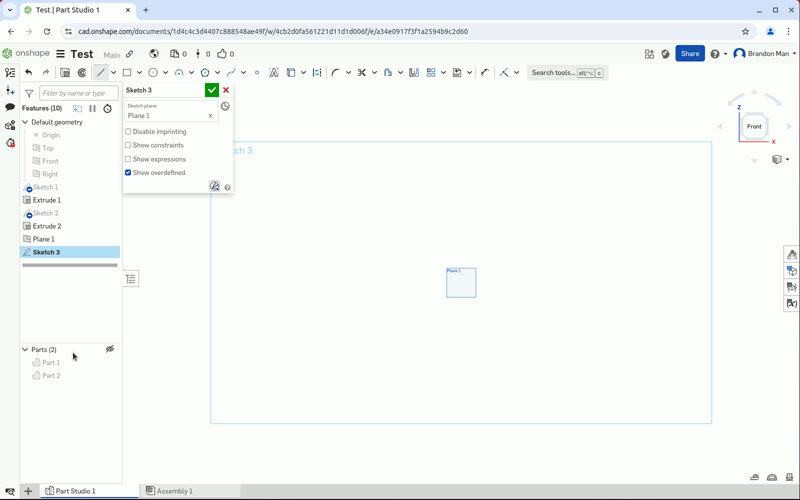
key_down(shift)
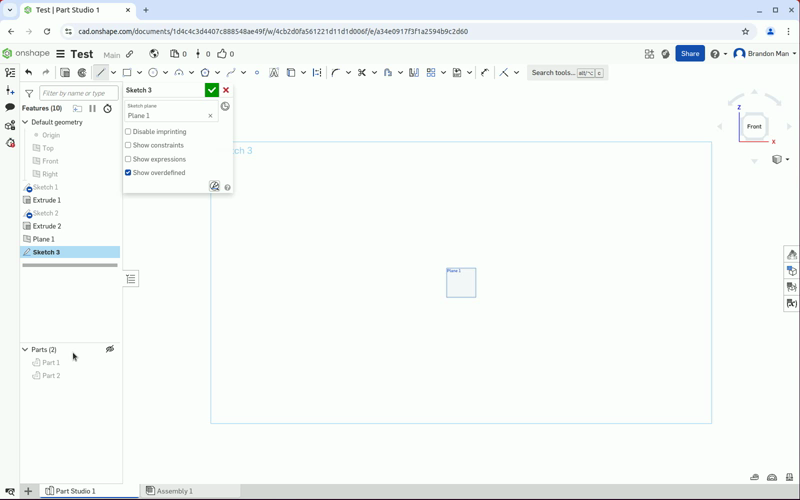
mouse_move(422, 276)
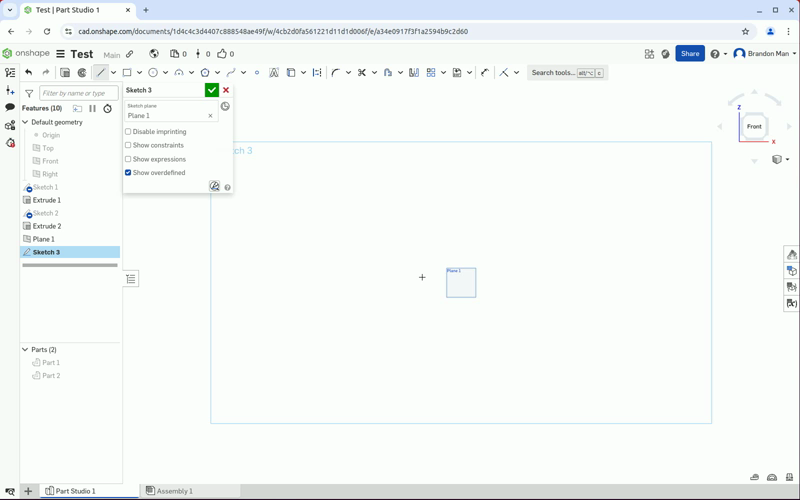
click(422, 276)
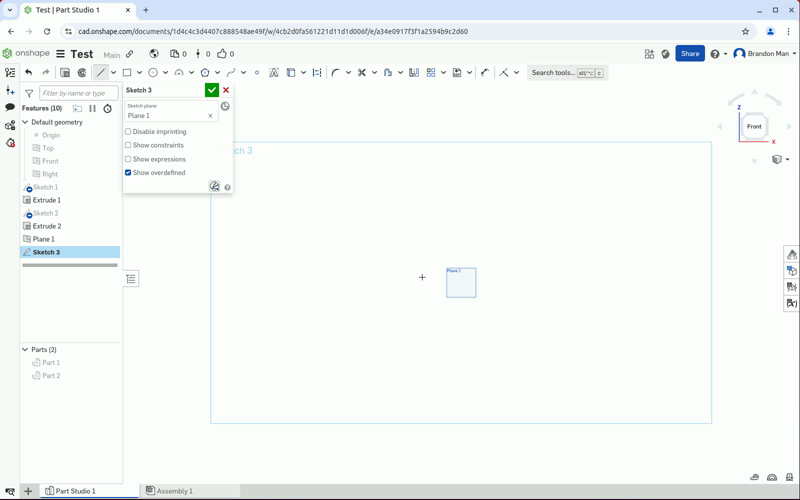
key_up(shift)
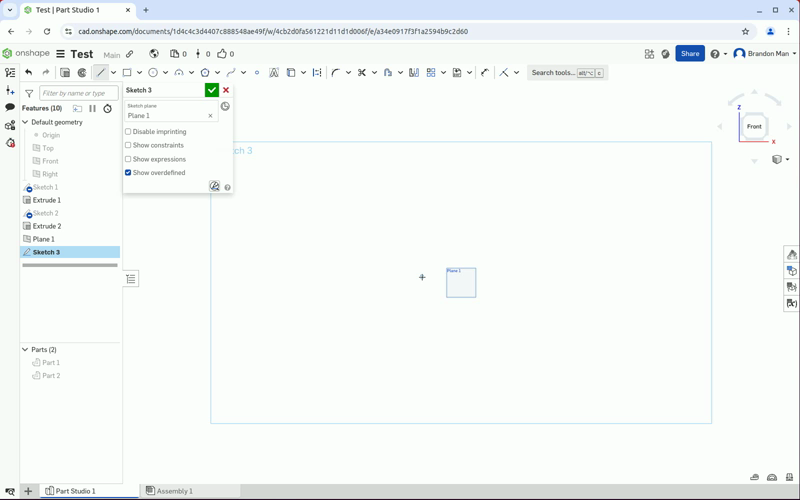
key_down(shift)
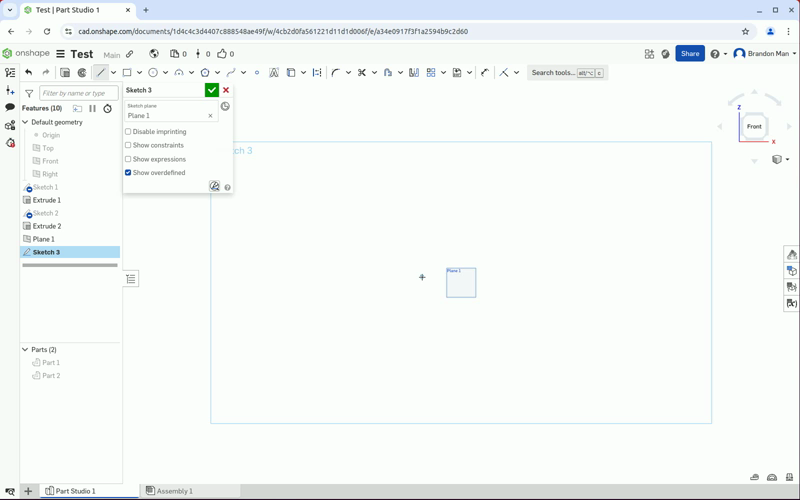
mouse_move(452, 276)
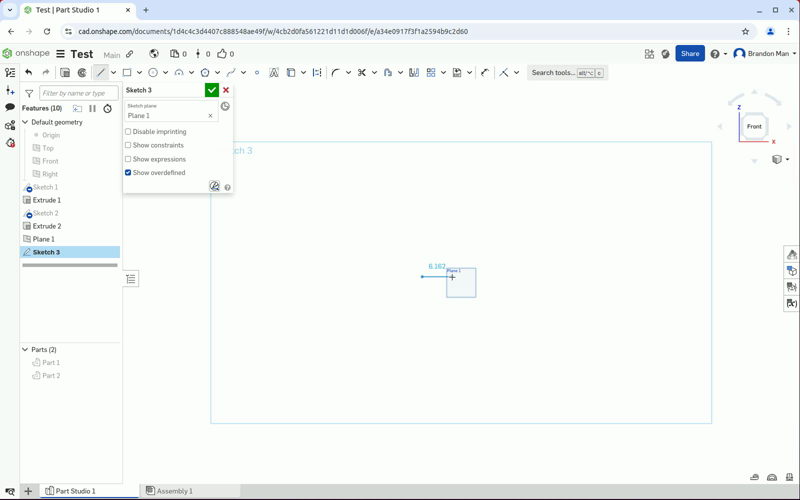
mouse_move(437, 314)
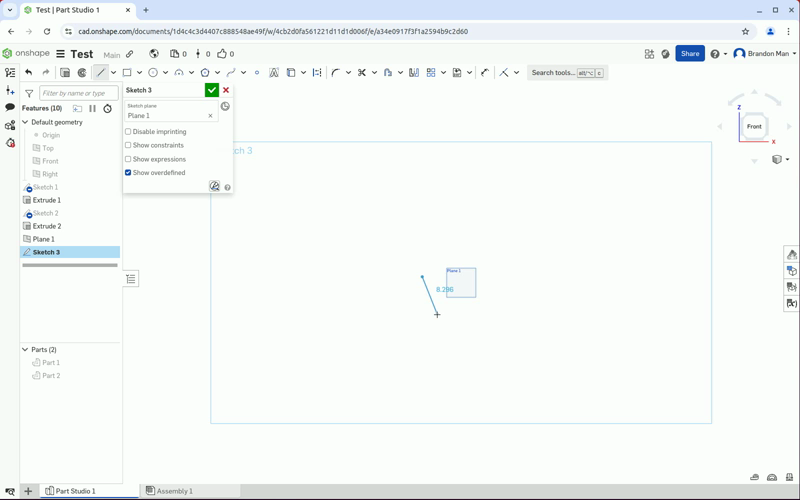
click(437, 314)
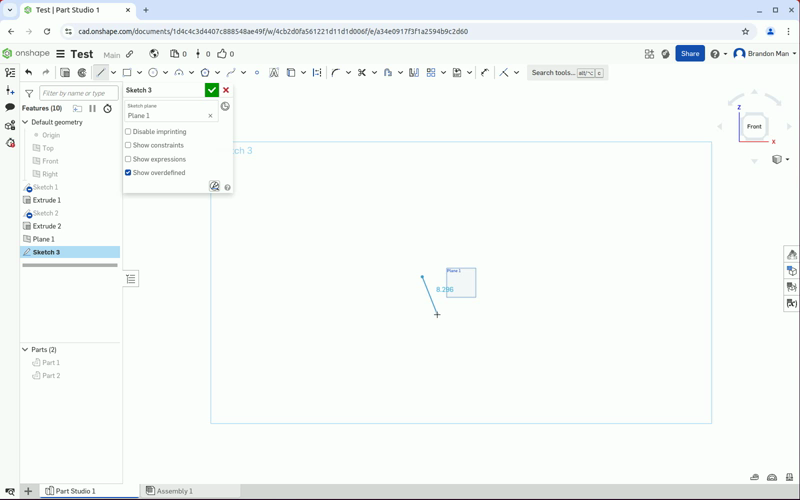
key_up(shift)
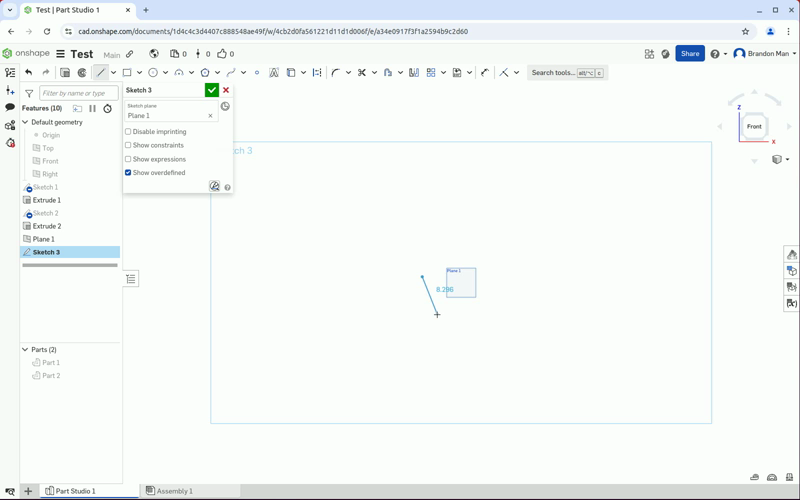
key_down(shift)
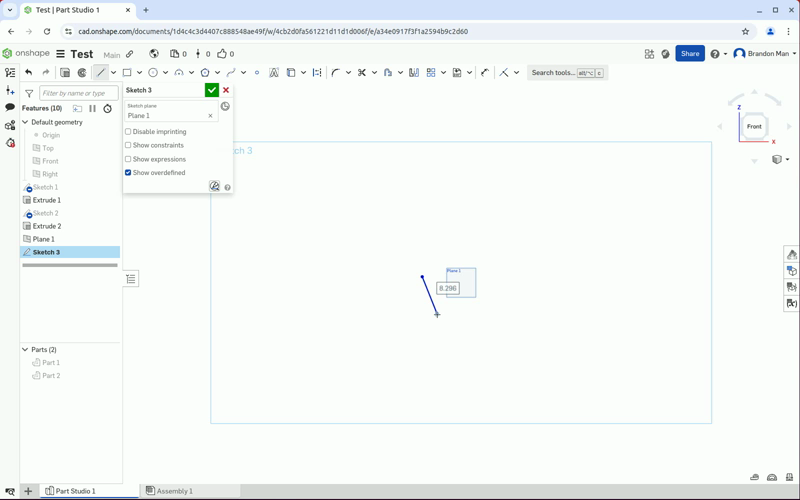
mouse_move(467, 314)
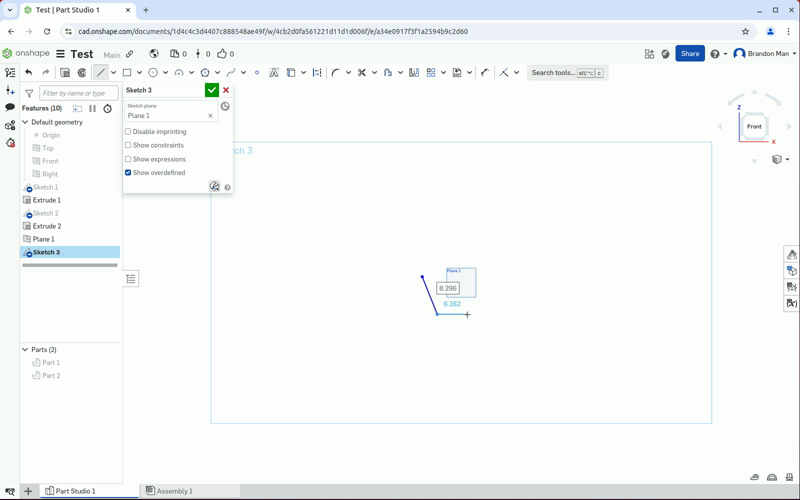
mouse_move(476, 320)
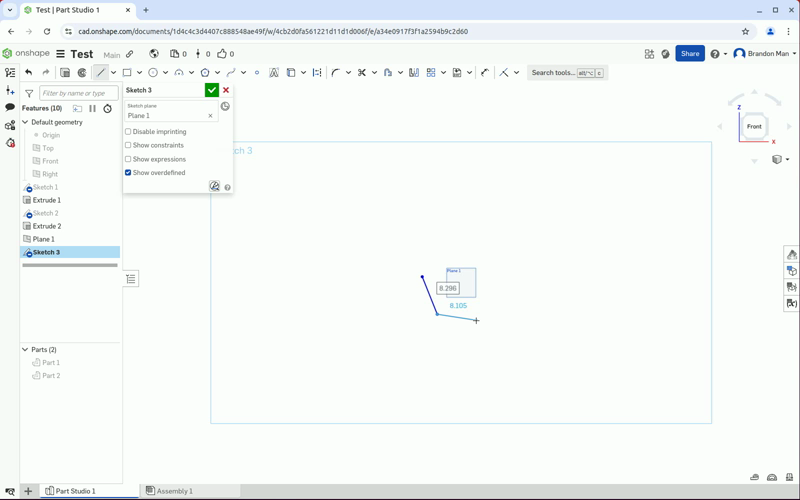
click(476, 320)
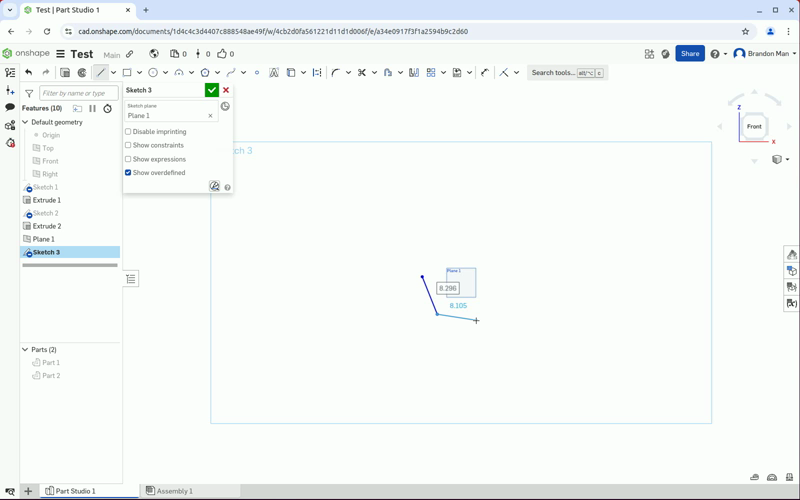
key_up(shift)
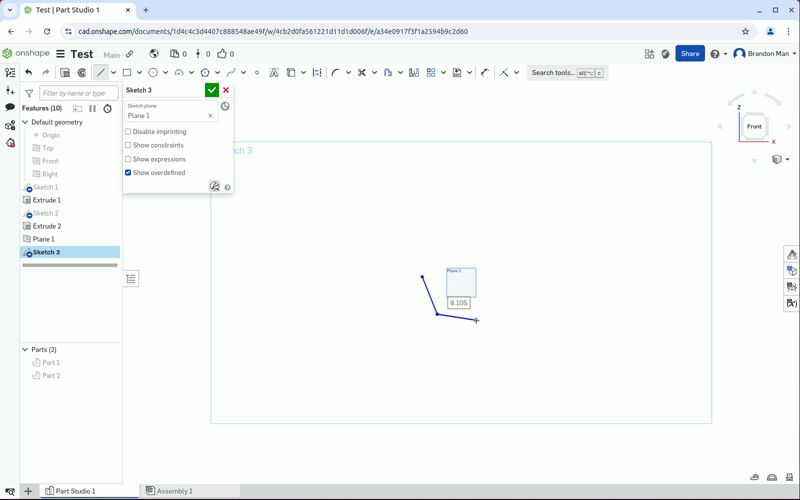
key_down(shift)
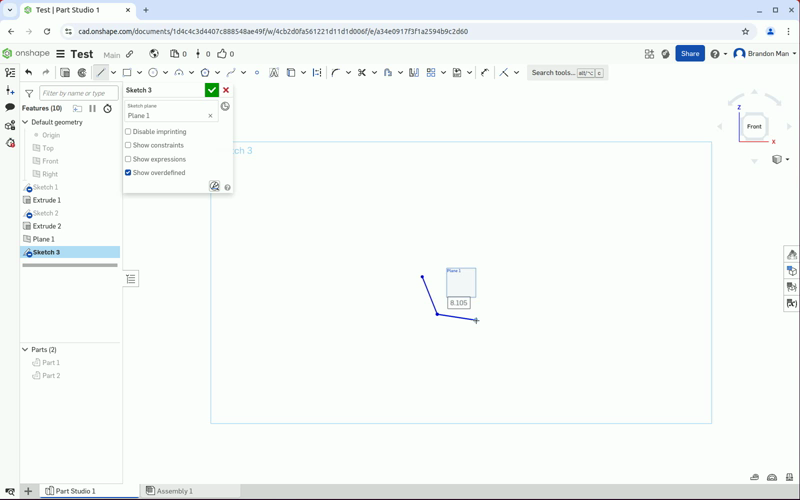
mouse_move(506, 320)
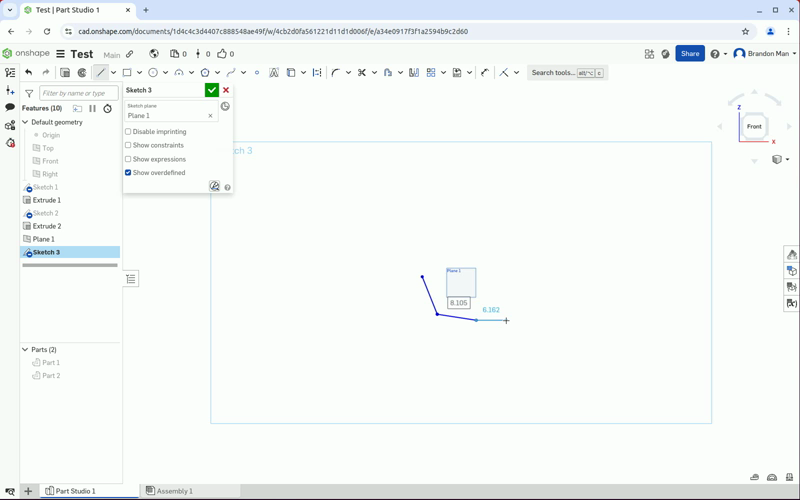
mouse_move(501, 288)
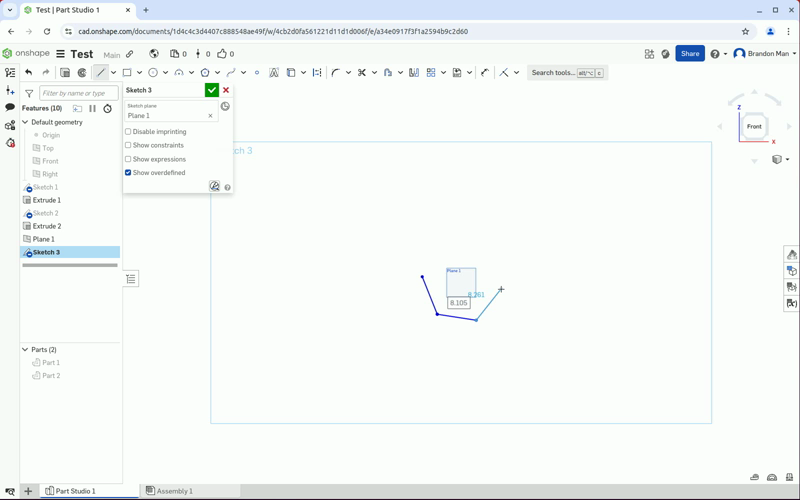
click(501, 288)
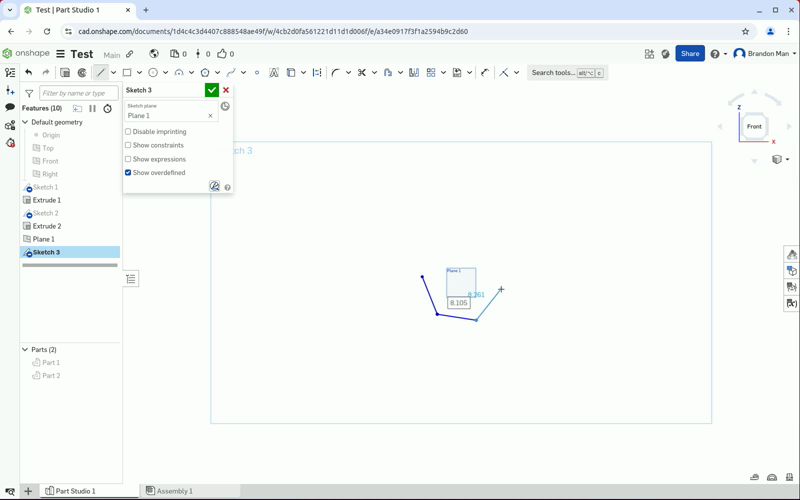
key_up(shift)
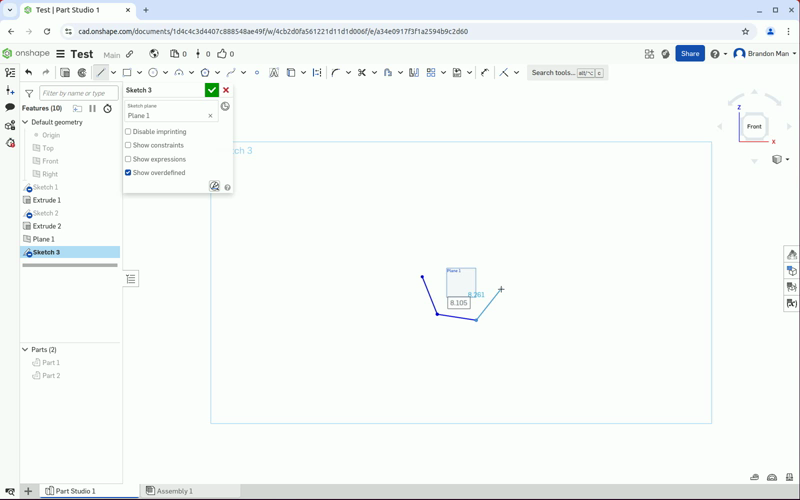
key_down(shift)
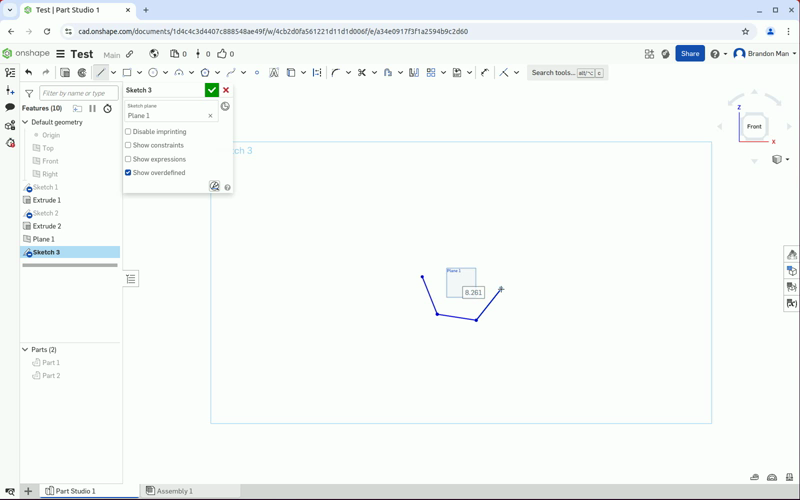
mouse_move(531, 288)
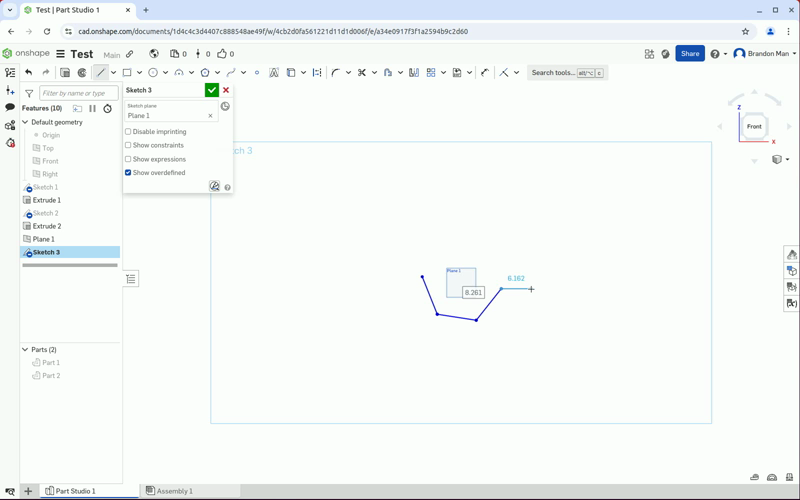
mouse_move(486, 251)
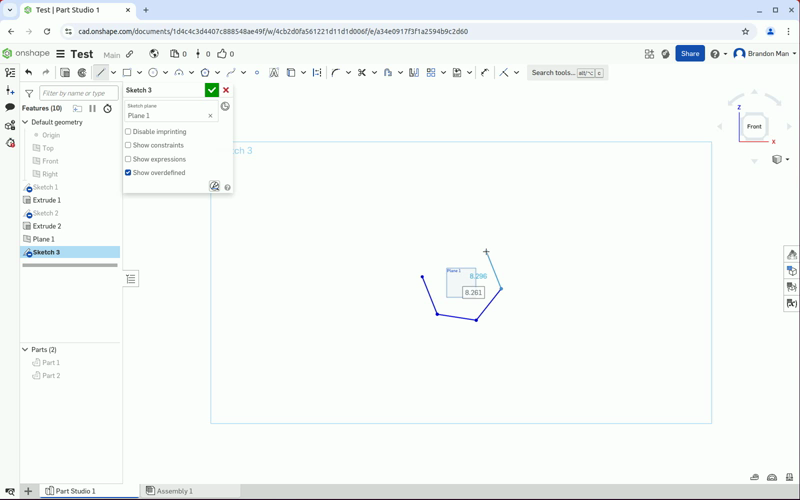
click(486, 251)
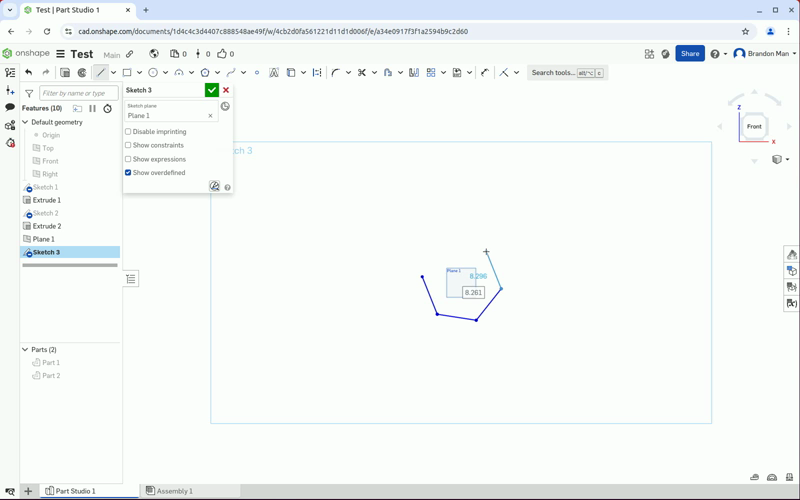
key_up(shift)
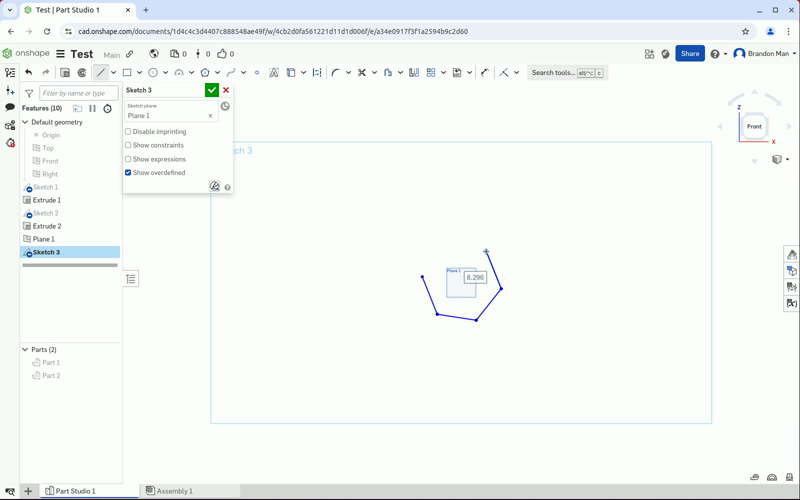
key_down(shift)
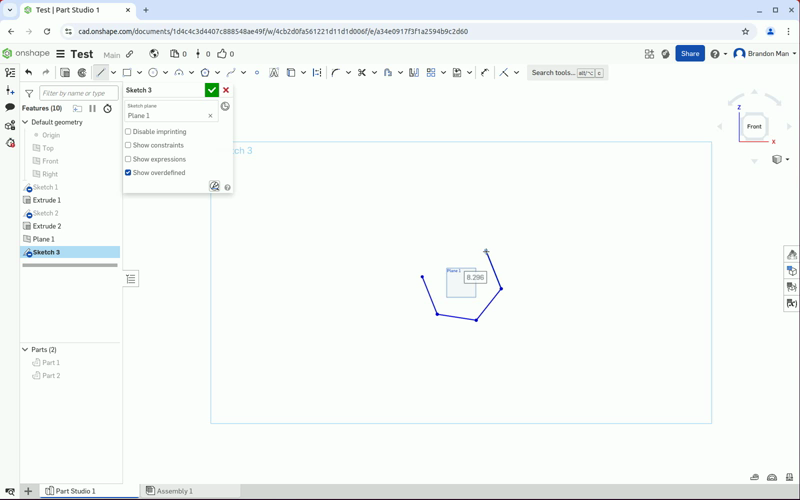
mouse_move(516, 251)
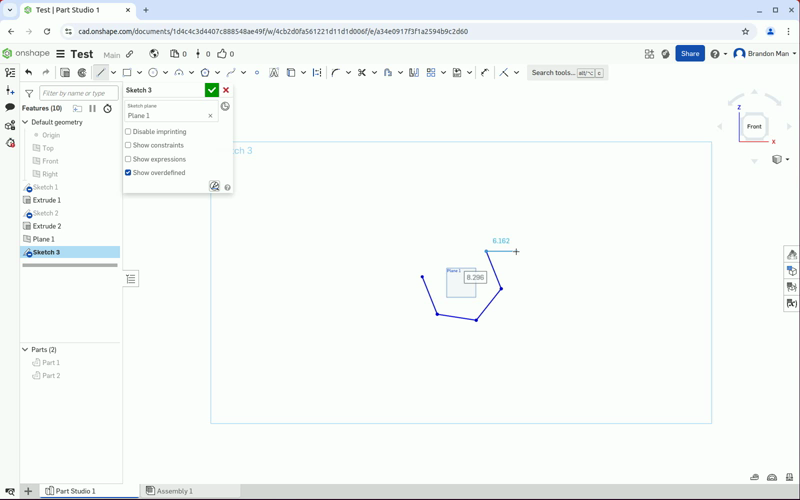
mouse_move(447, 245)
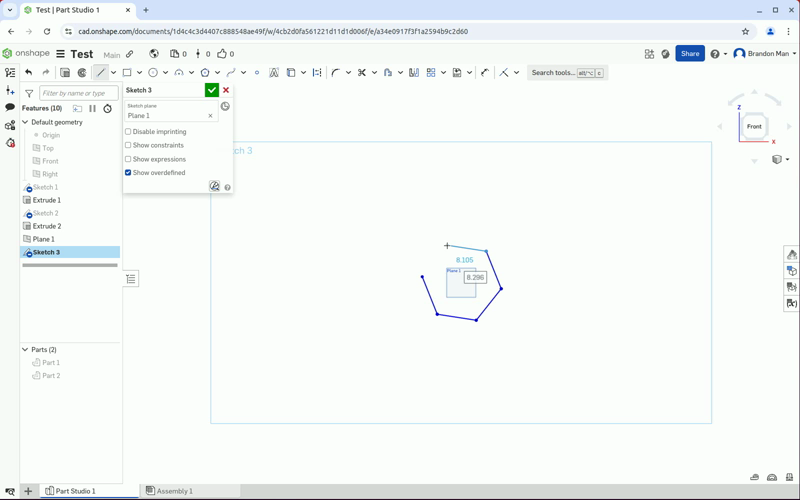
click(447, 245)
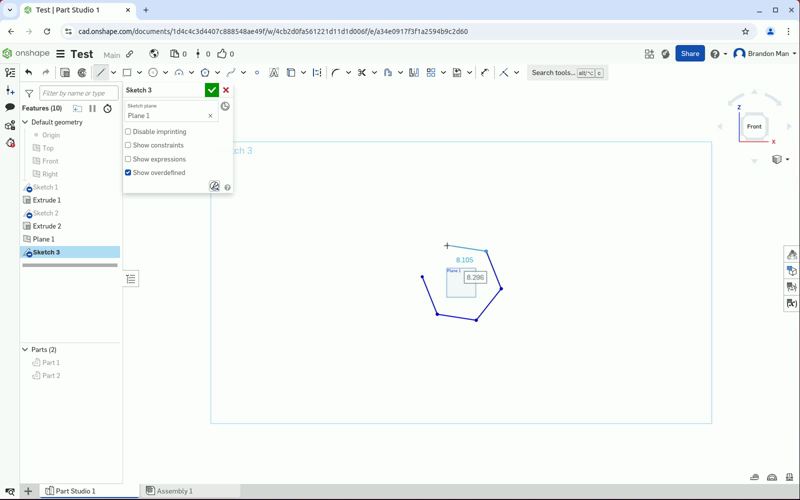
key_up(shift)
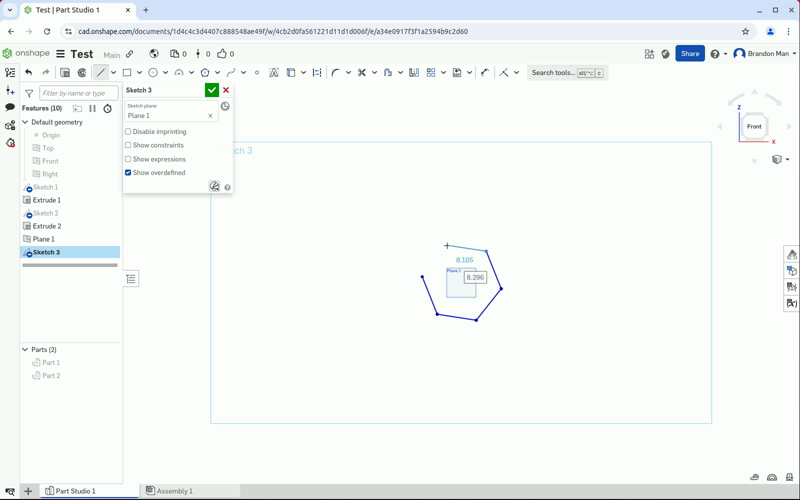
mouse_move(477, 245)
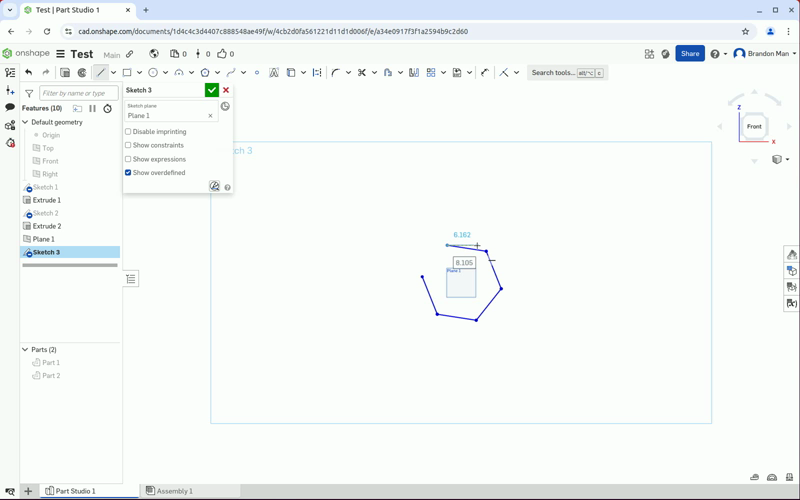
key_down(shift)
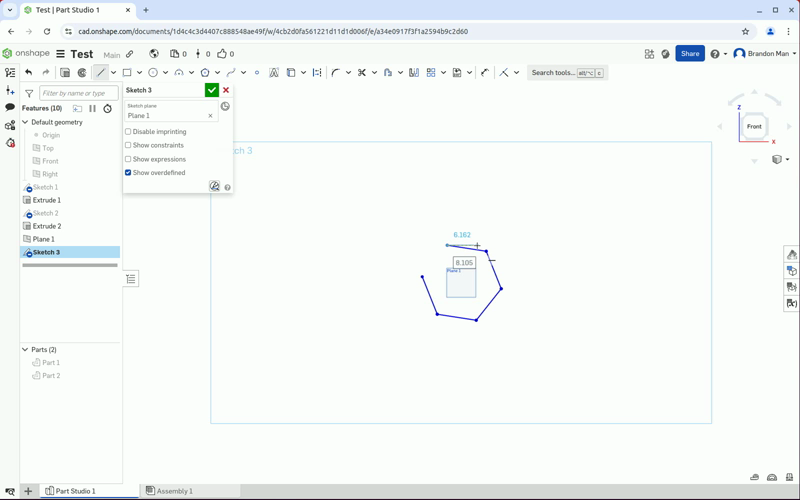
mouse_move(422, 276)
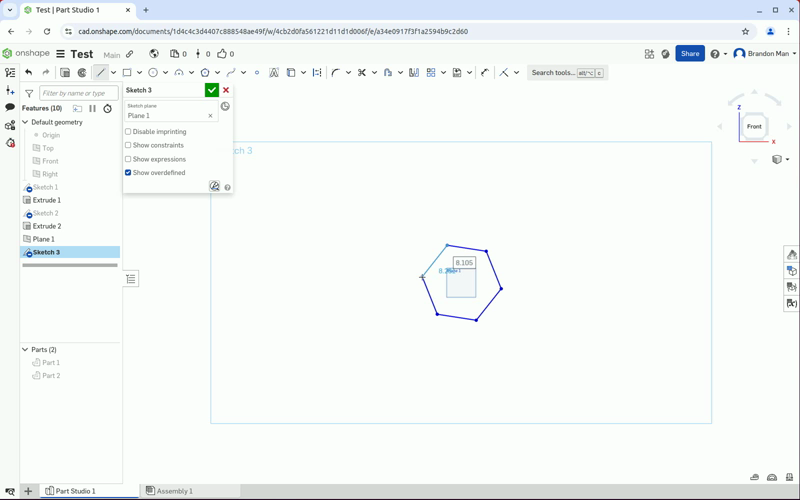
key_up(shift)
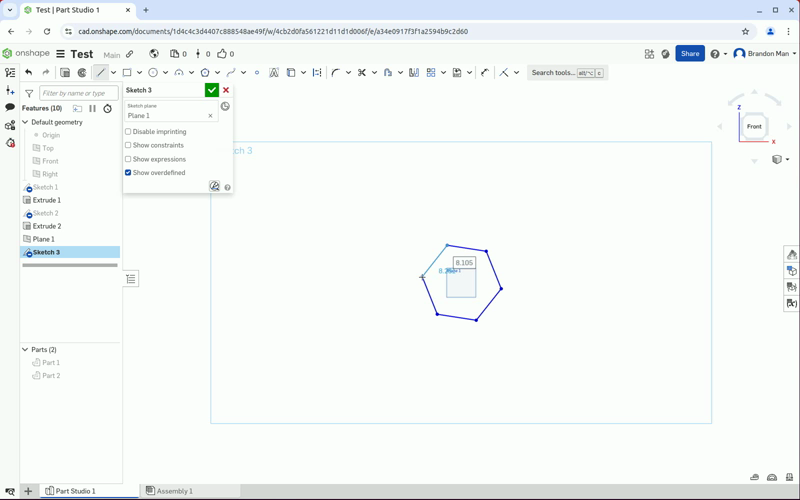
click(422, 276)
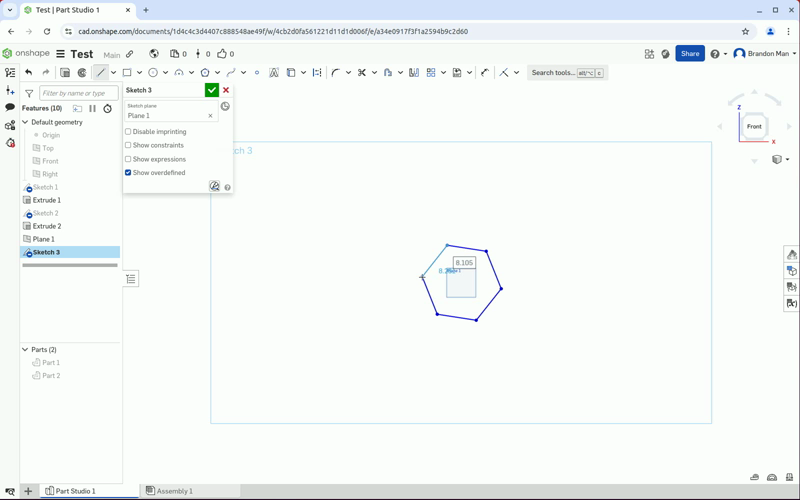
key(esc)
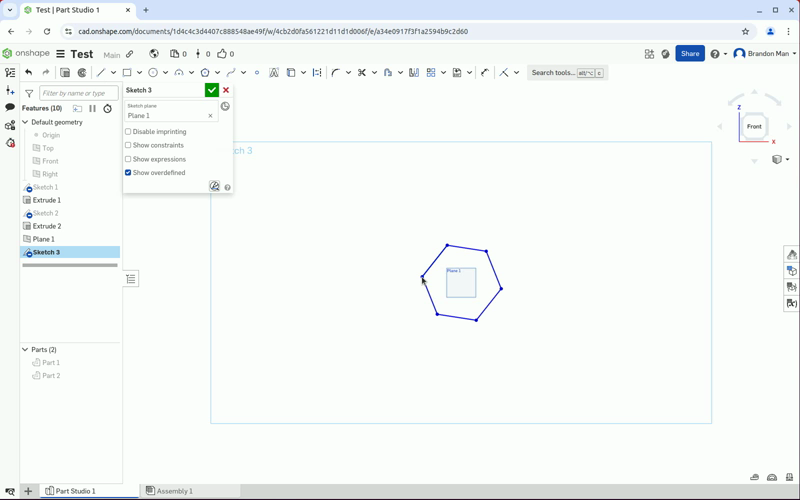
key(c)
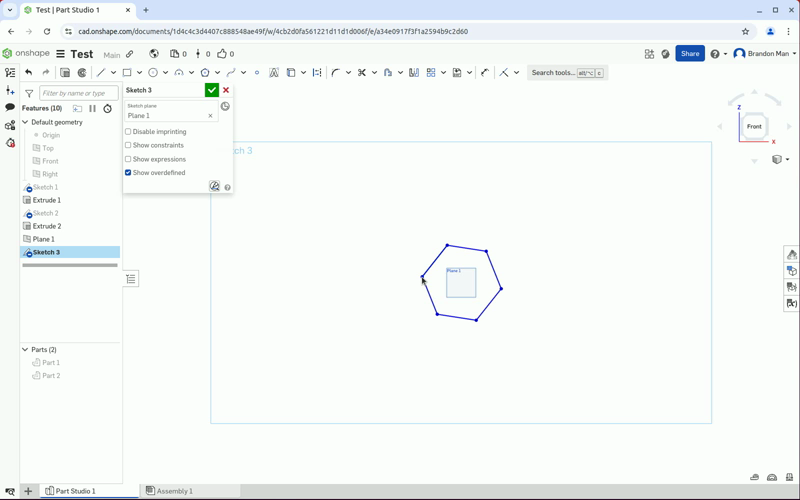
key_down(shift)
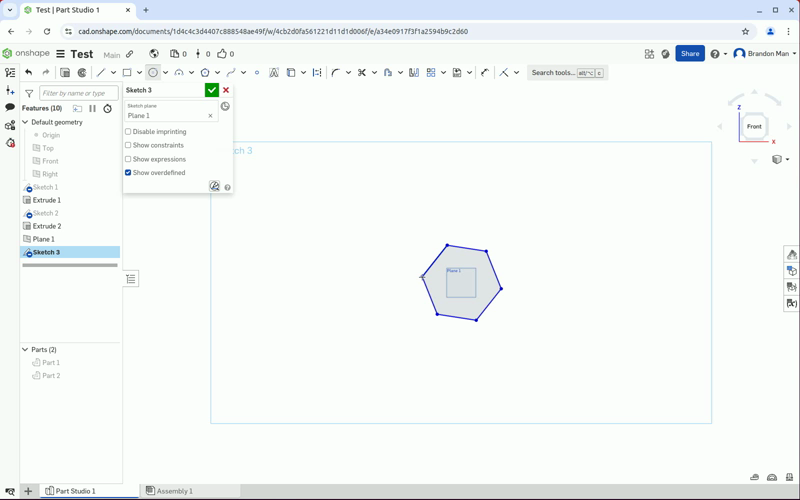
mouse_move(461, 282)
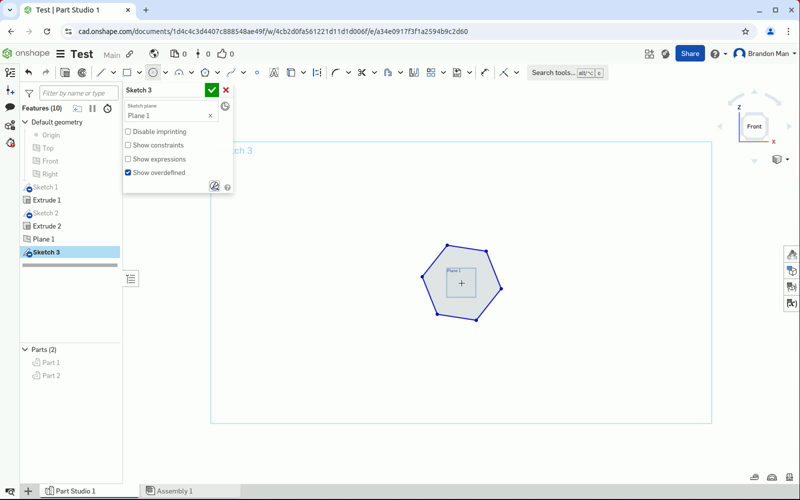
click(461, 282)
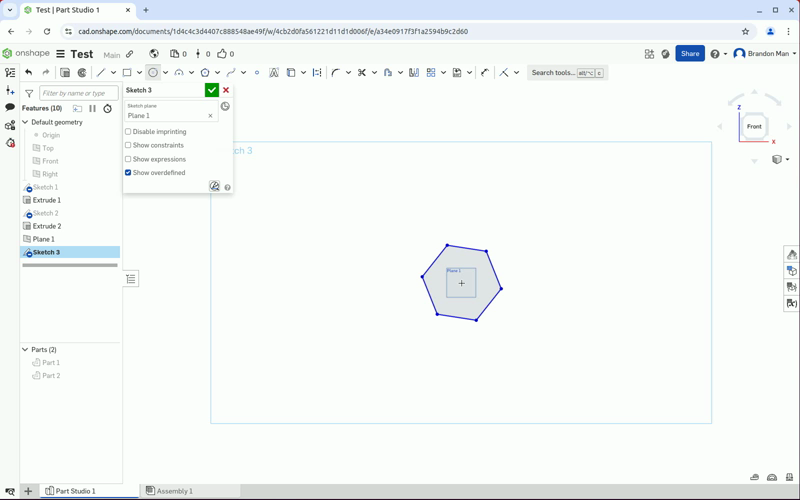
key_up(shift)
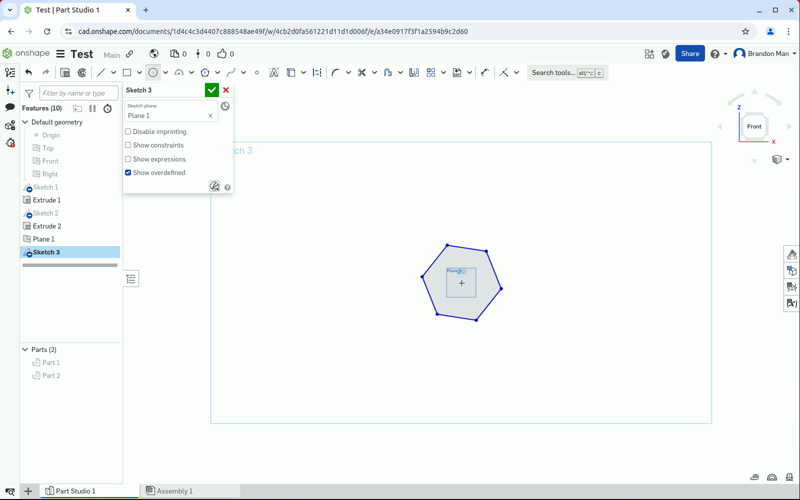
mouse_move(484, 282)
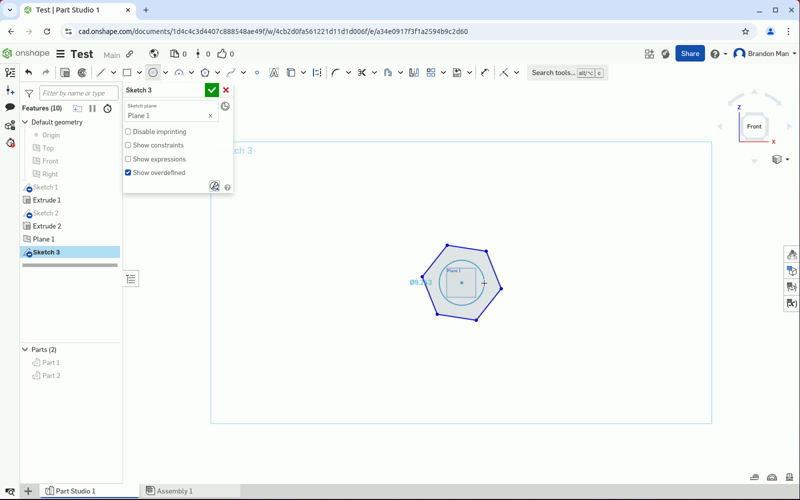
click(484, 282)
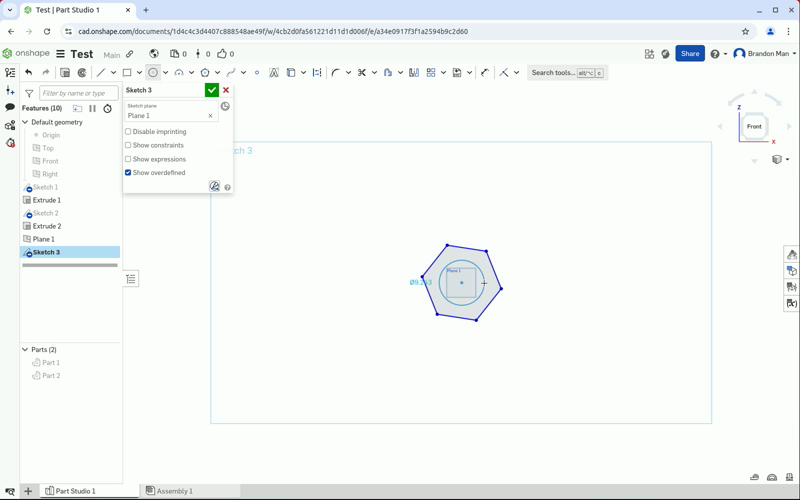
key(esc)
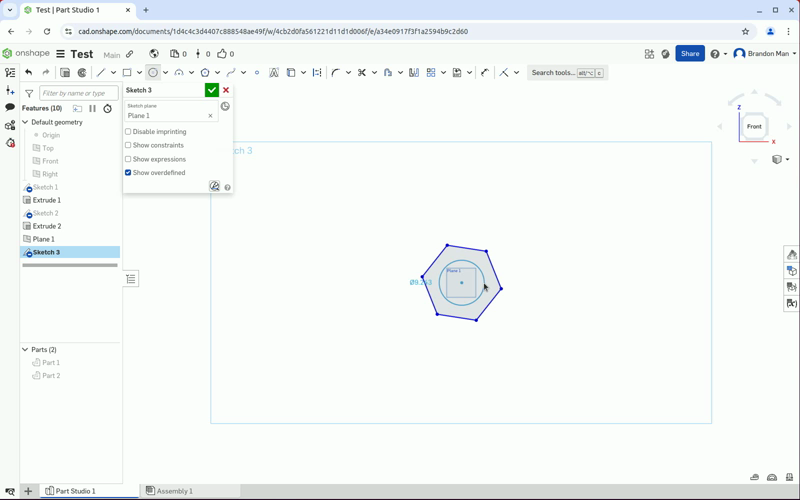
mouse_move(445, 312)
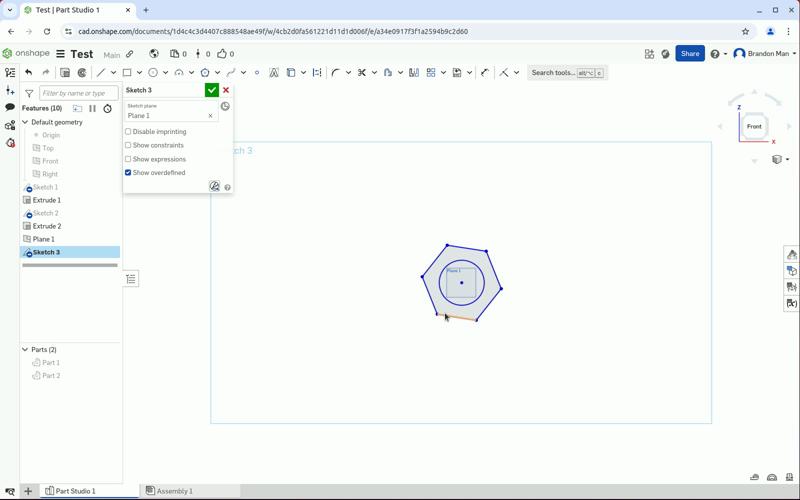
click(445, 312)
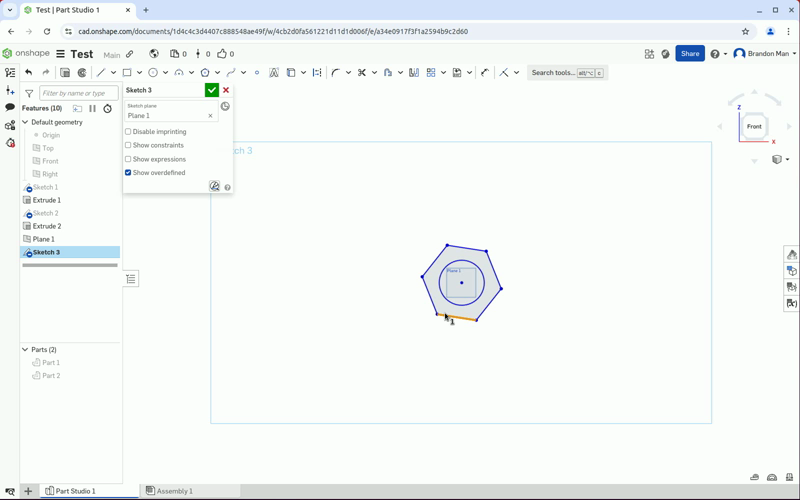
mouse_move(73, 352)
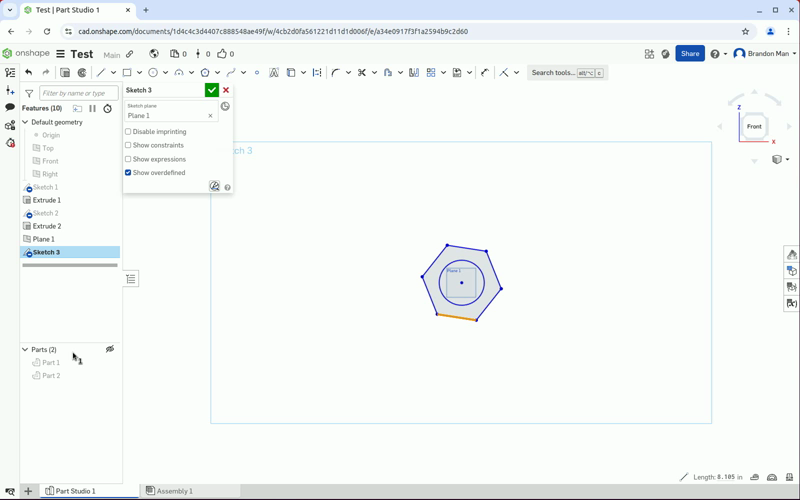
key(shift+y)
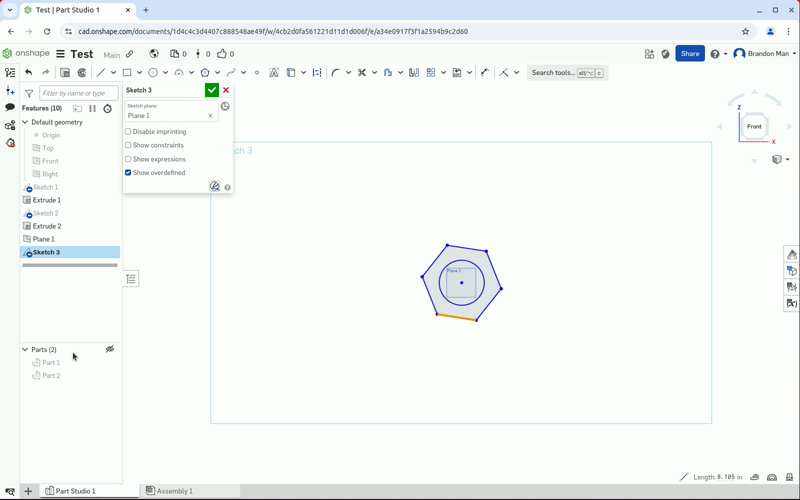
key(shift+e)
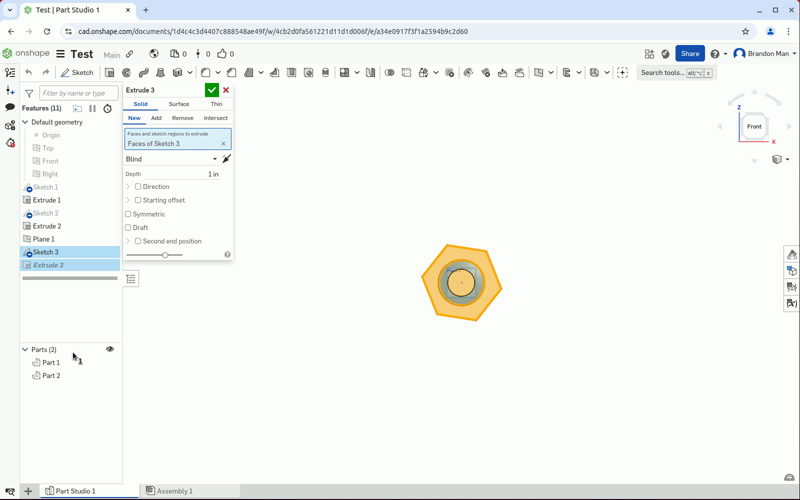
mouse_move(143, 106)
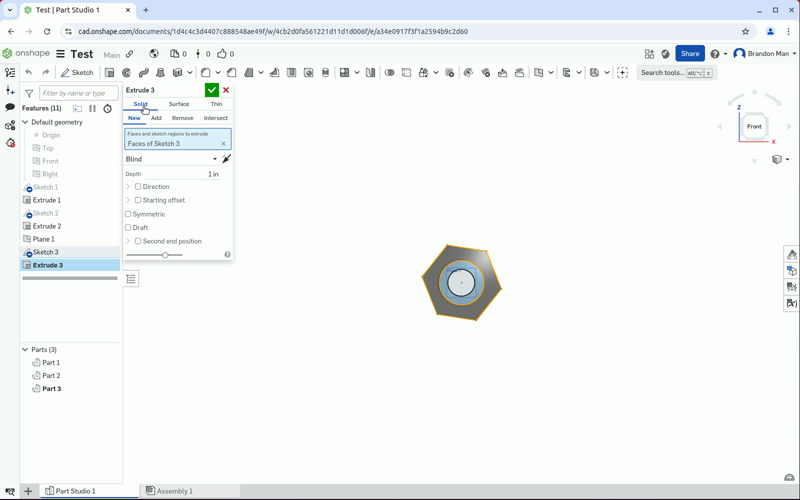
click(143, 106)
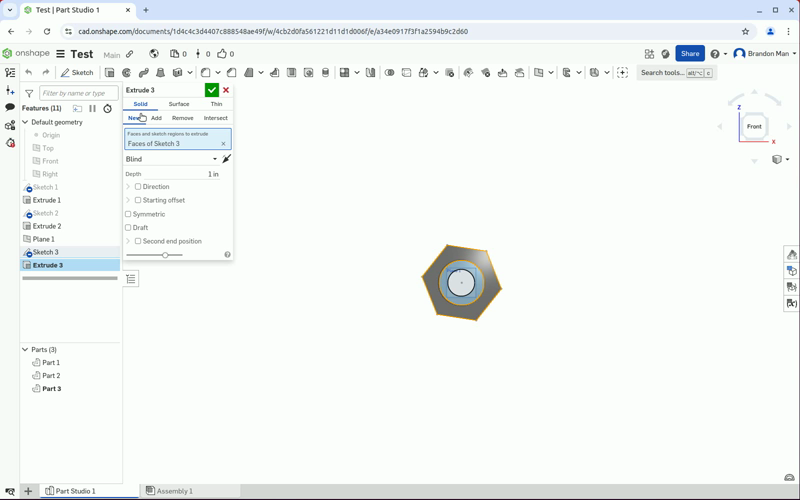
mouse_move(137, 120)
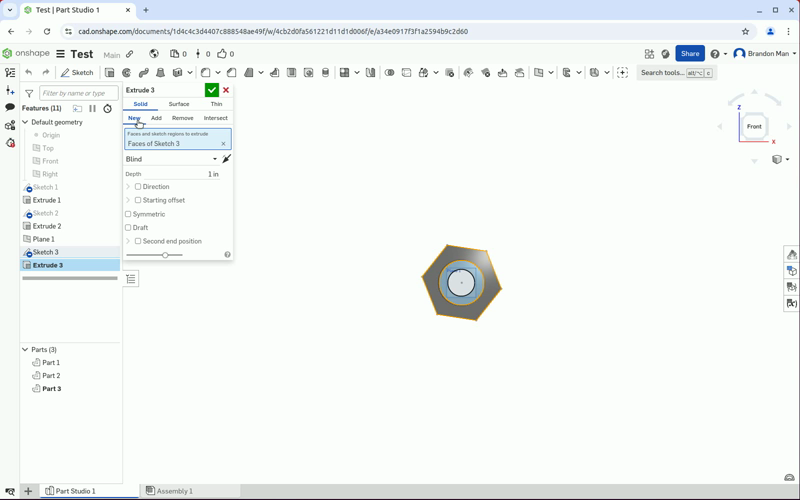
click(137, 120)
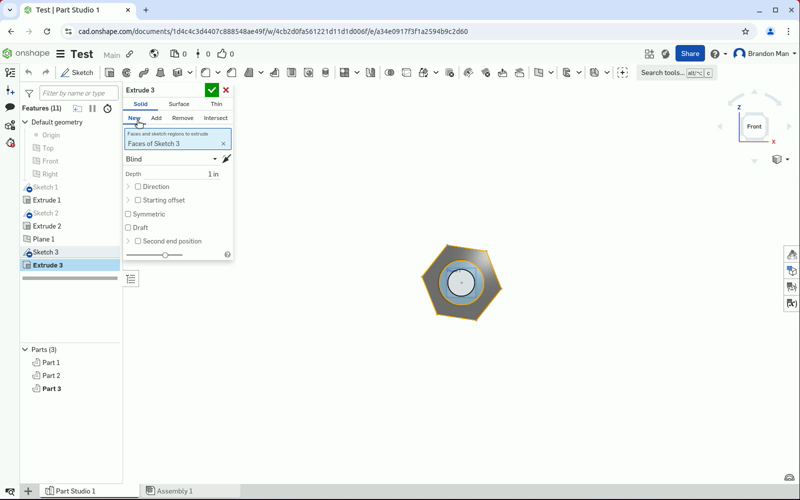
key(tab, 4)
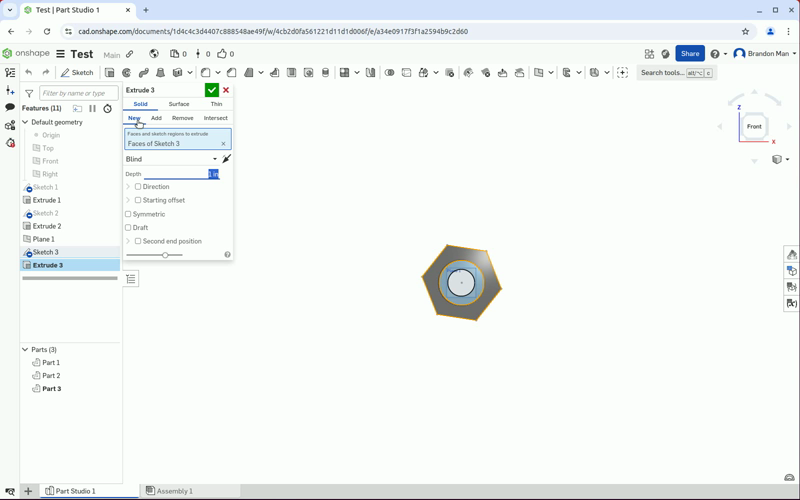
text(4.574)
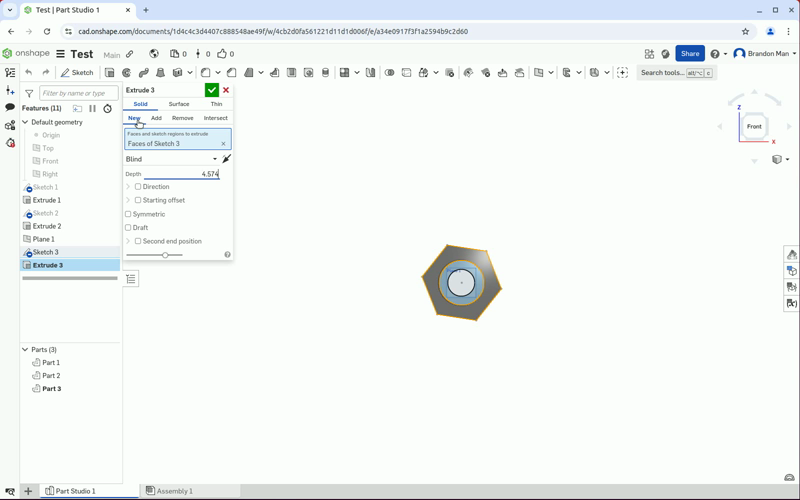
key(enter)
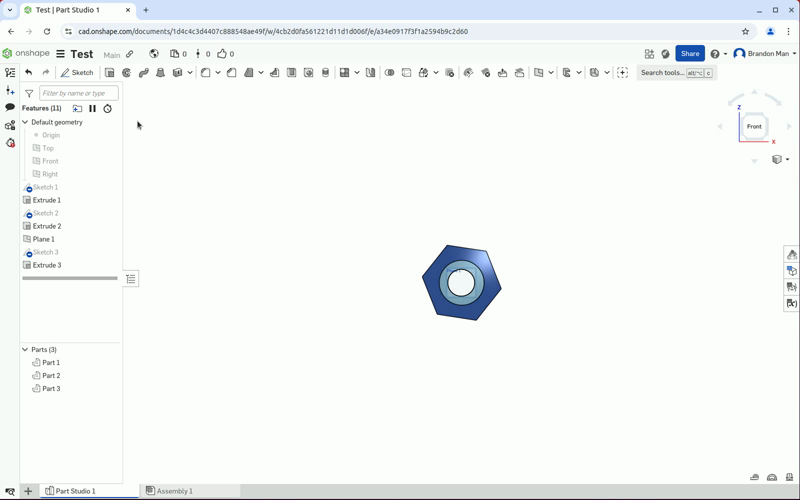
key(shift+h)
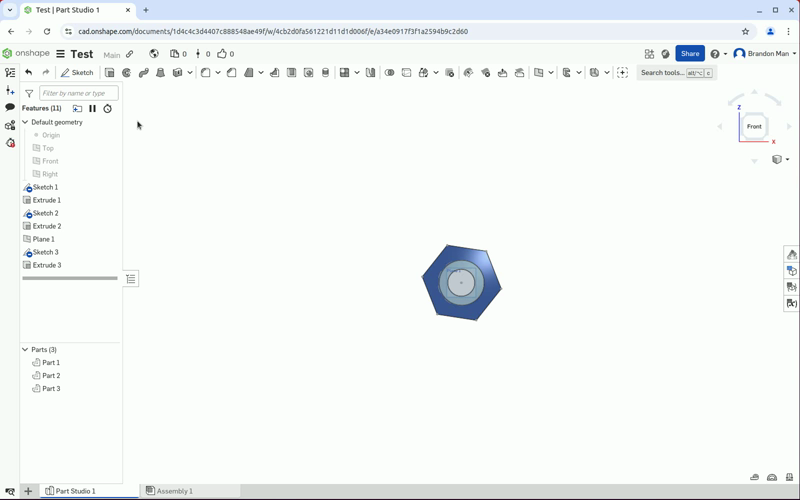
key(shift+h)
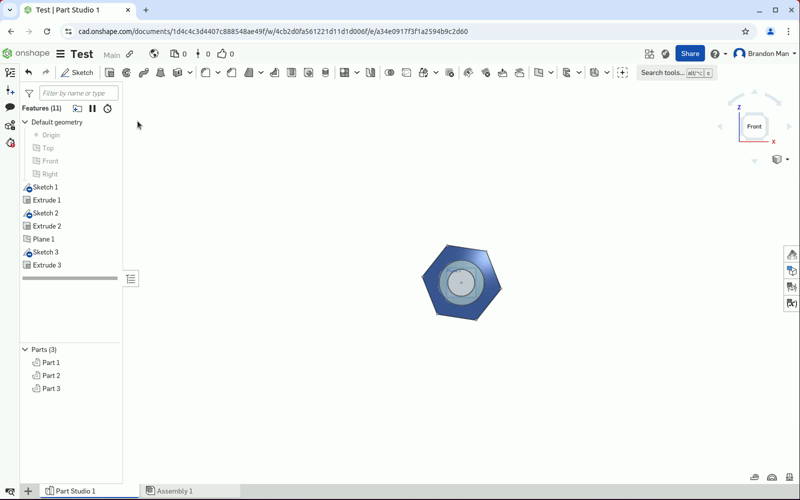
key(shift+7)
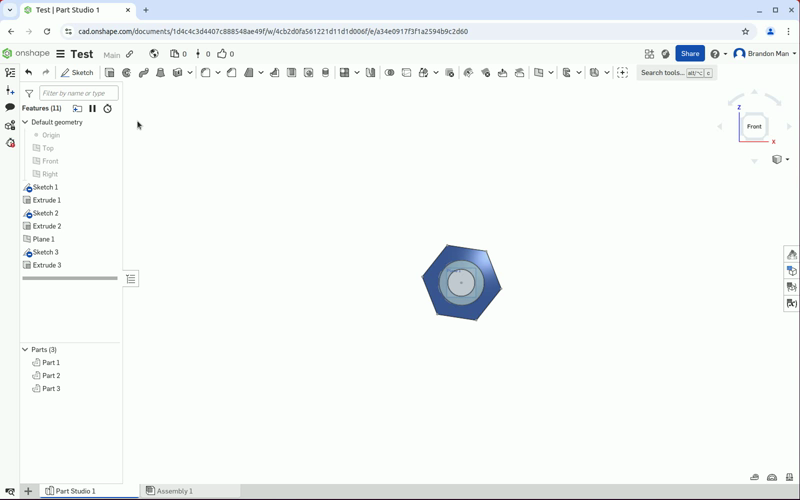
key(left, 2)
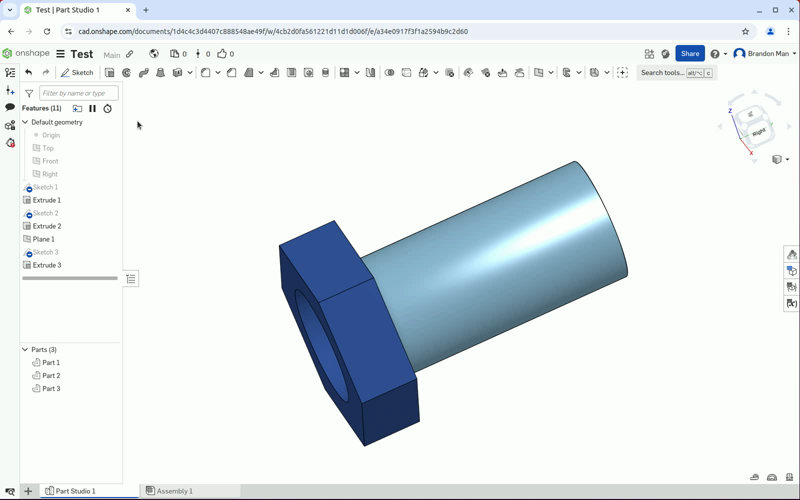
key(down, 2)
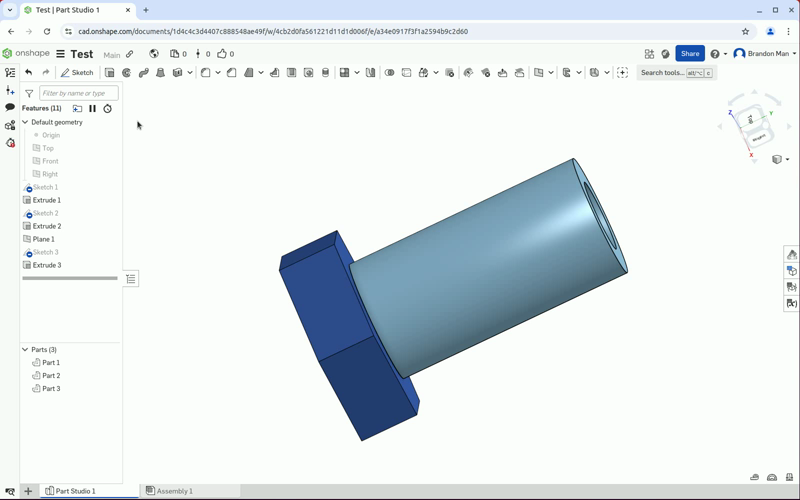
key(up, 2)
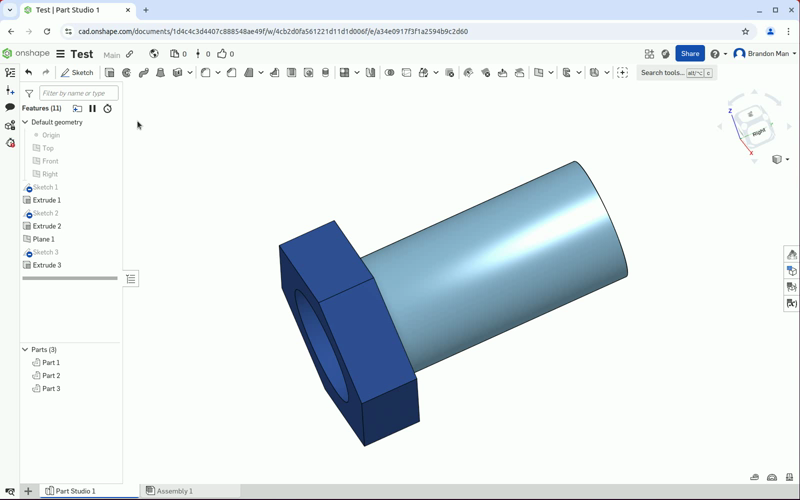
key(right, 2)
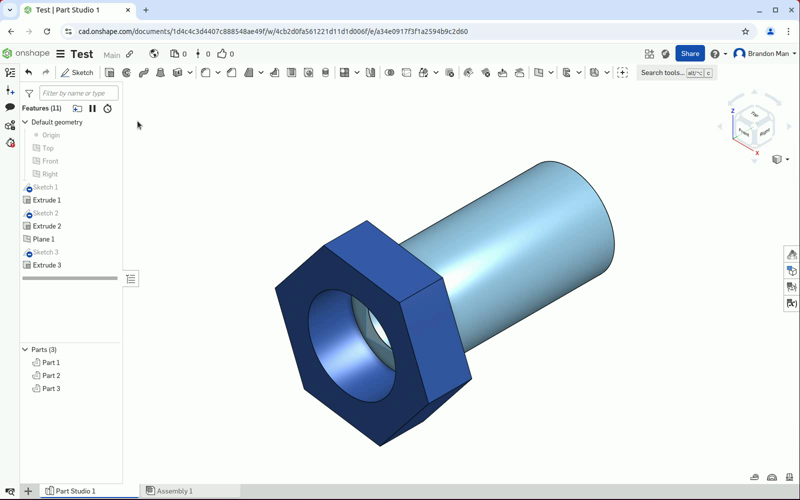
mouse_move(73, 189)
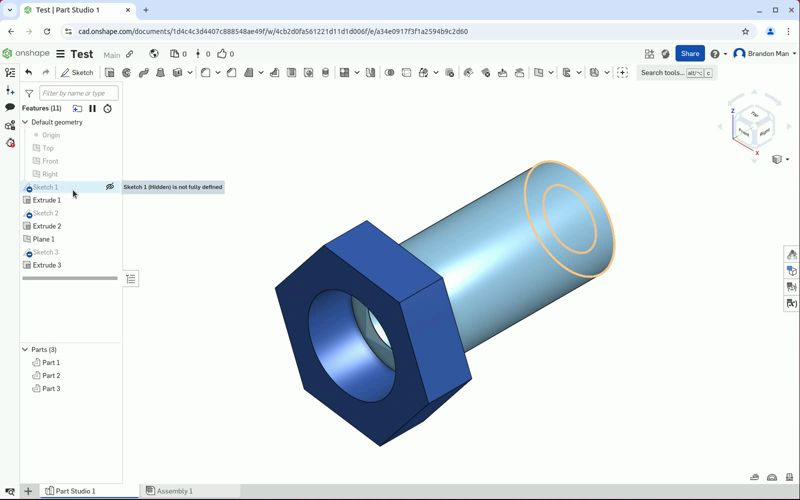
click(73, 189)